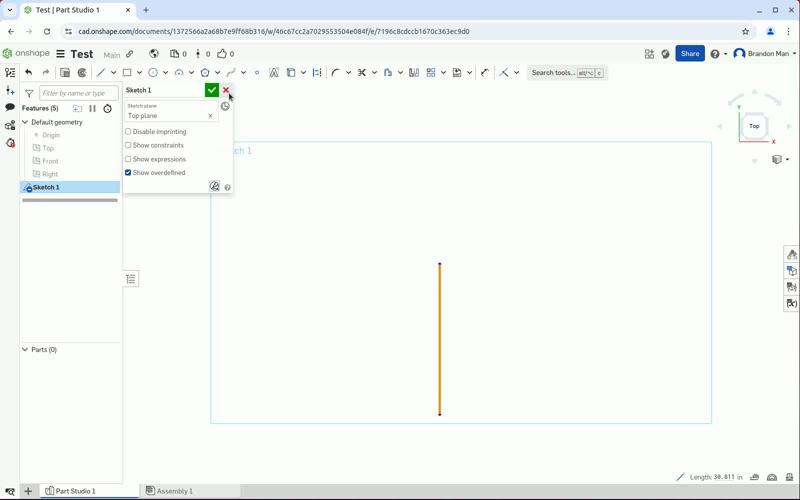
key(shift+h)
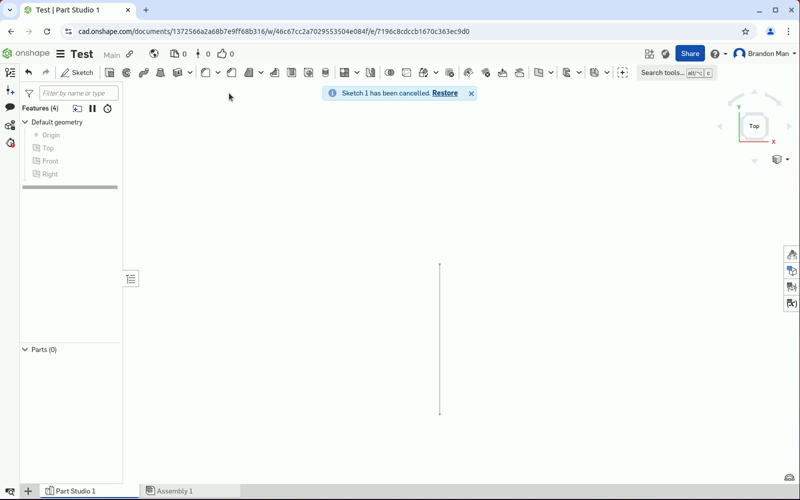
mouse_move(73, 352)
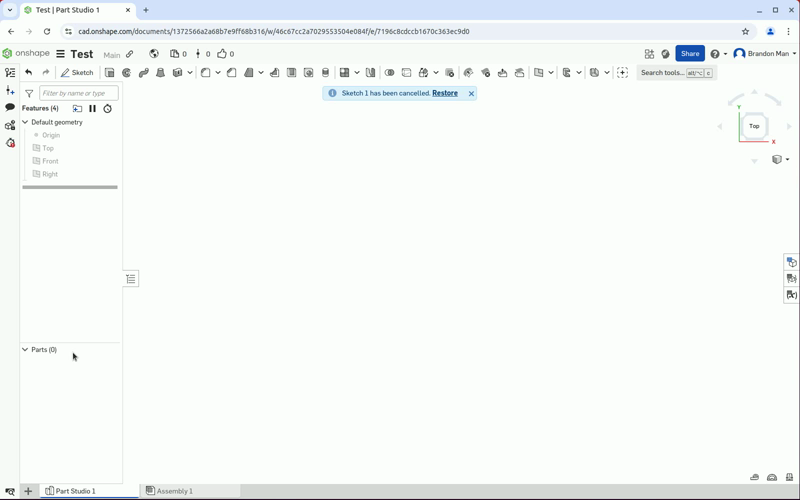
key(y)
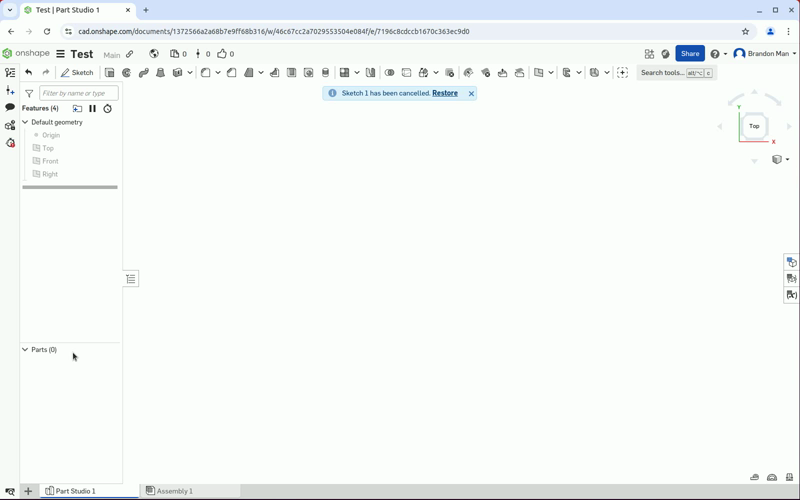
key(shift+p)
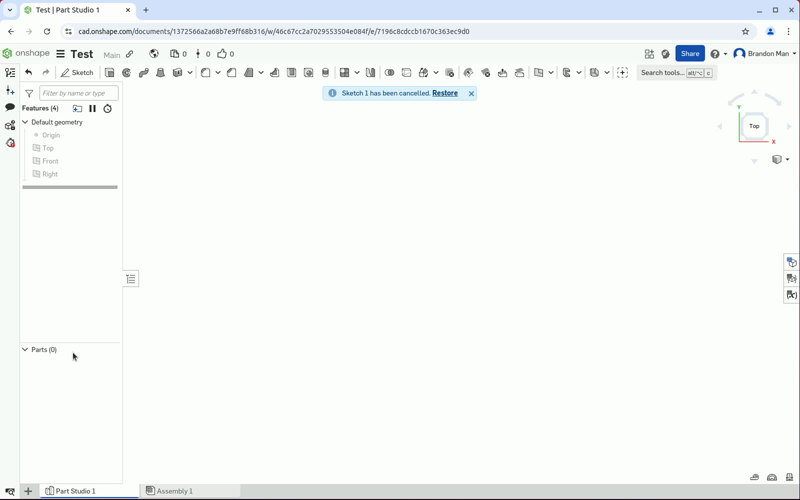
key(space)
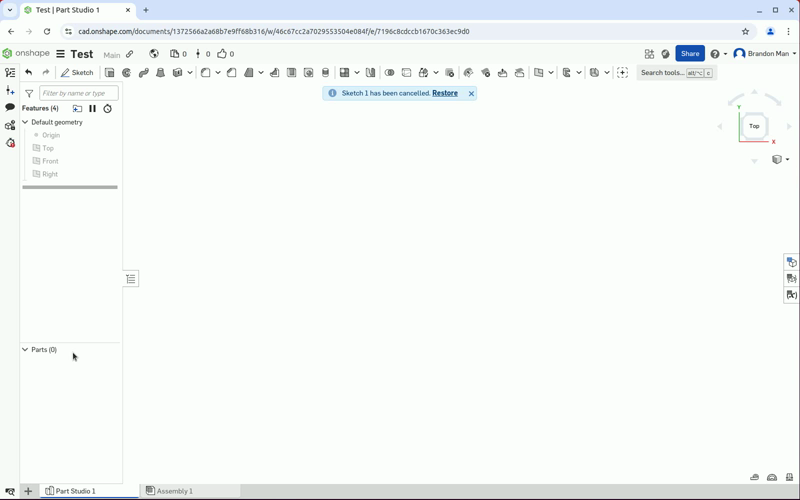
key_down(shift)
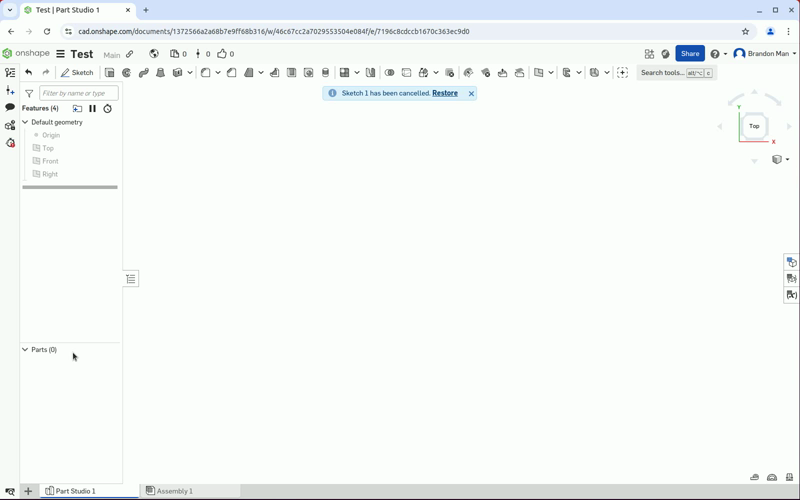
key(up)
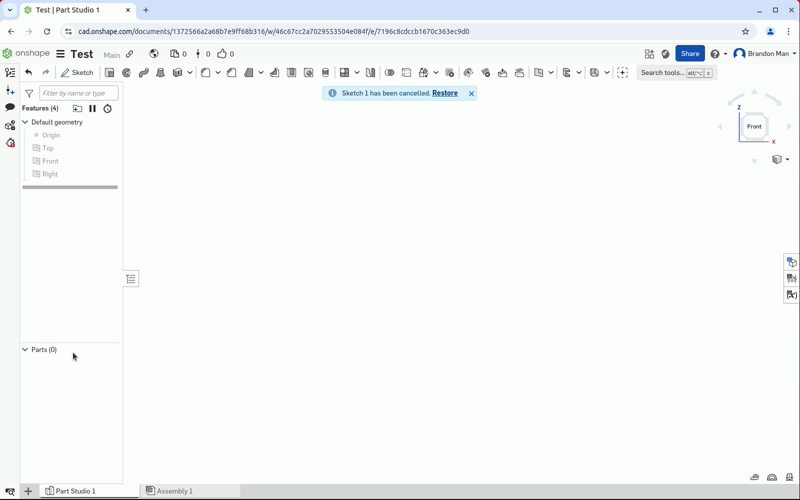
key_up(shift)
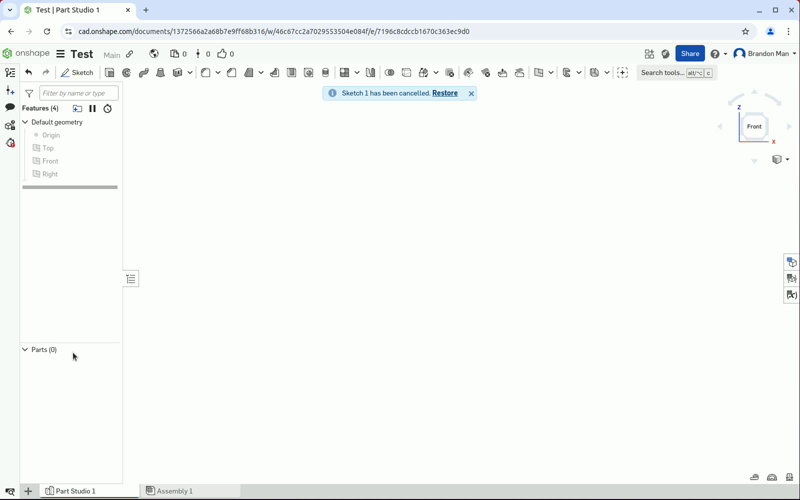
key(space)
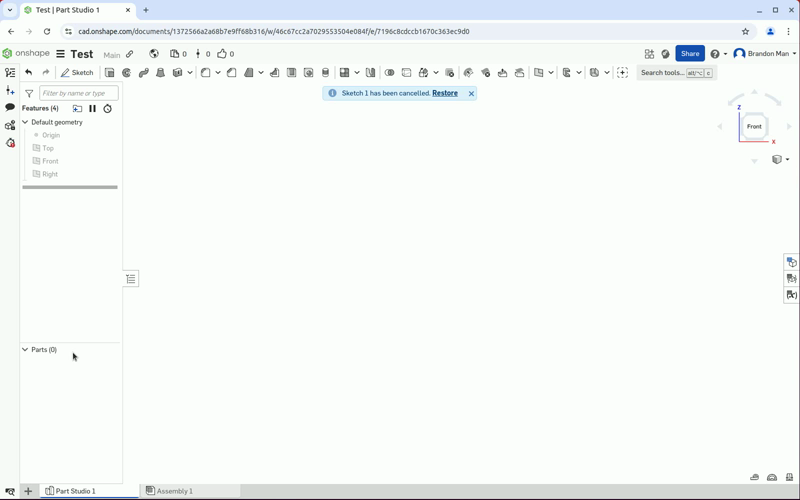
key_down(shift)
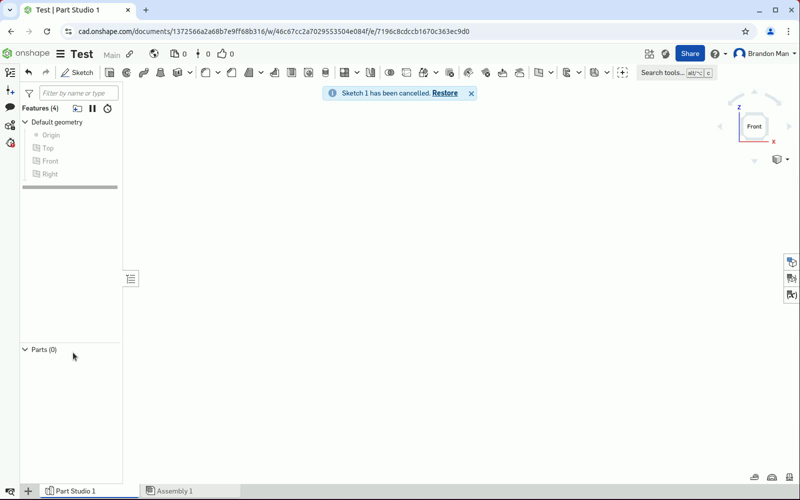
key(left)
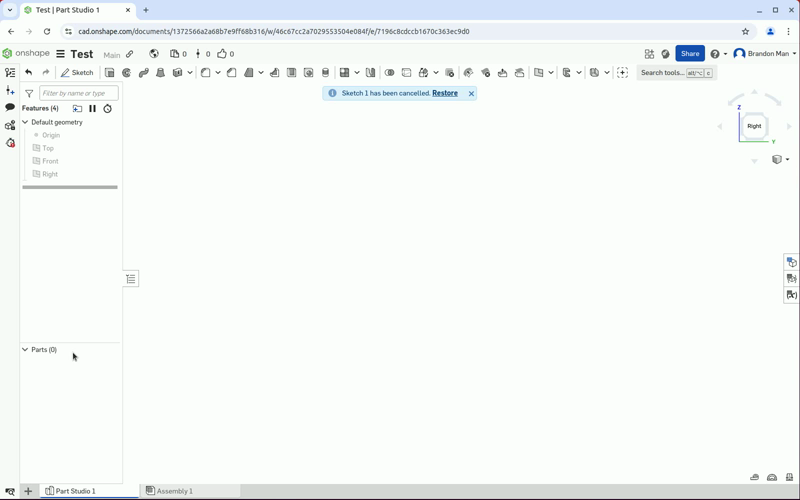
key_up(shift)
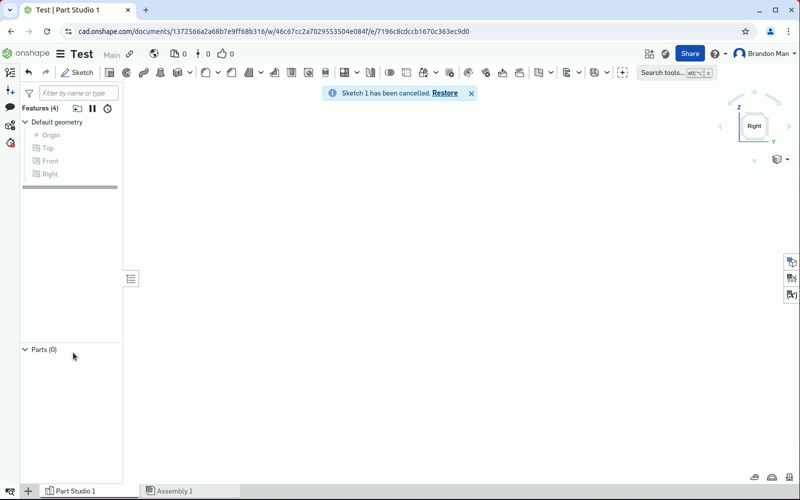
mouse_move(73, 352)
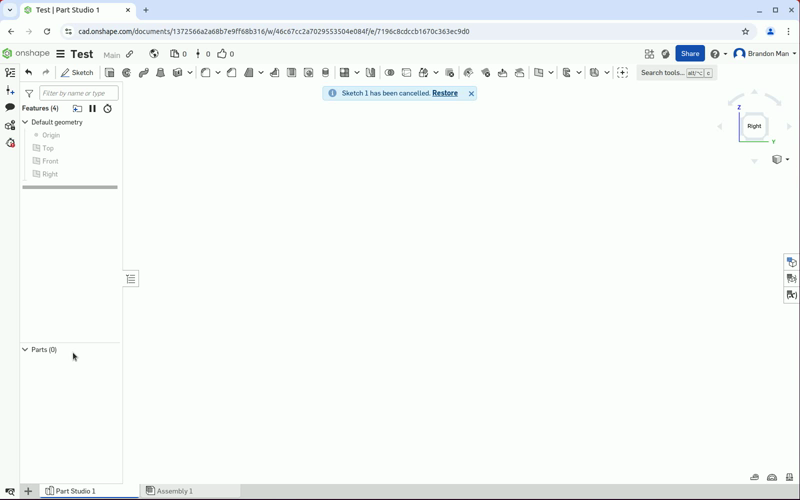
key(shift+y)
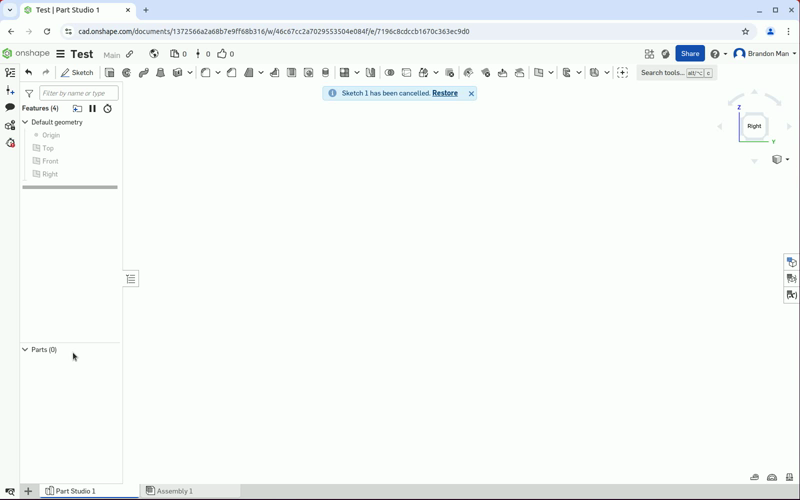
key(shift+s)
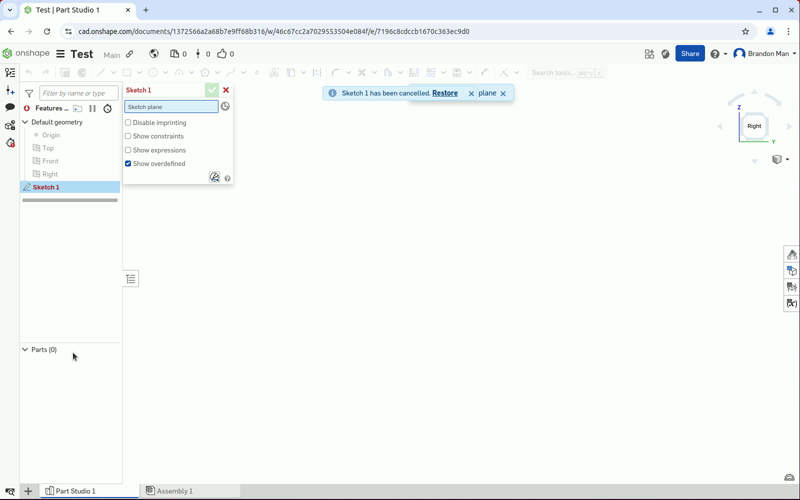
mouse_move(73, 176)
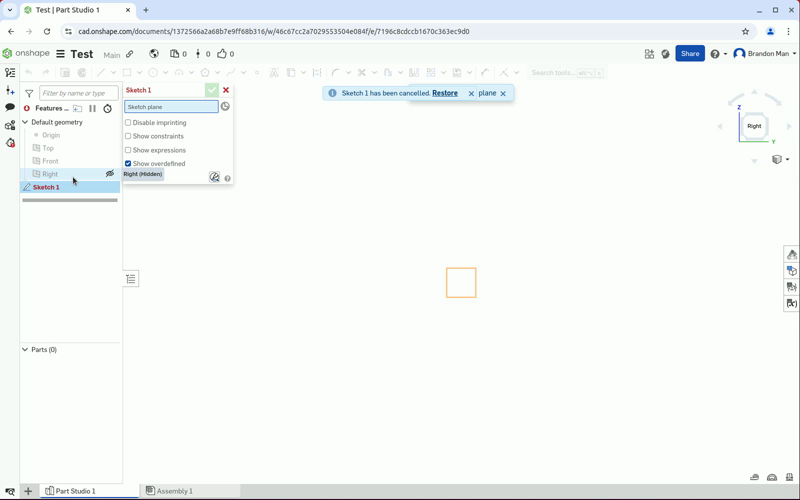
click(73, 176)
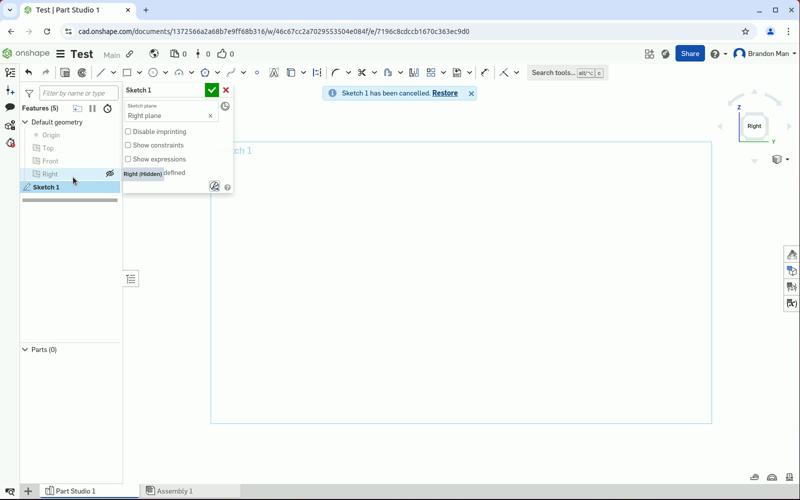
mouse_move(73, 352)
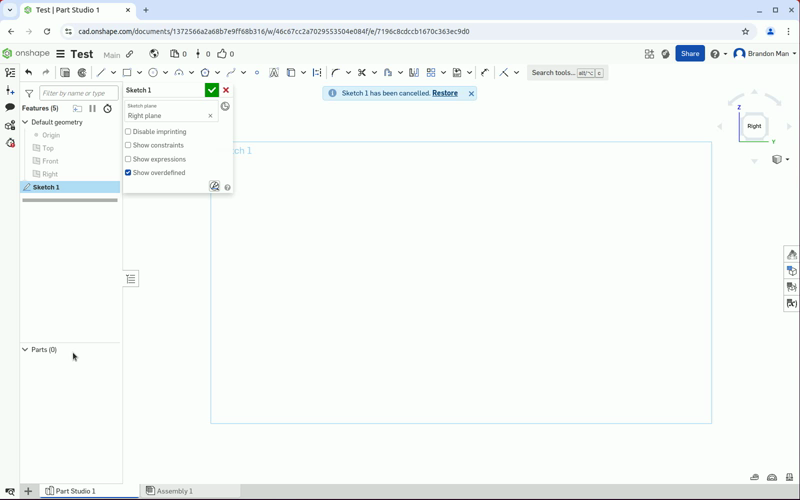
key(y)
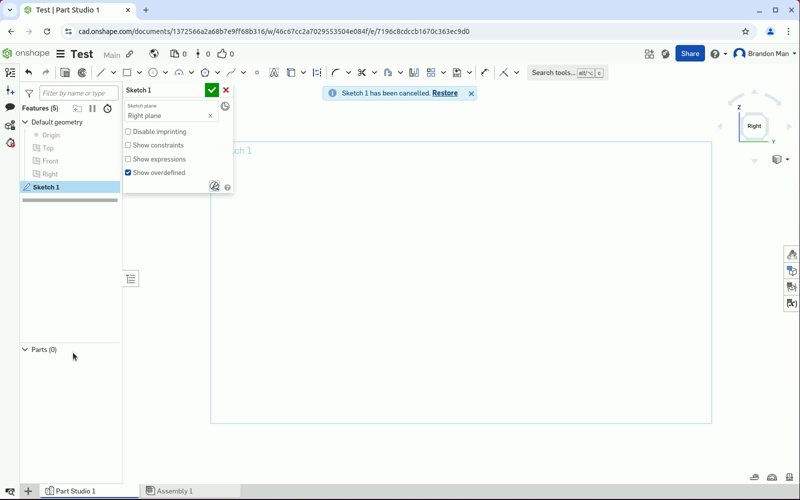
key(l)
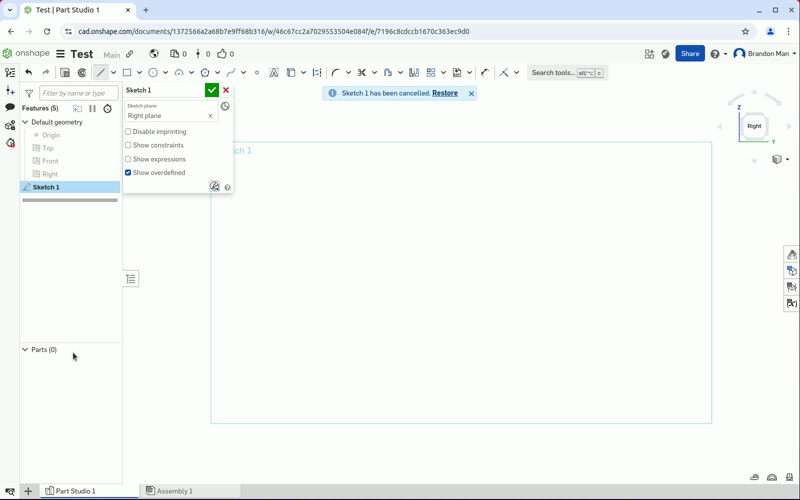
key_down(shift)
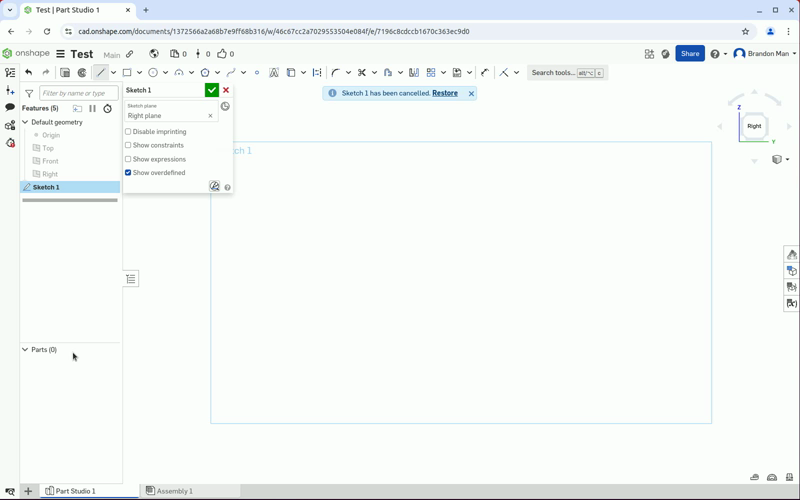
mouse_move(348, 339)
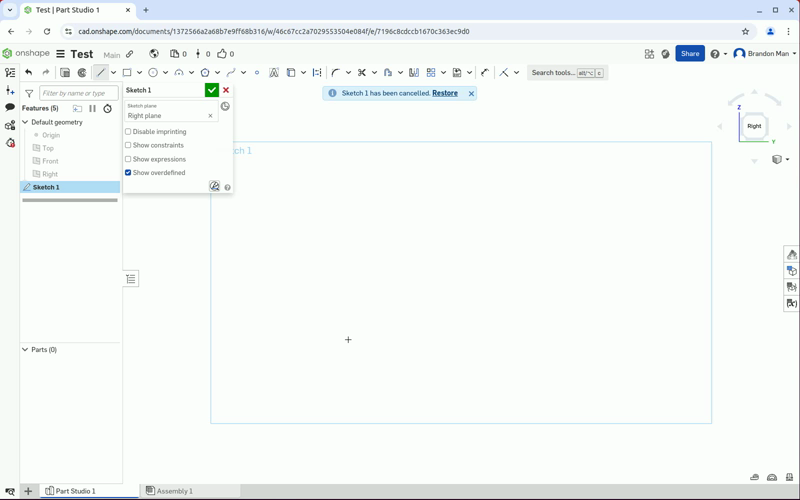
click(348, 339)
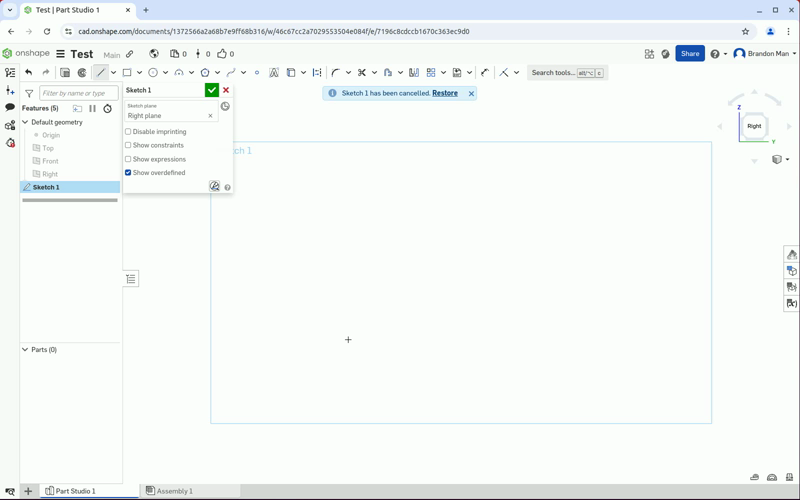
key_up(shift)
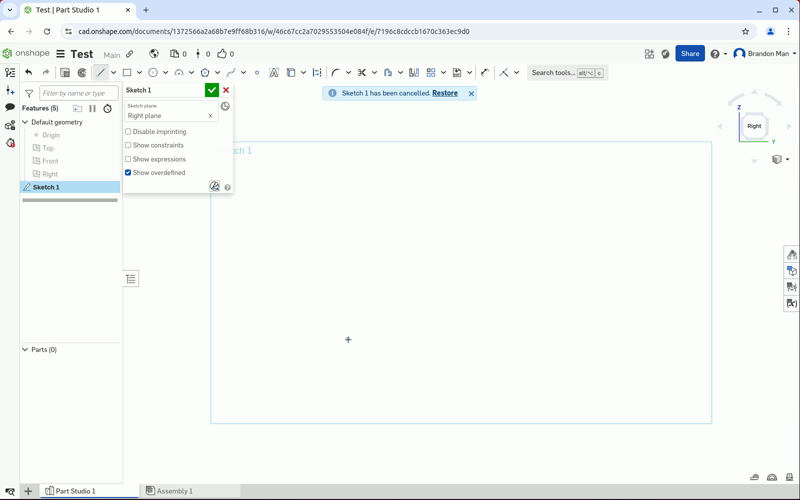
key_down(shift)
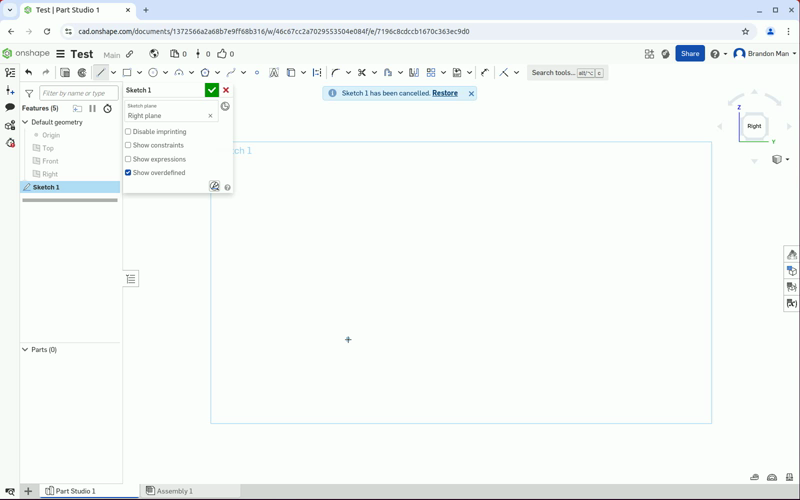
mouse_move(572, 339)
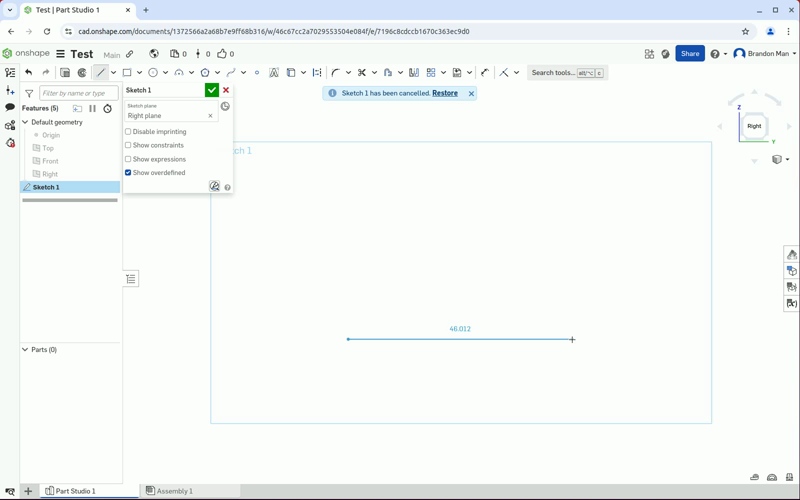
click(572, 339)
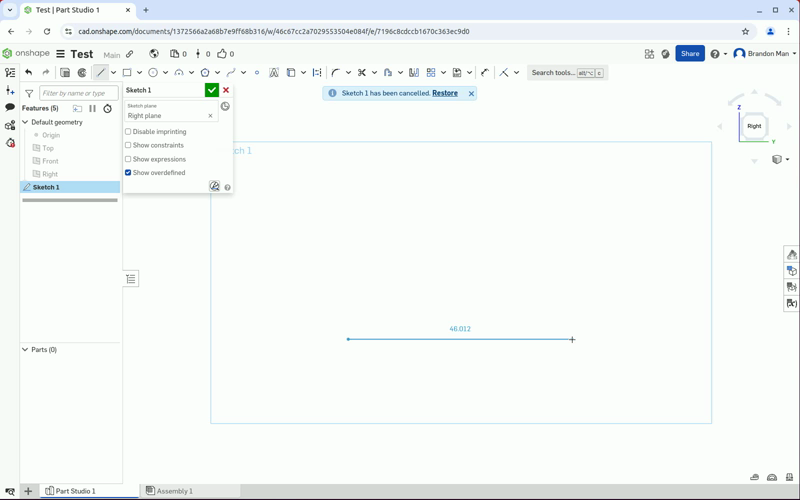
key_up(shift)
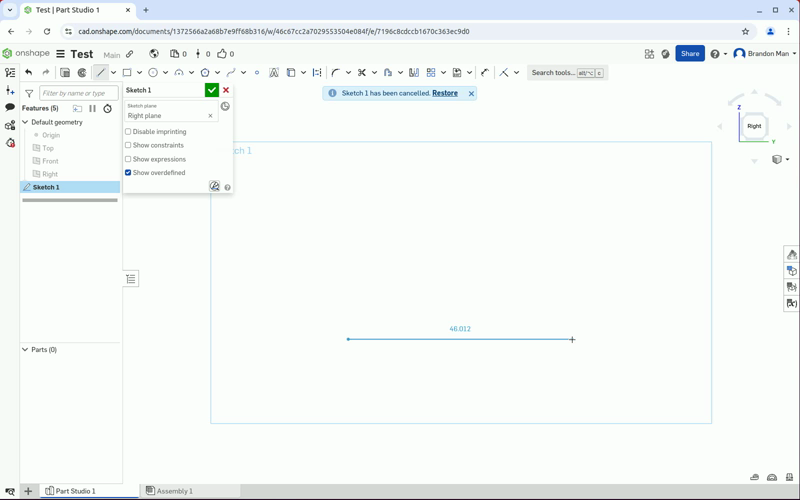
key_down(shift)
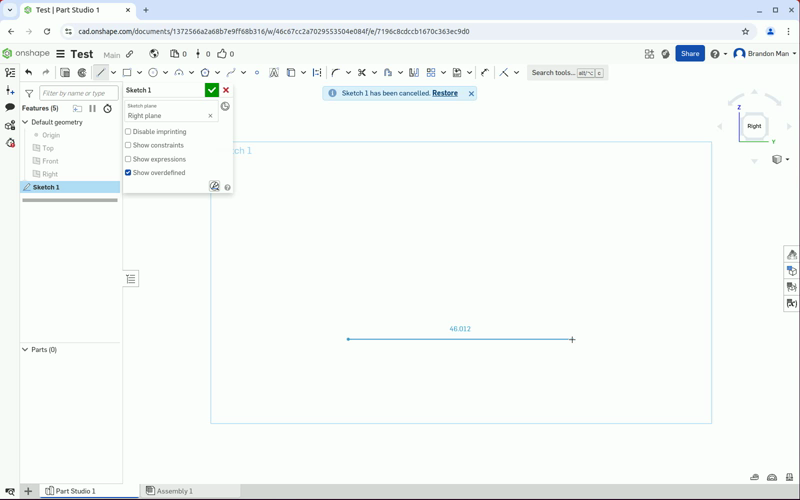
mouse_move(572, 226)
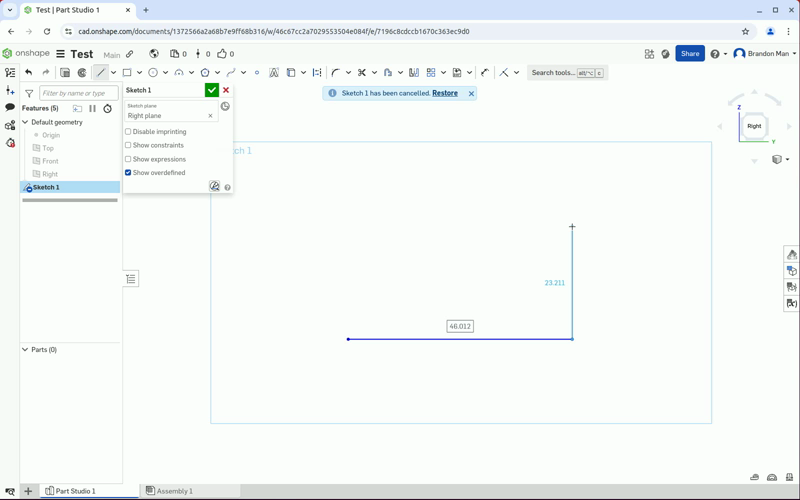
click(572, 226)
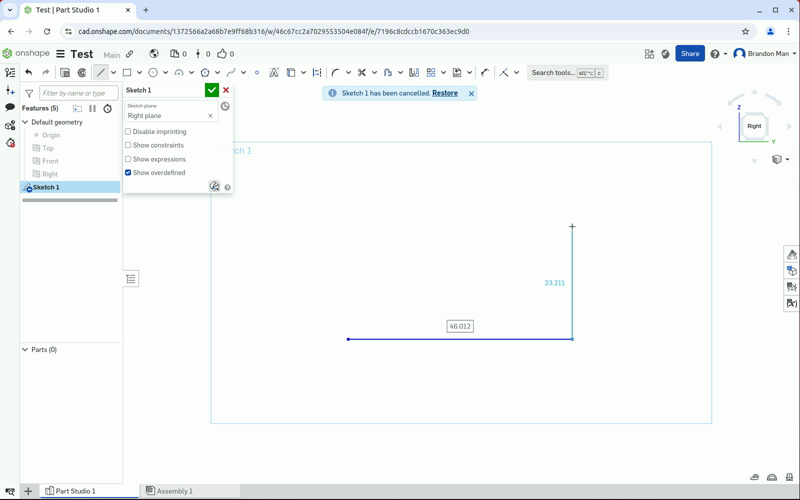
key_up(shift)
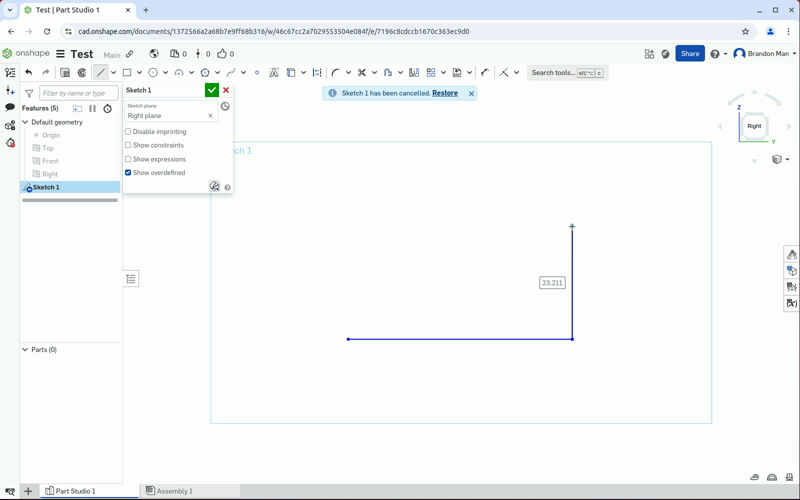
key_down(shift)
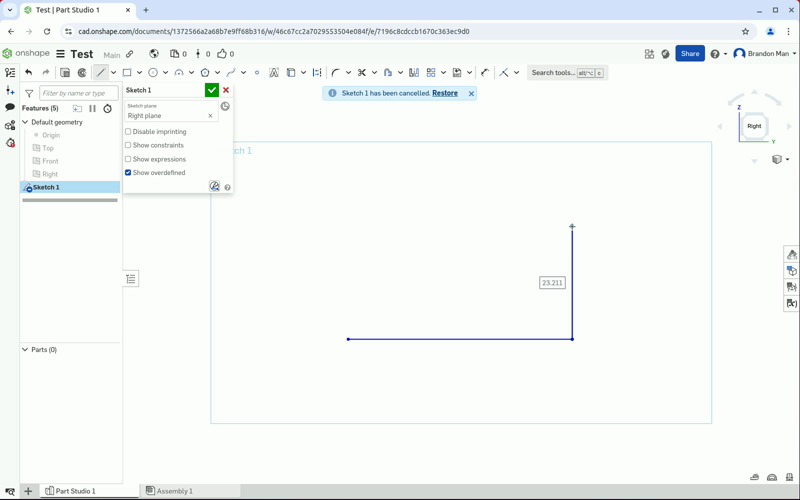
mouse_move(496, 226)
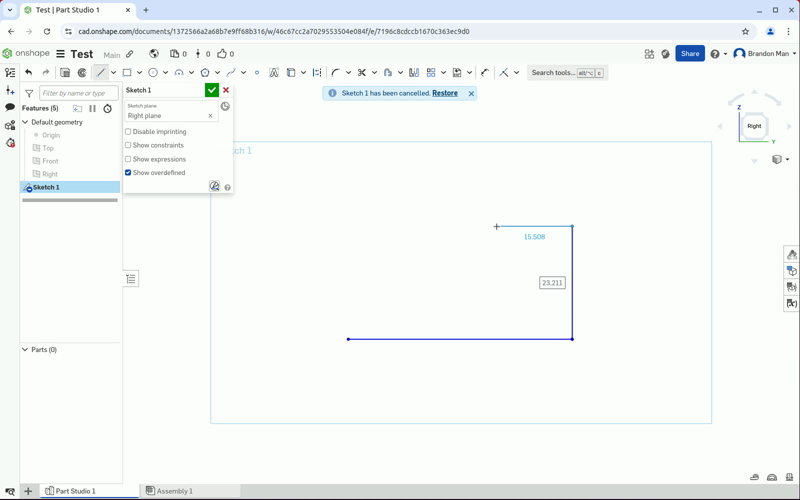
click(496, 226)
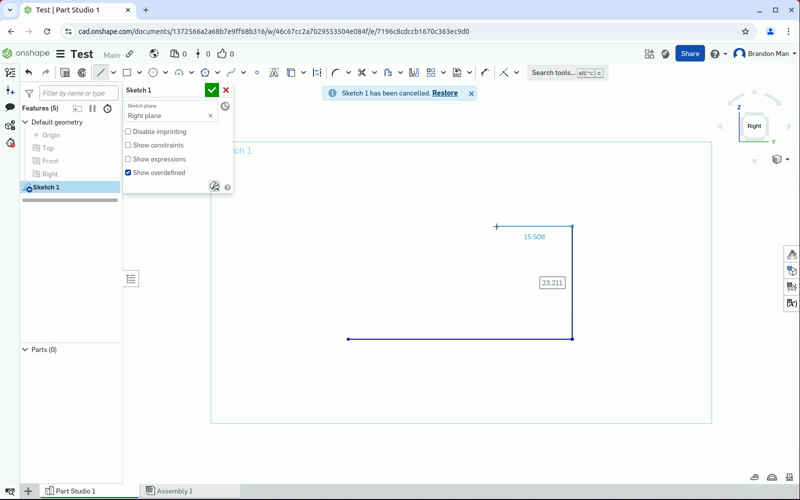
key_up(shift)
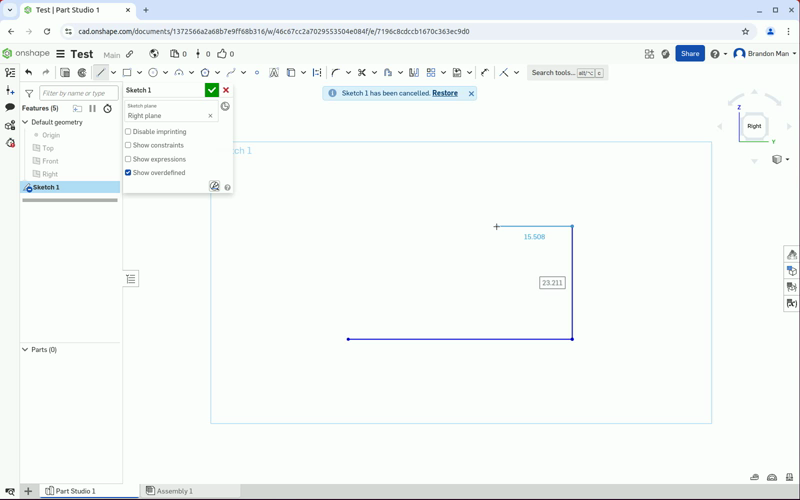
key_down(shift)
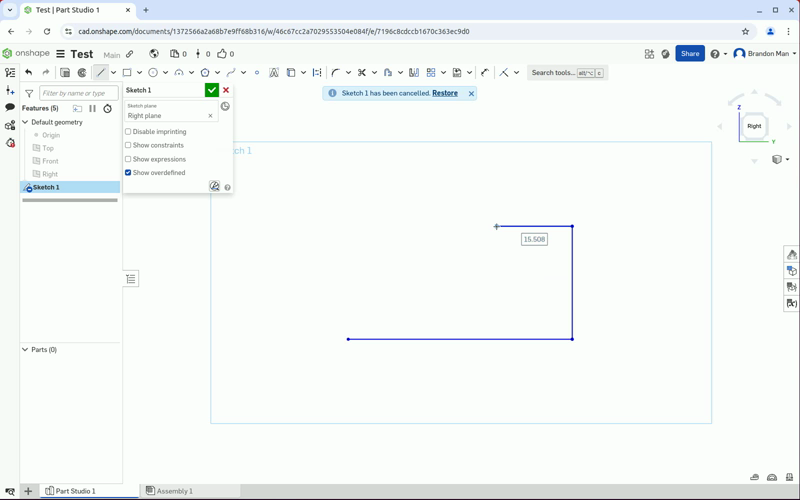
mouse_move(423, 277)
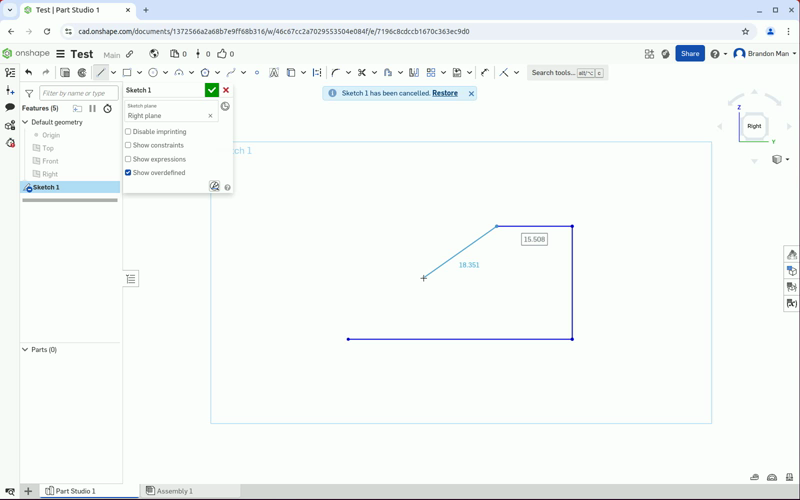
click(423, 277)
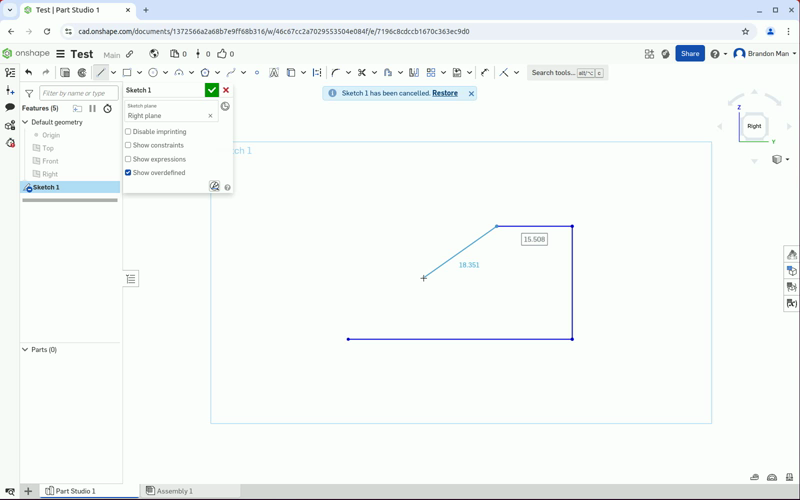
key_up(shift)
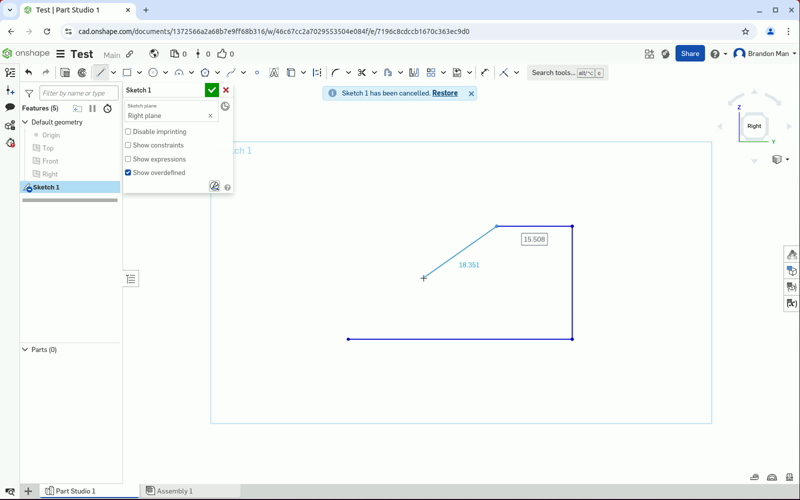
key_down(shift)
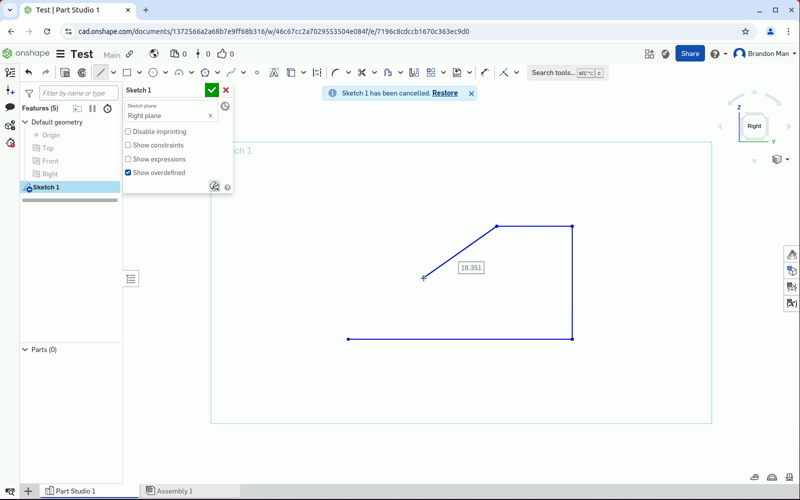
mouse_move(453, 277)
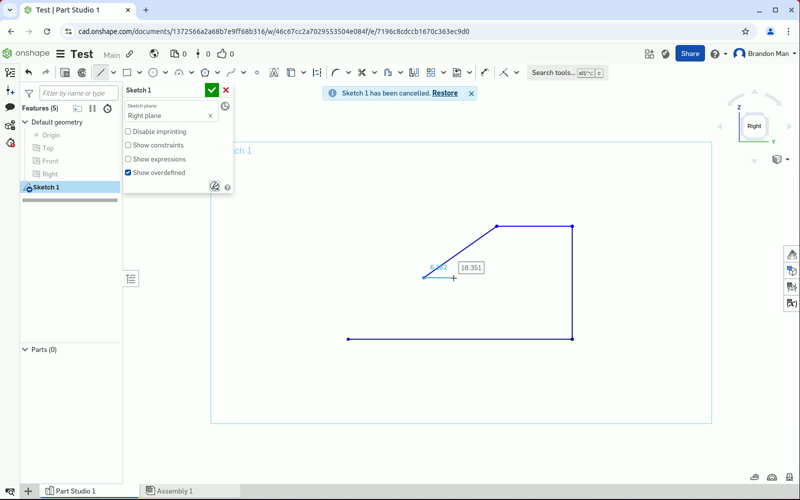
mouse_move(423, 226)
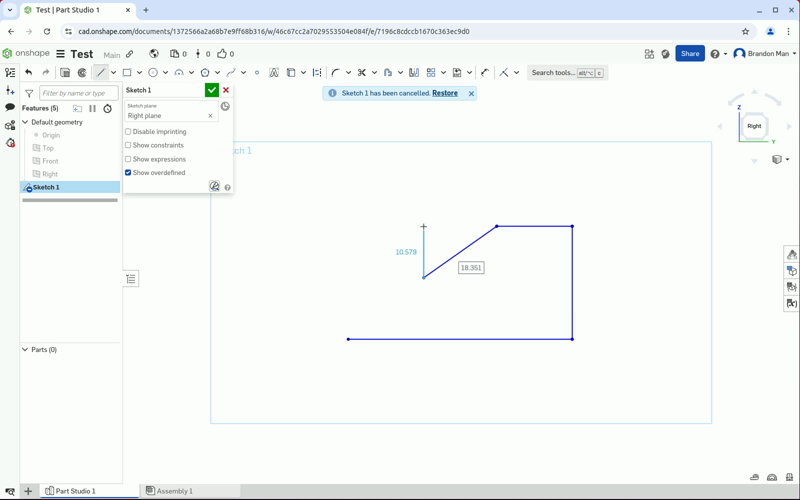
click(423, 226)
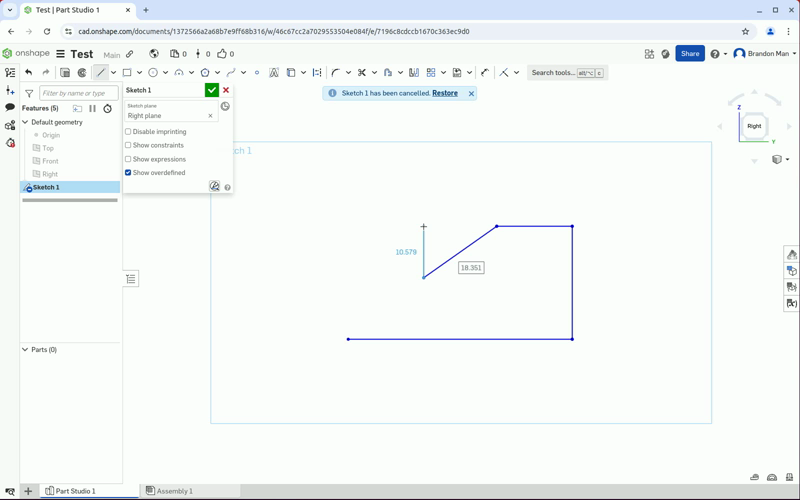
key_up(shift)
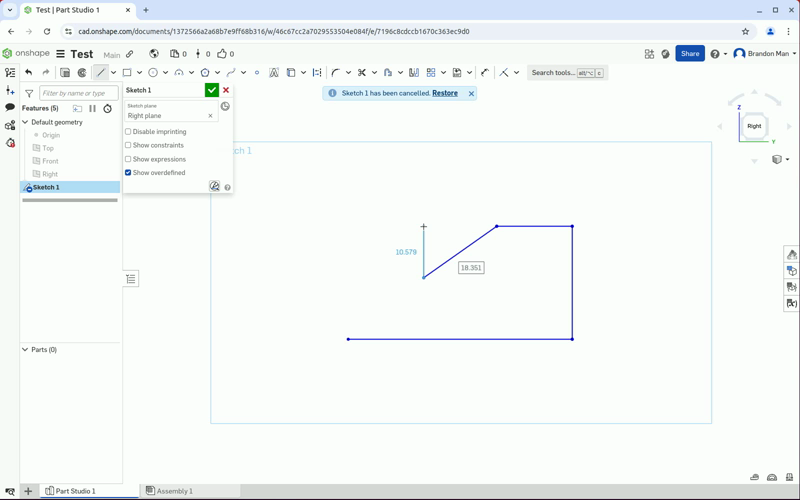
key_down(shift)
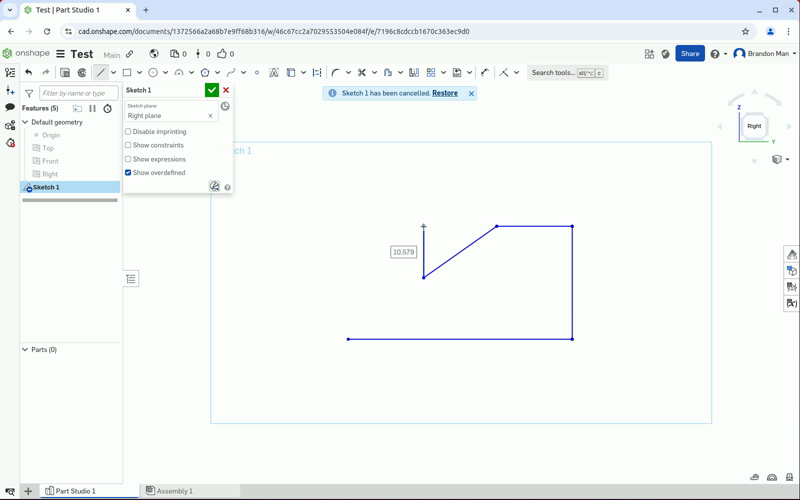
mouse_move(348, 226)
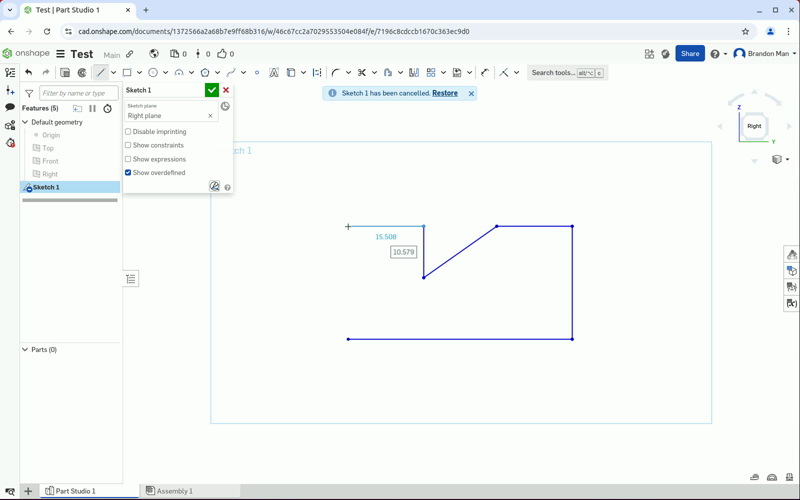
click(348, 226)
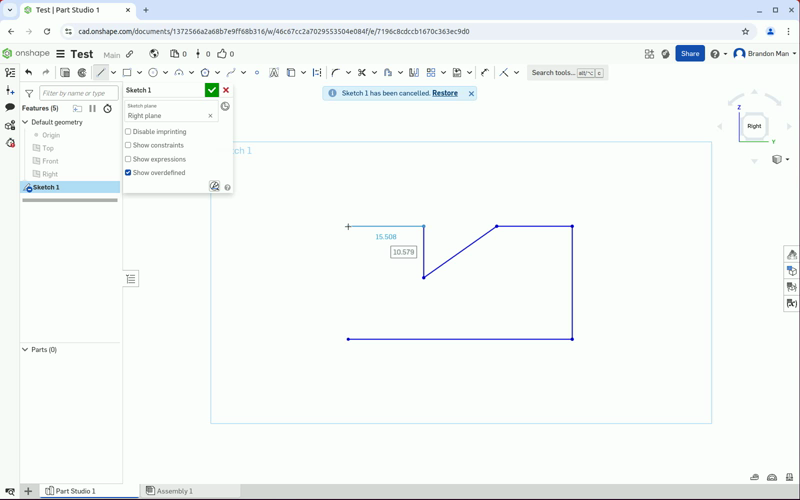
key_up(shift)
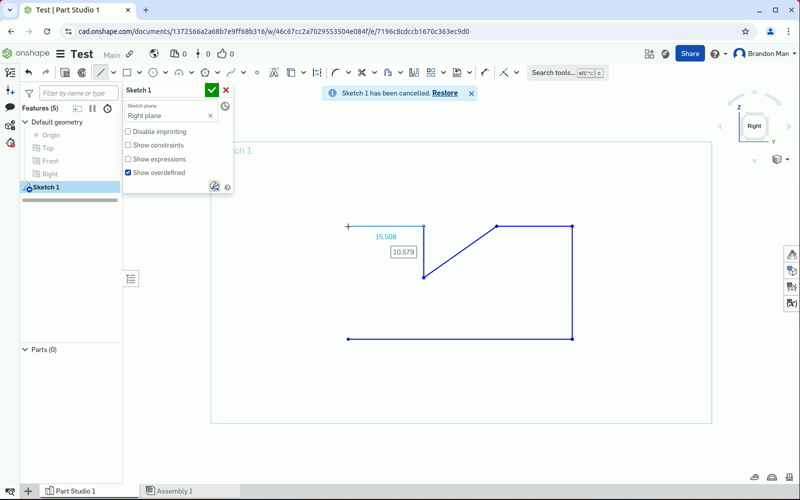
key_down(shift)
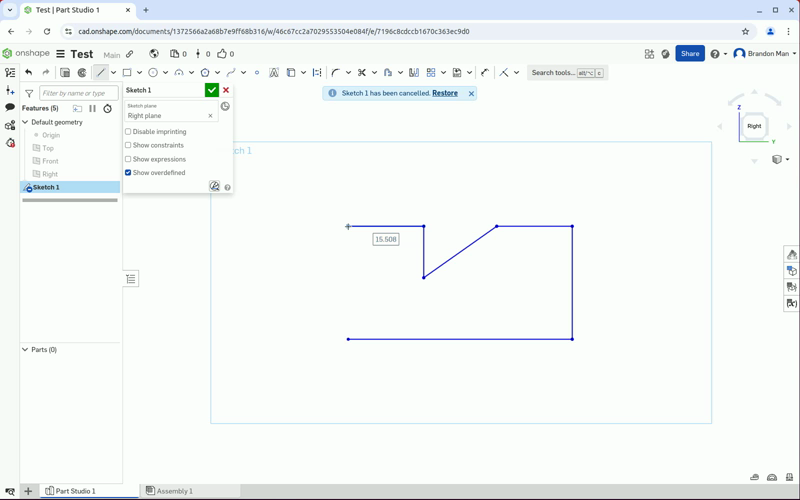
mouse_move(348, 339)
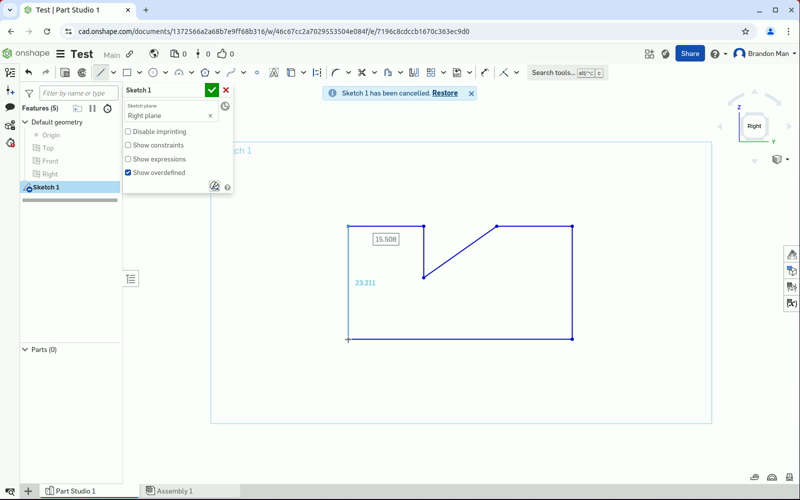
key_up(shift)
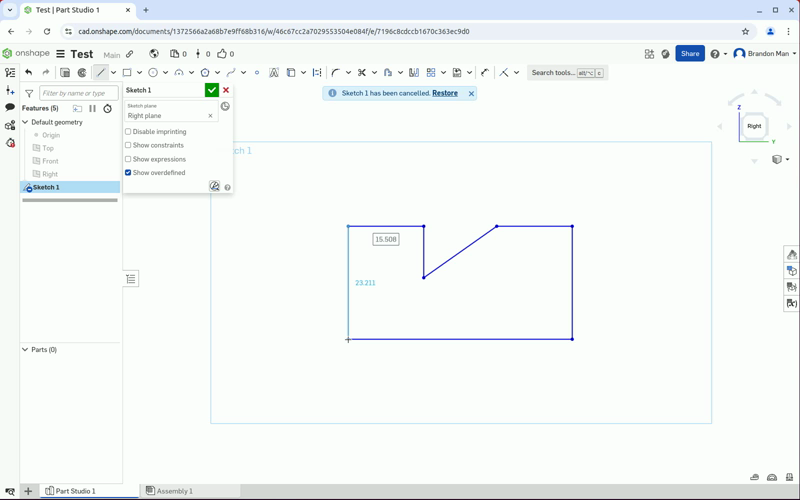
click(348, 339)
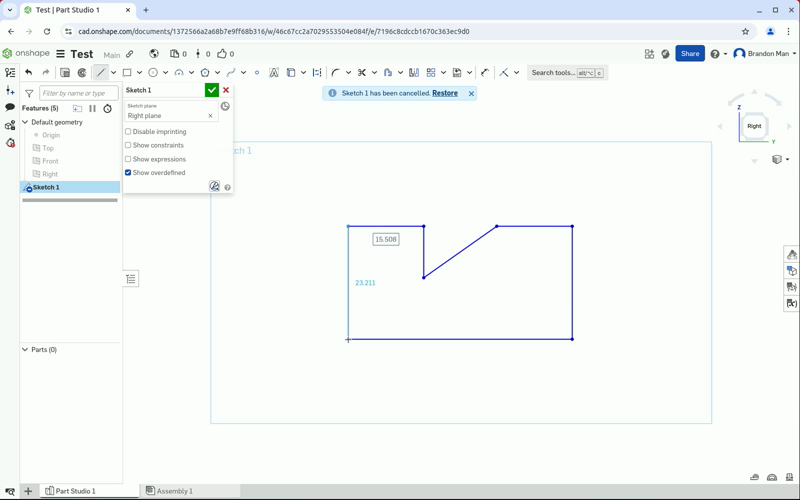
key(esc)
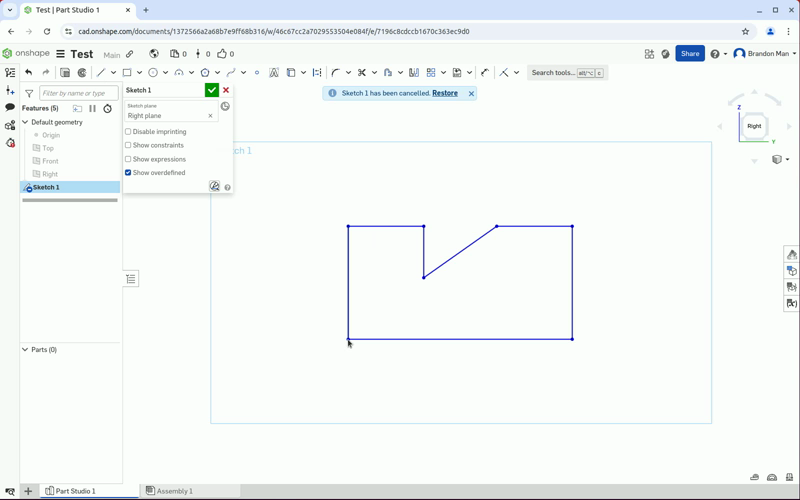
mouse_move(381, 272)
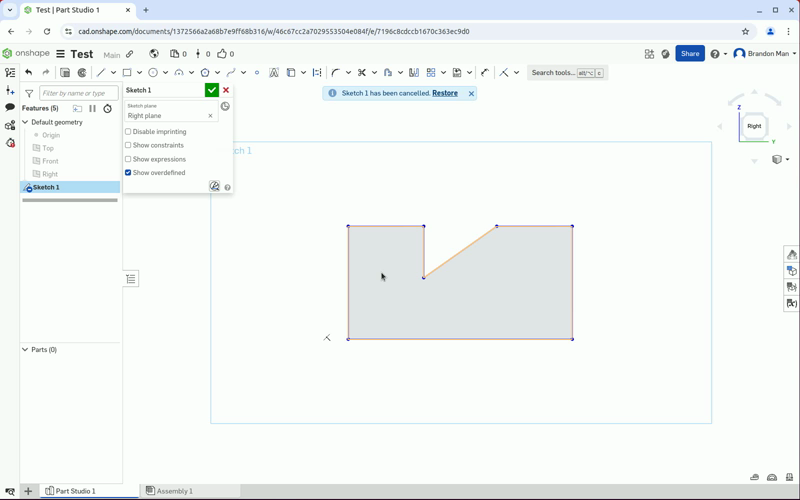
click(381, 272)
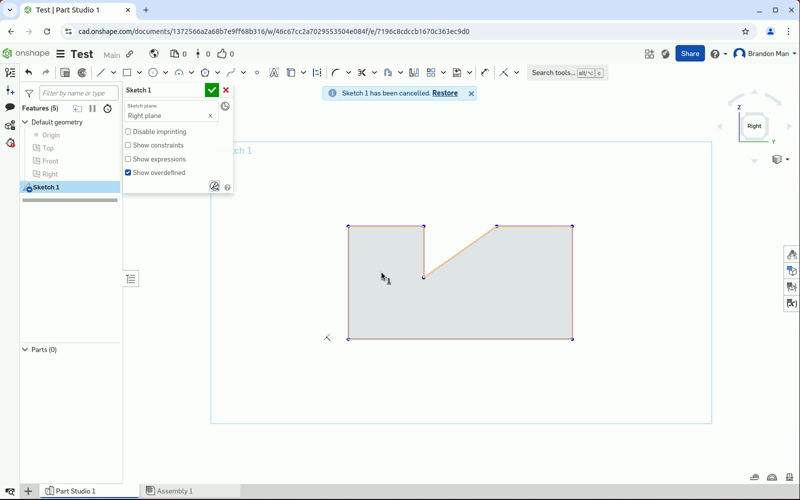
mouse_move(73, 352)
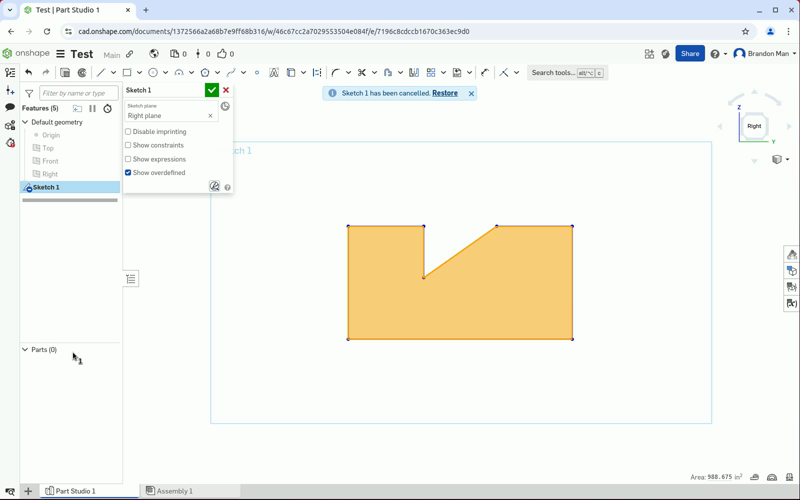
key(shift+y)
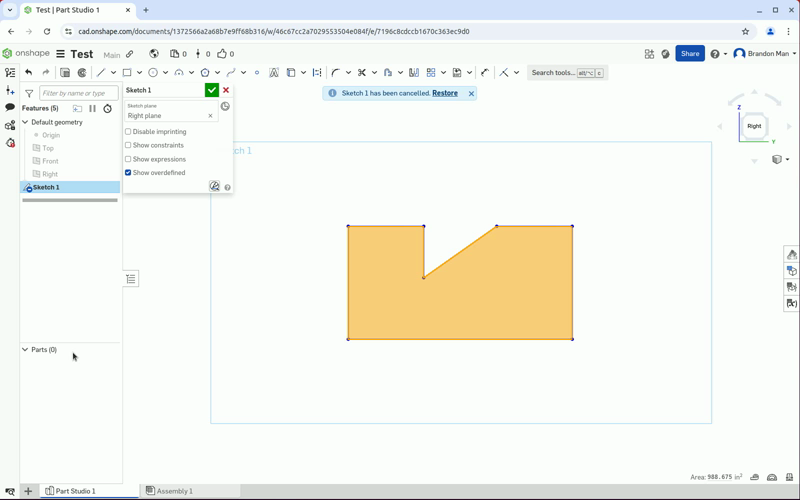
key(shift+e)
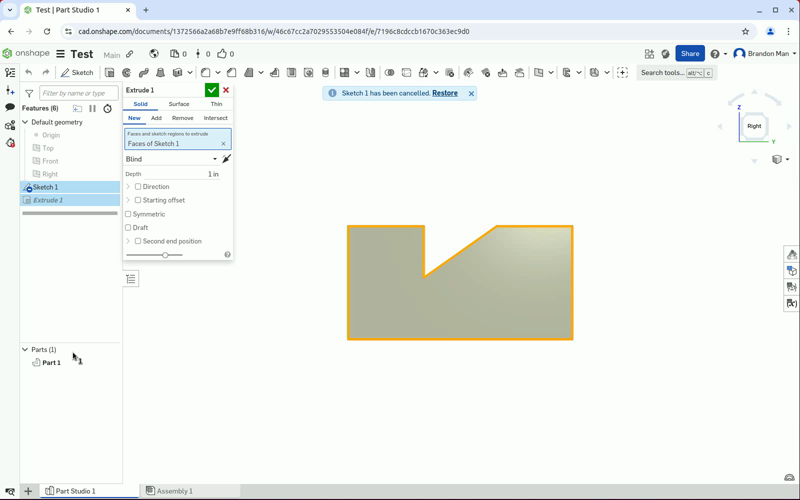
mouse_move(143, 106)
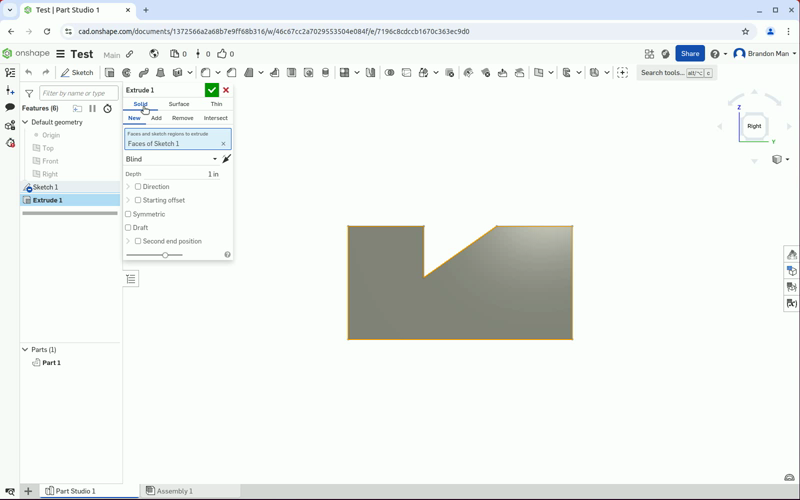
click(143, 106)
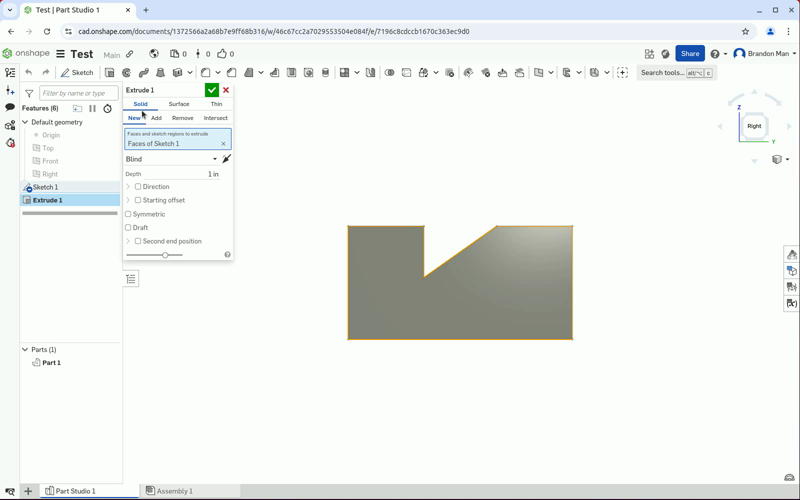
mouse_move(137, 120)
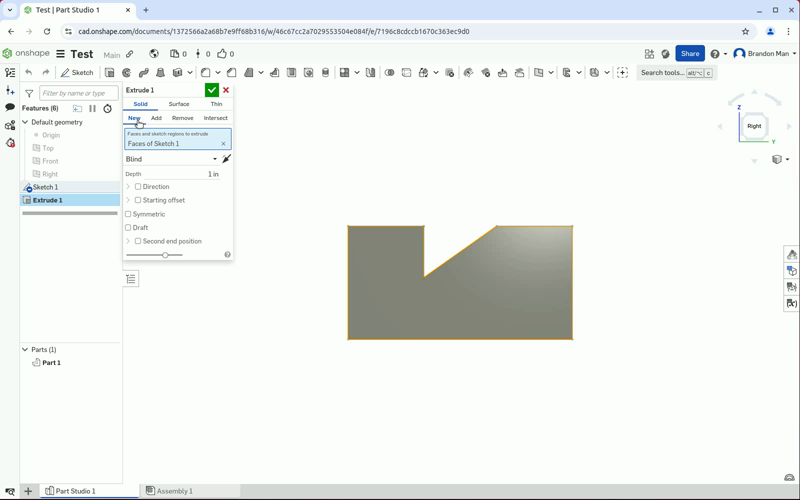
click(137, 120)
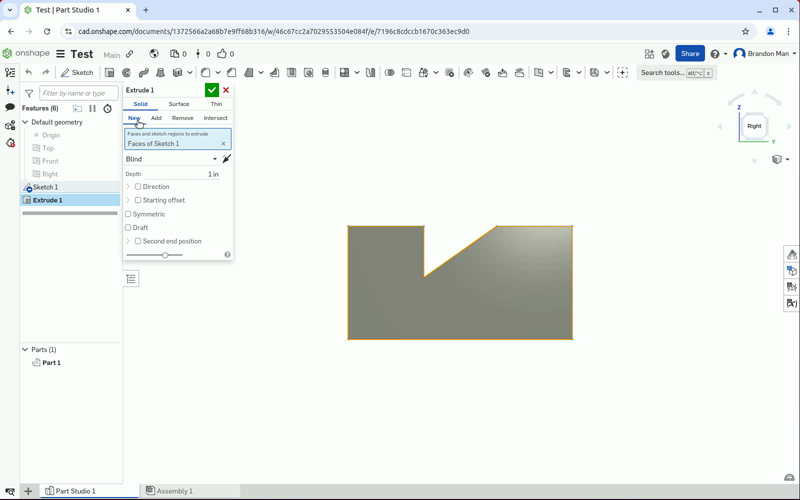
key(tab, 4)
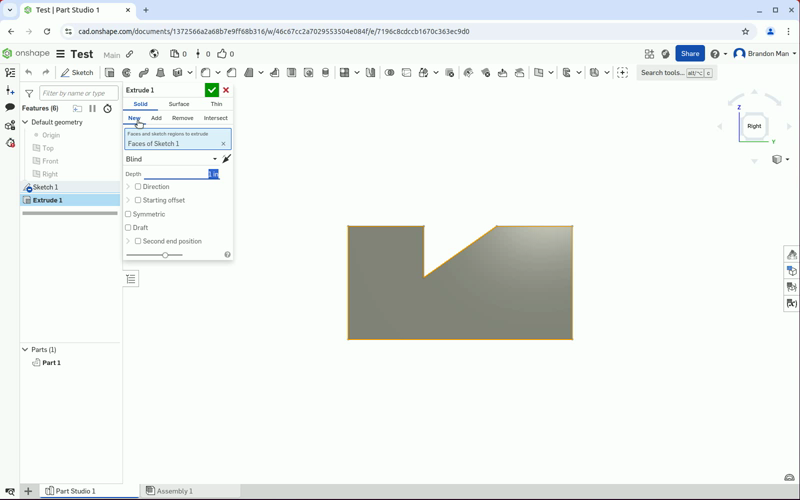
text(4.092)
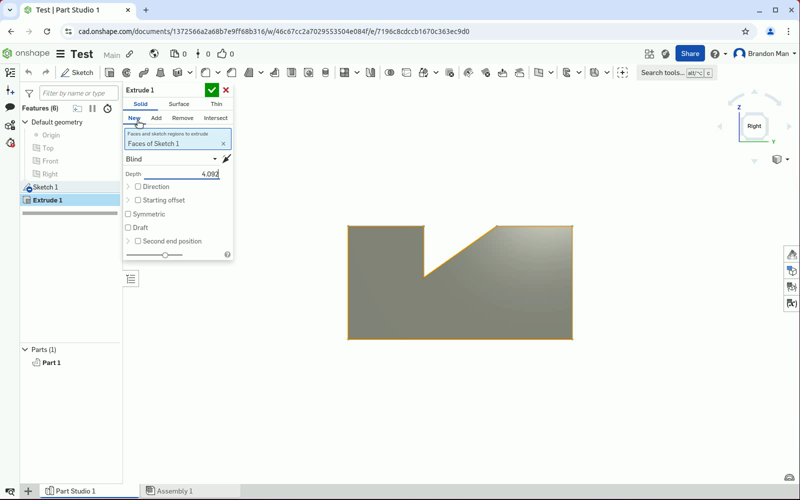
key(enter)
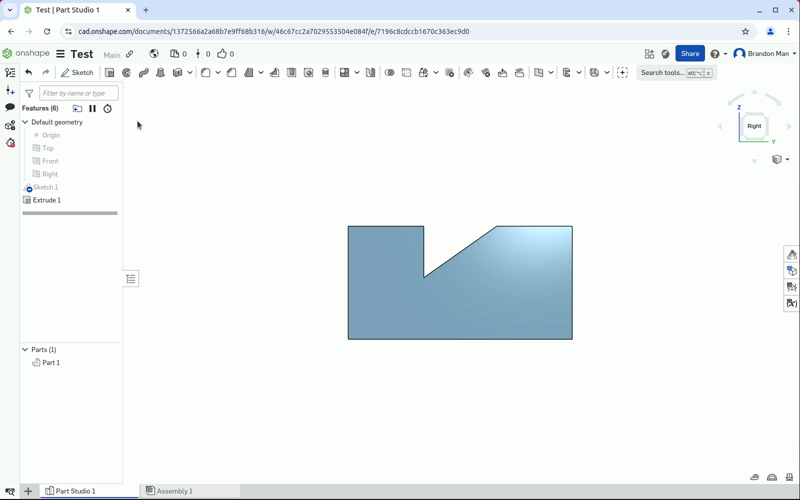
key(shift+h)
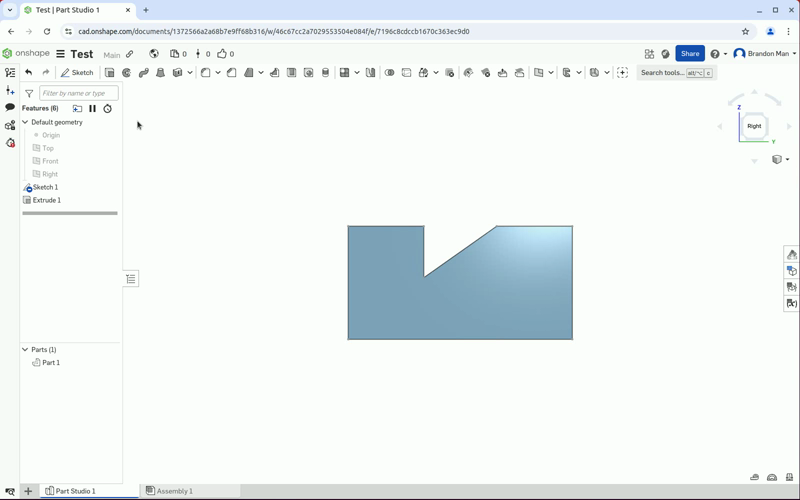
key(shift+h)
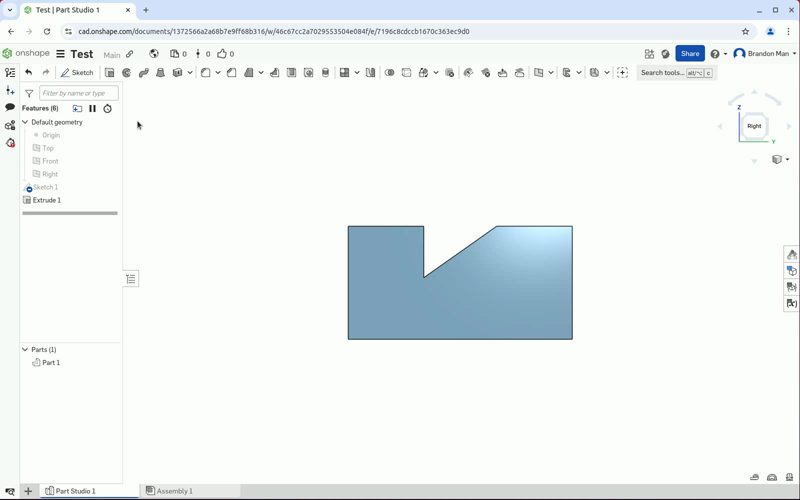
mouse_move(73, 189)
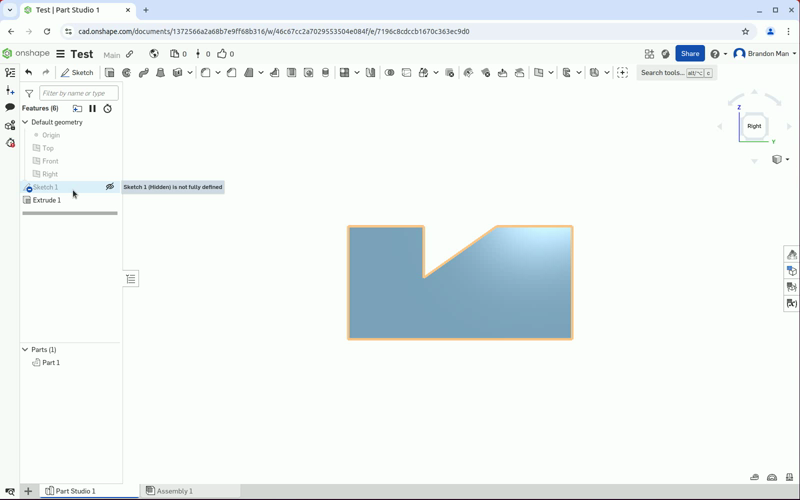
click(73, 189)
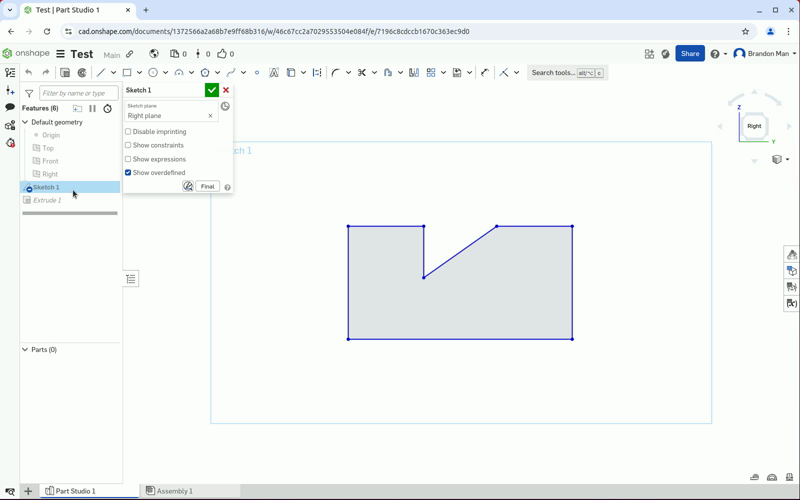
mouse_move(229, 92)
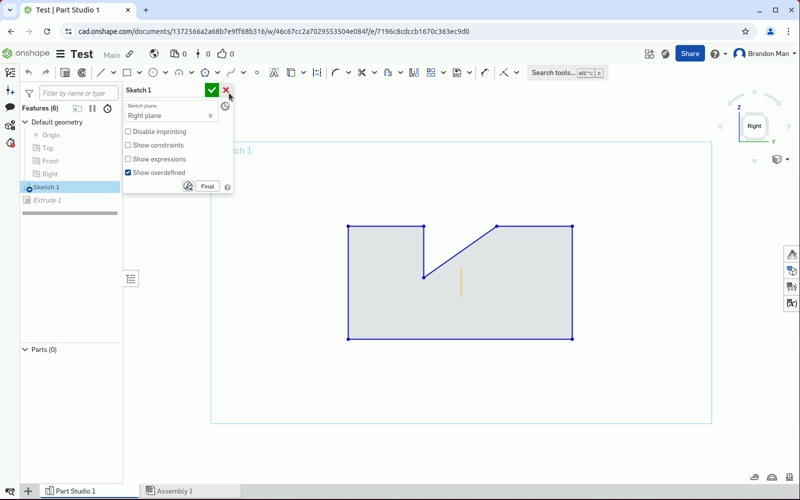
click(229, 92)
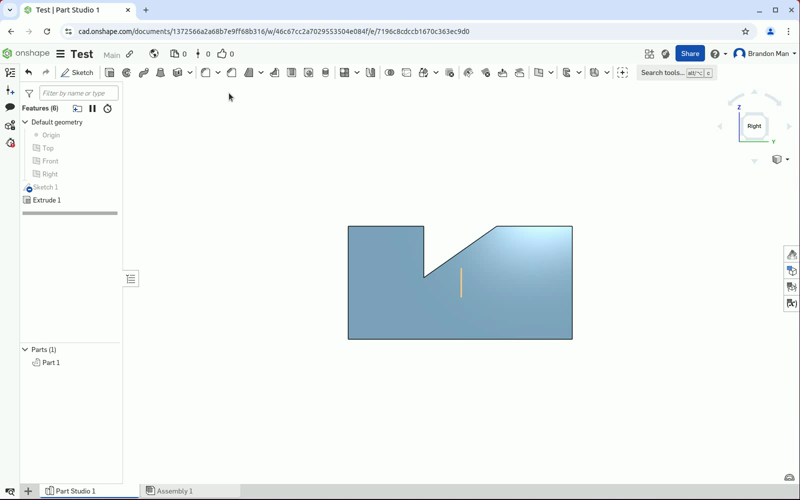
mouse_move(541, 75)
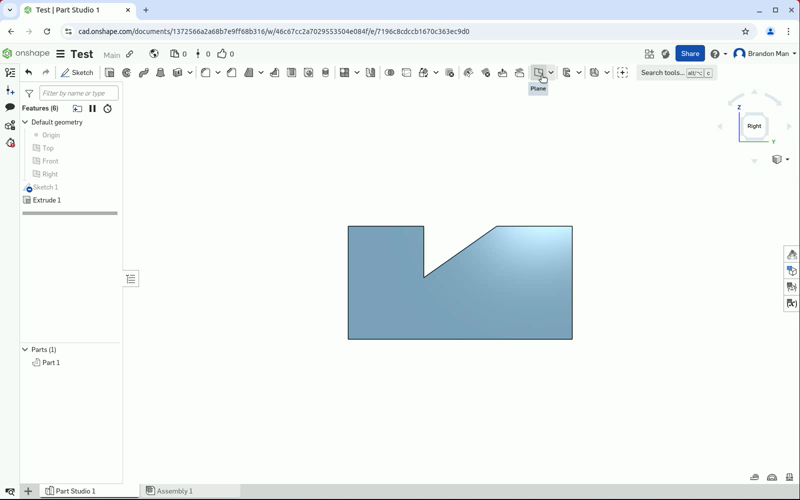
click(541, 75)
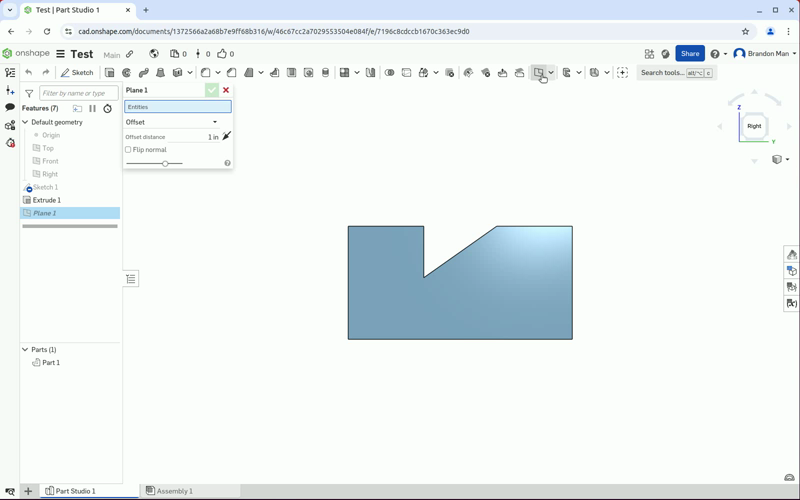
mouse_move(73, 176)
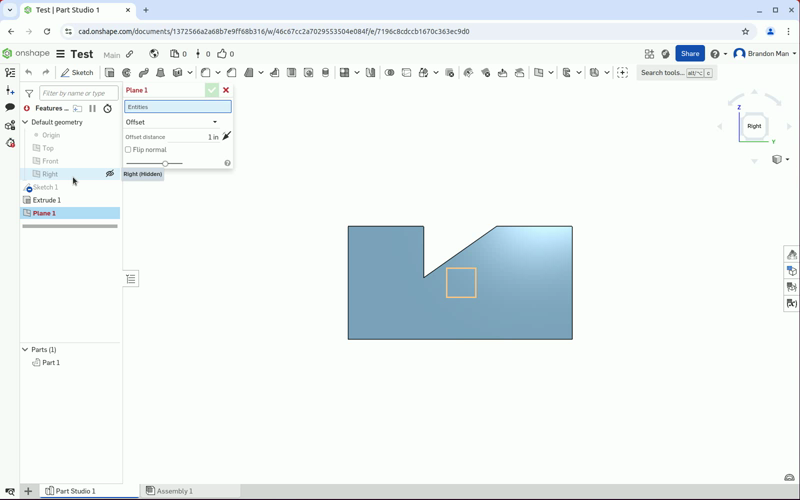
click(73, 176)
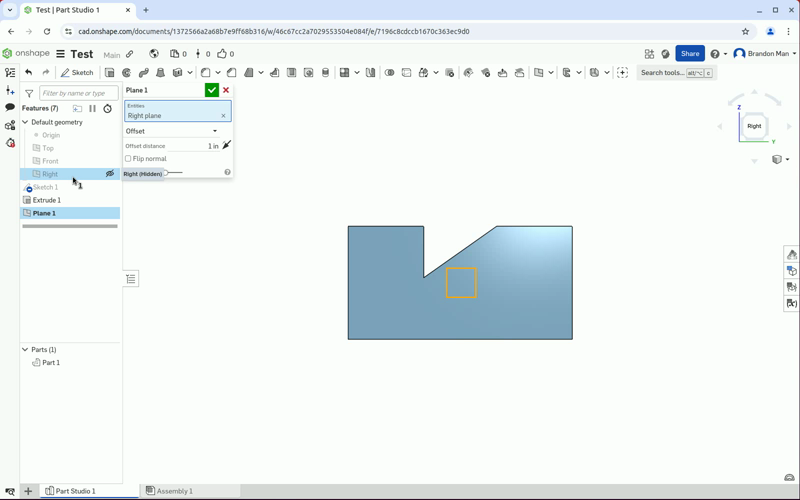
key(tab, 2)
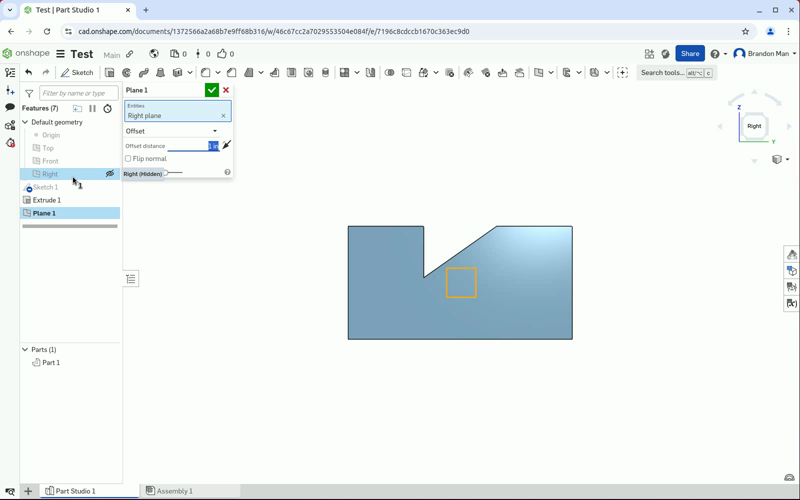
text(4.098)
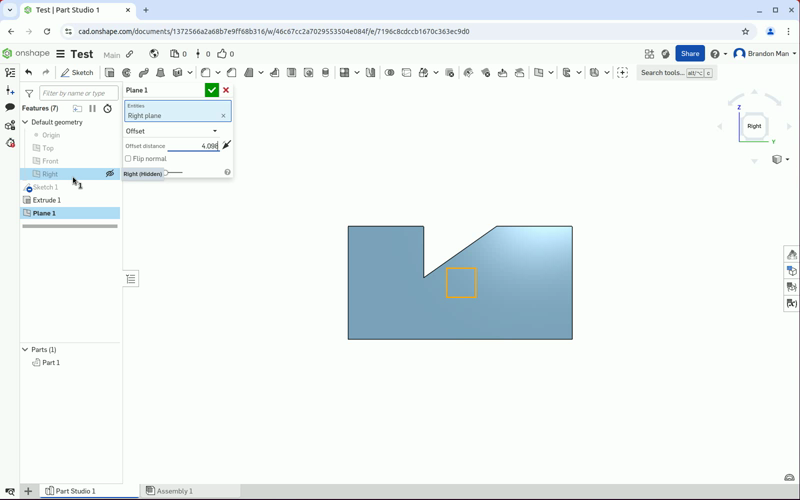
key(enter, 2)
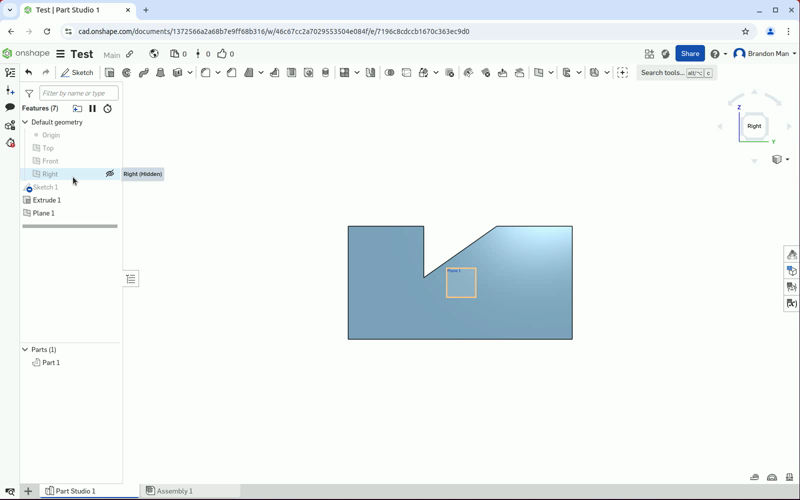
key(shift+s)
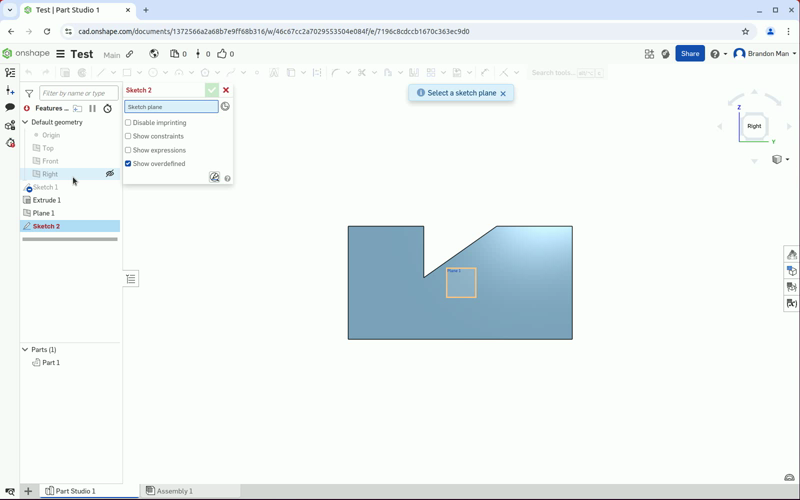
mouse_move(73, 215)
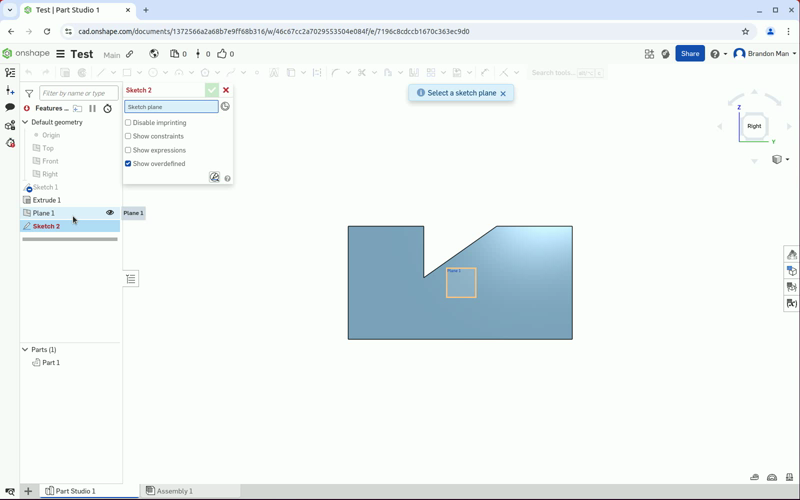
click(73, 215)
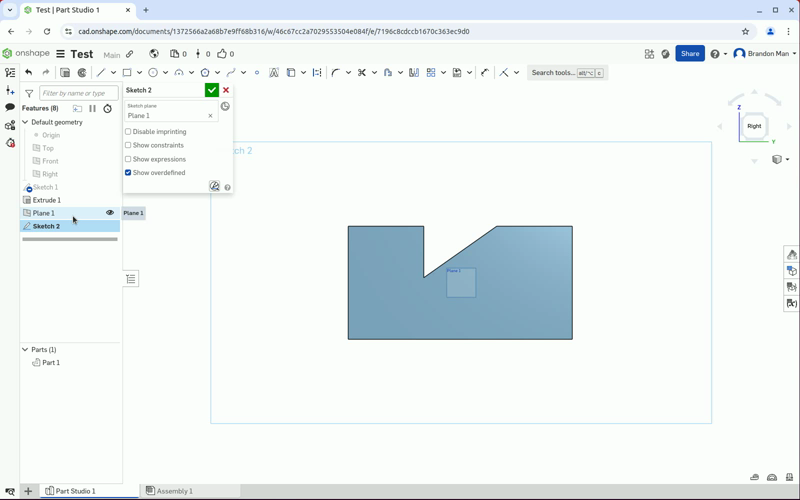
mouse_move(73, 352)
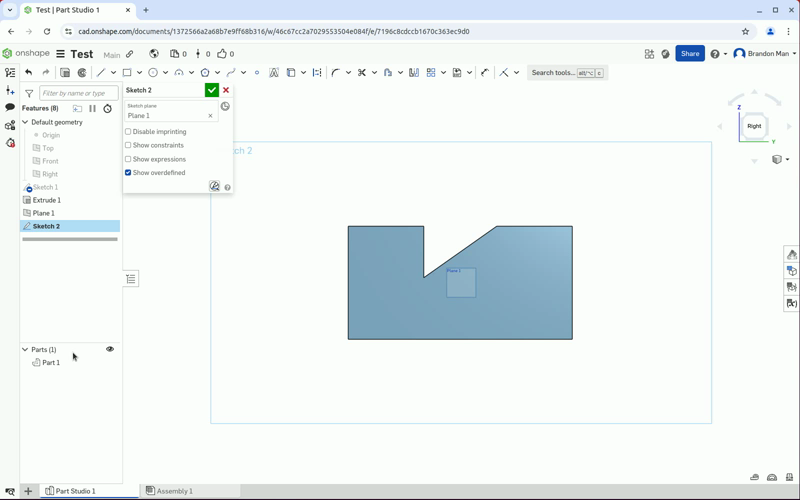
key(y)
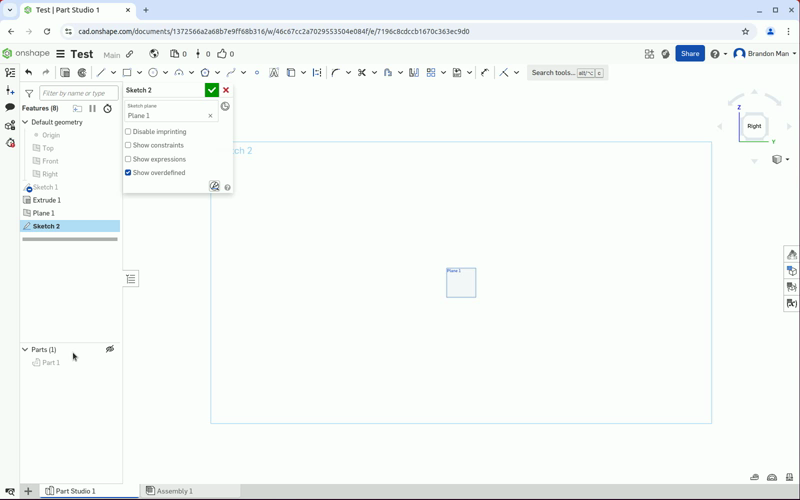
key(l)
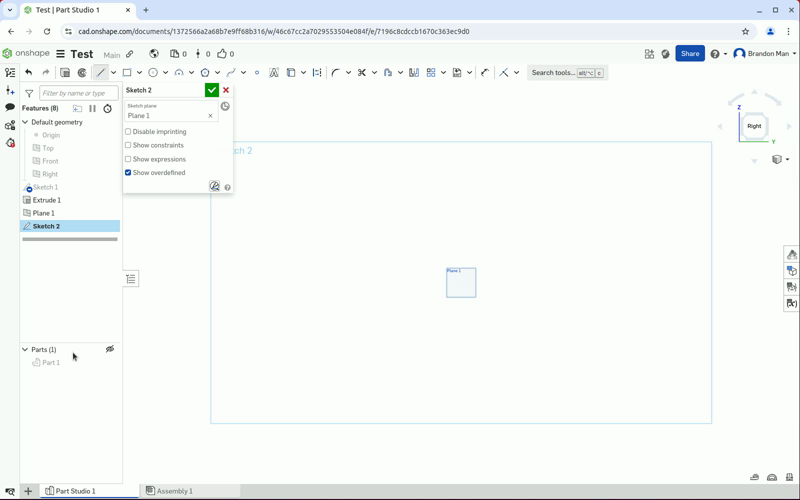
key_down(shift)
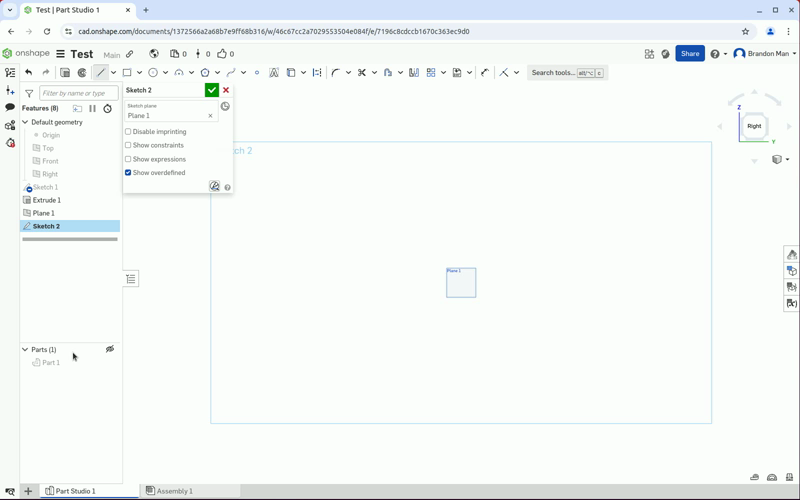
mouse_move(498, 246)
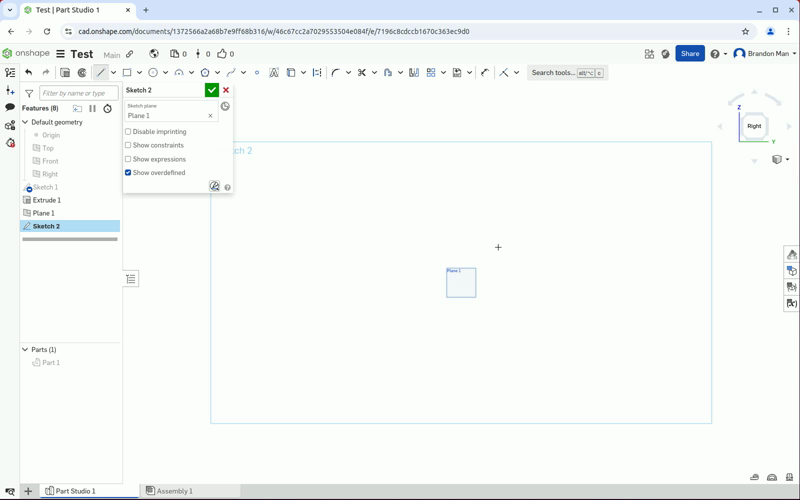
click(498, 246)
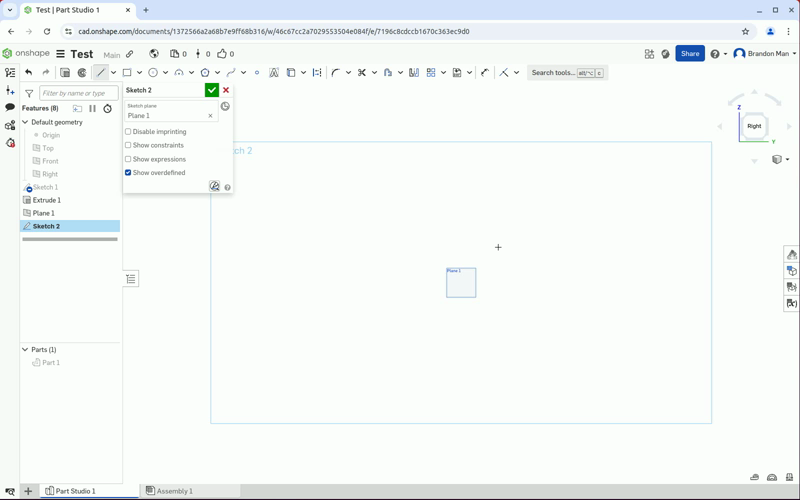
key_up(shift)
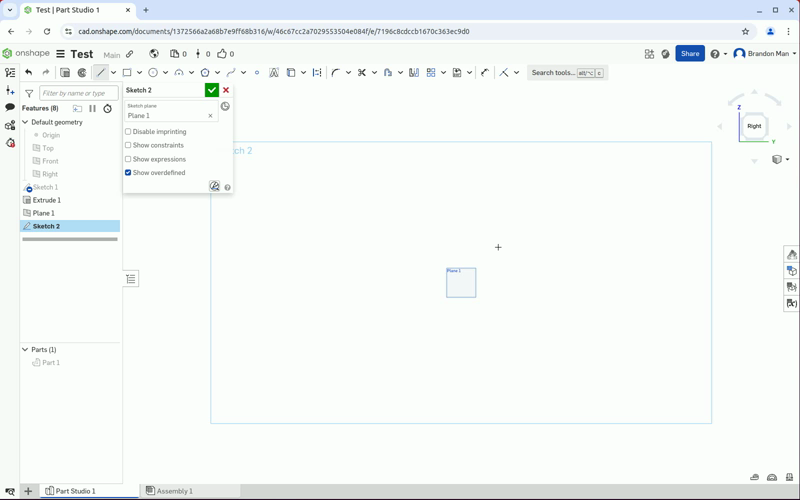
key_down(shift)
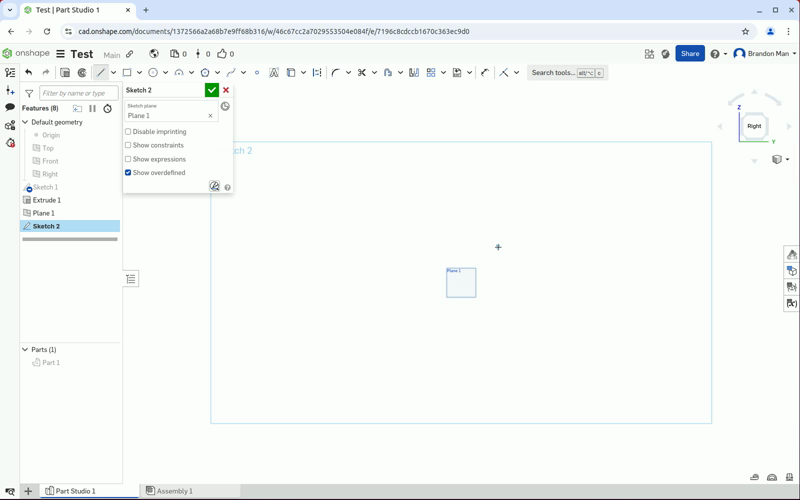
mouse_move(573, 246)
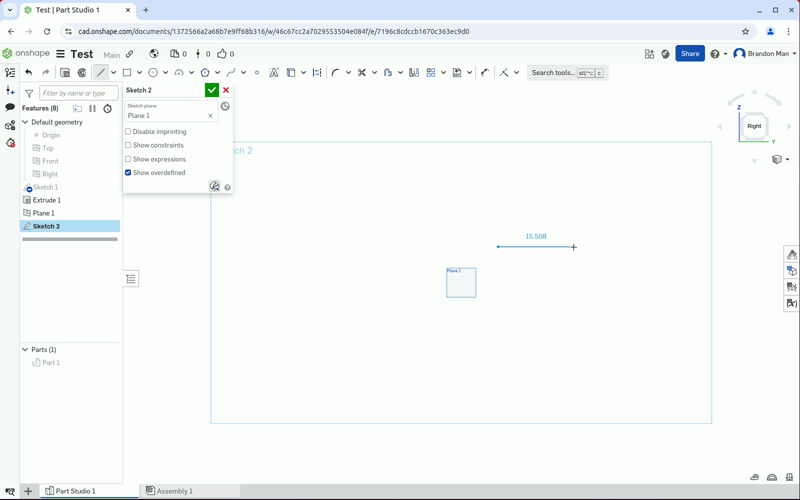
click(573, 246)
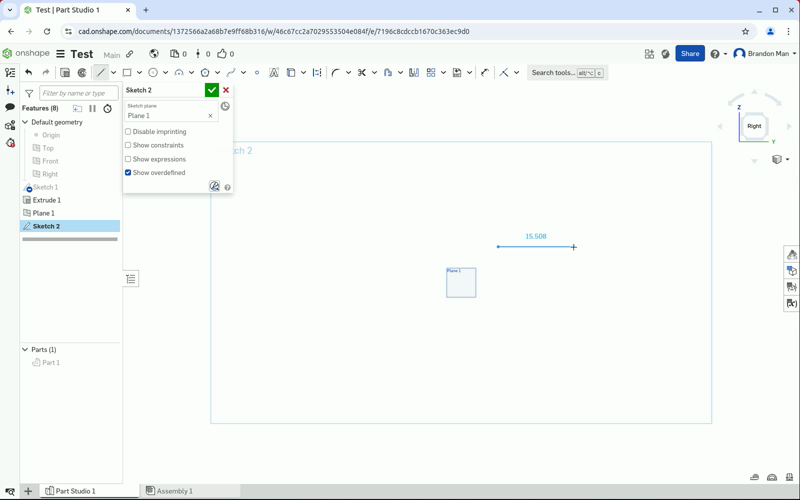
key_up(shift)
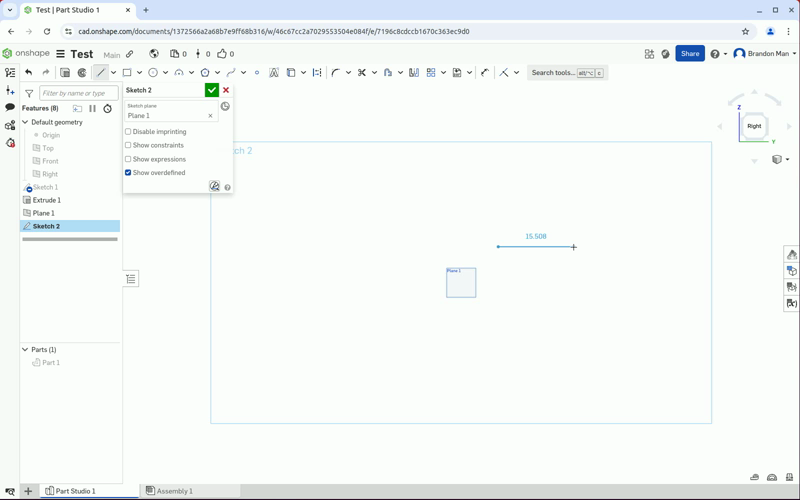
key_down(shift)
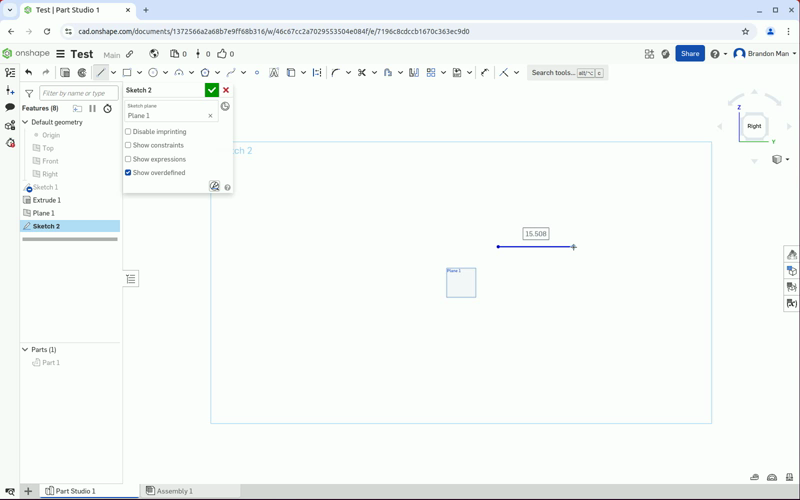
mouse_move(589, 246)
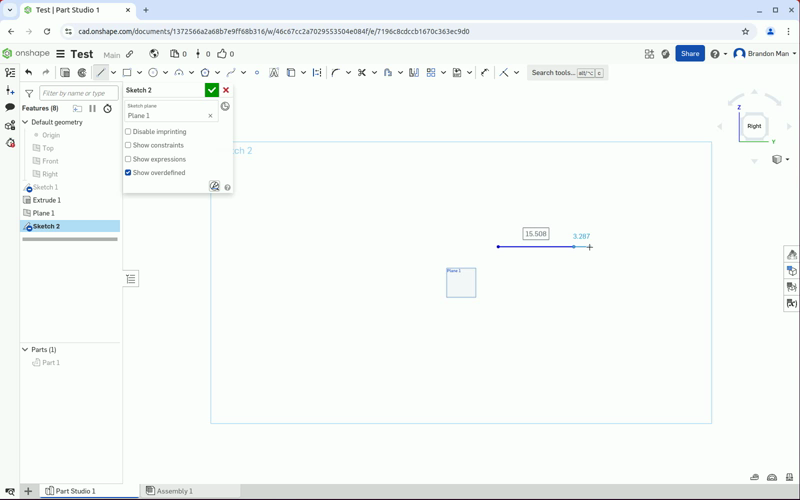
mouse_move(573, 226)
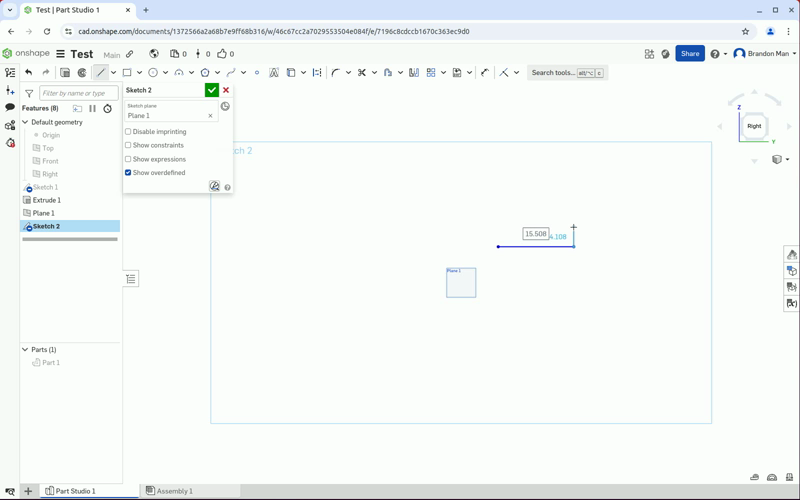
click(573, 226)
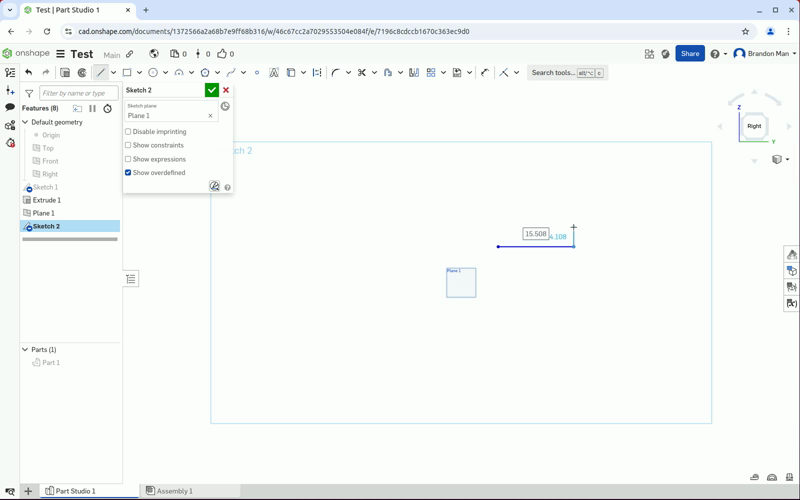
key_up(shift)
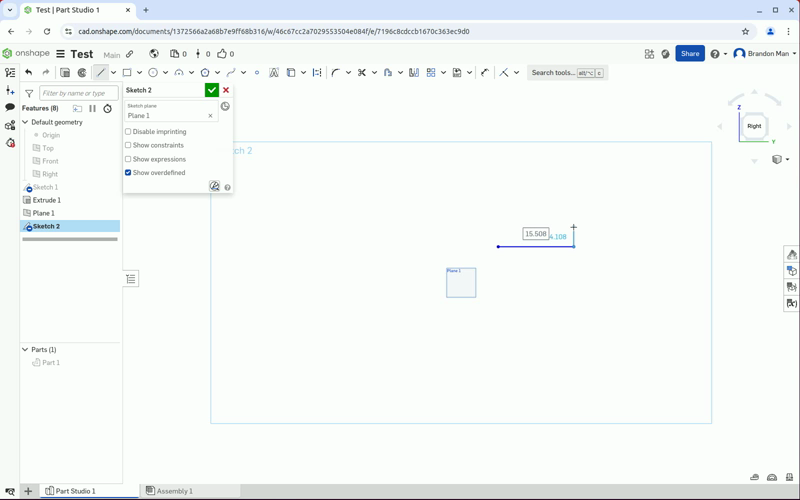
key_down(shift)
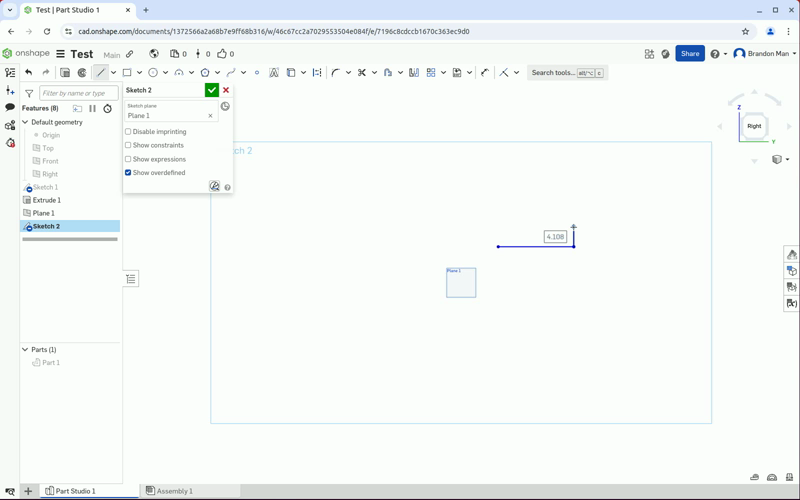
mouse_move(498, 226)
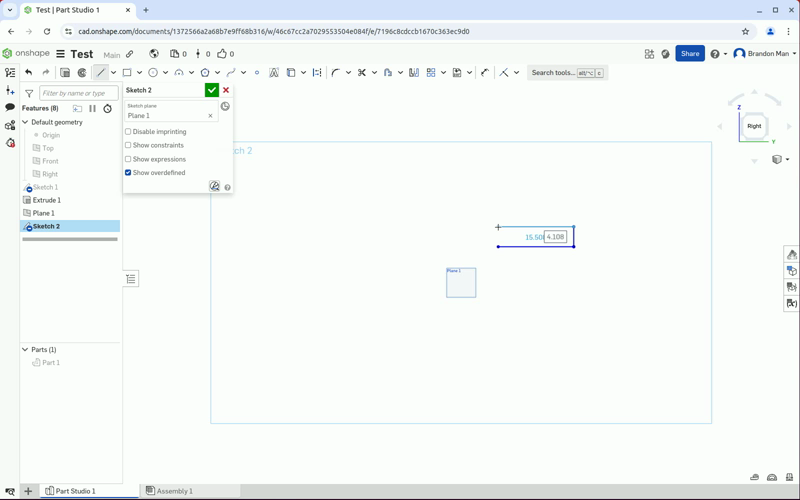
click(498, 226)
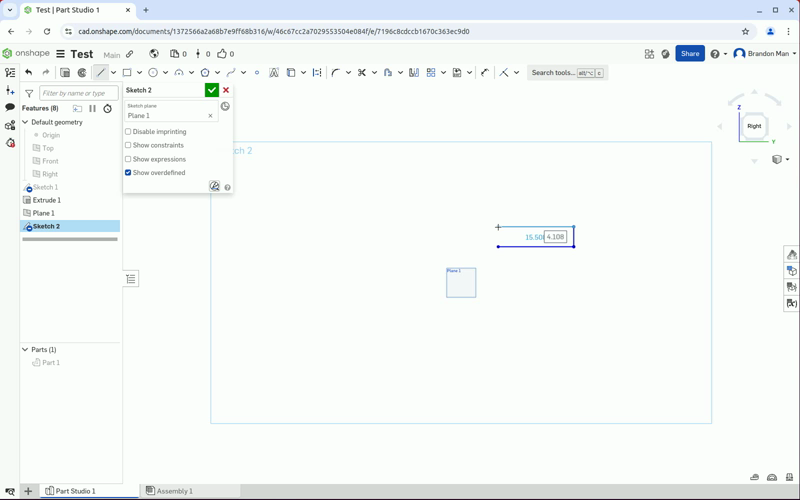
key_up(shift)
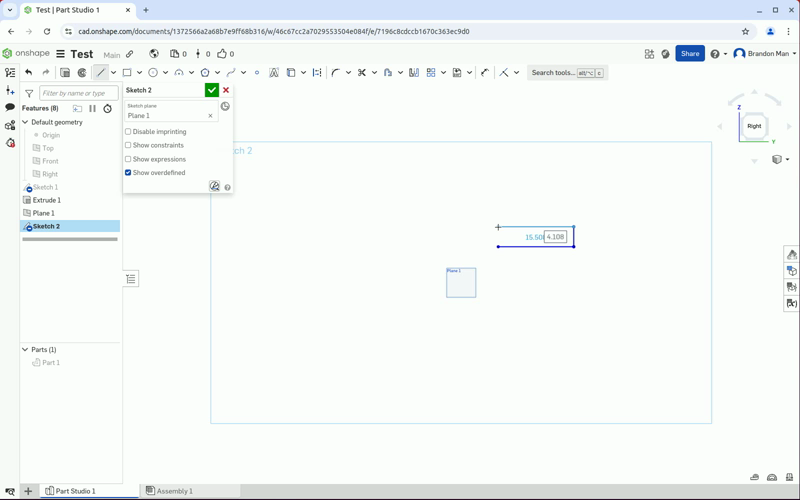
mouse_move(528, 226)
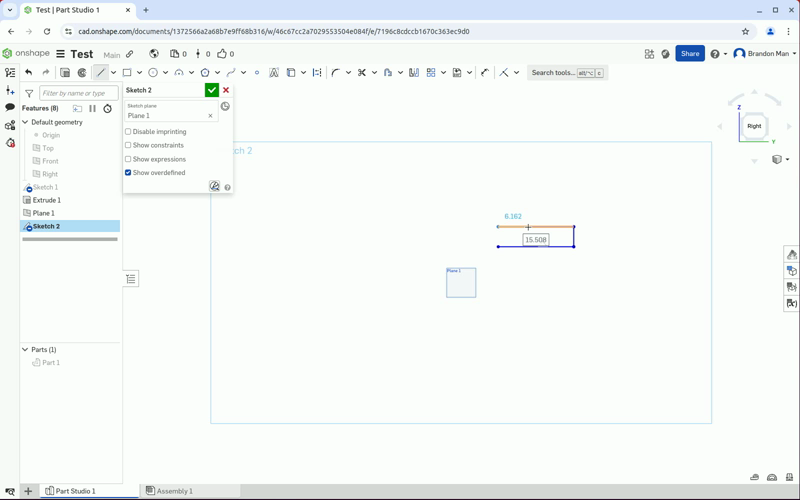
key_down(shift)
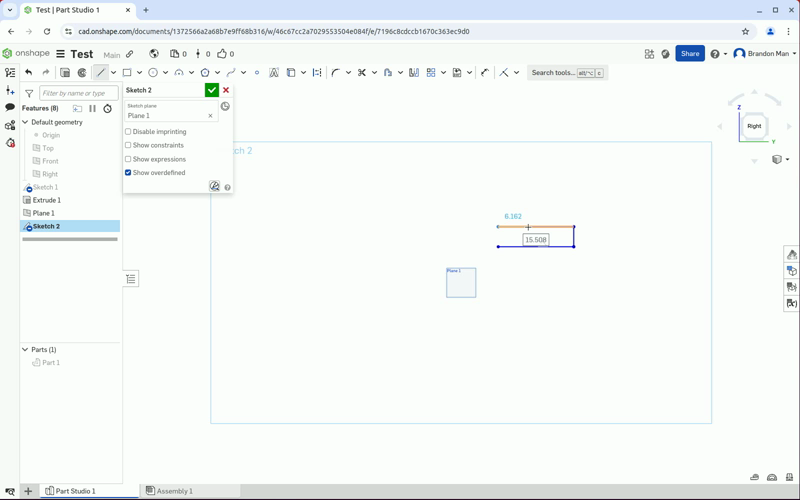
mouse_move(498, 246)
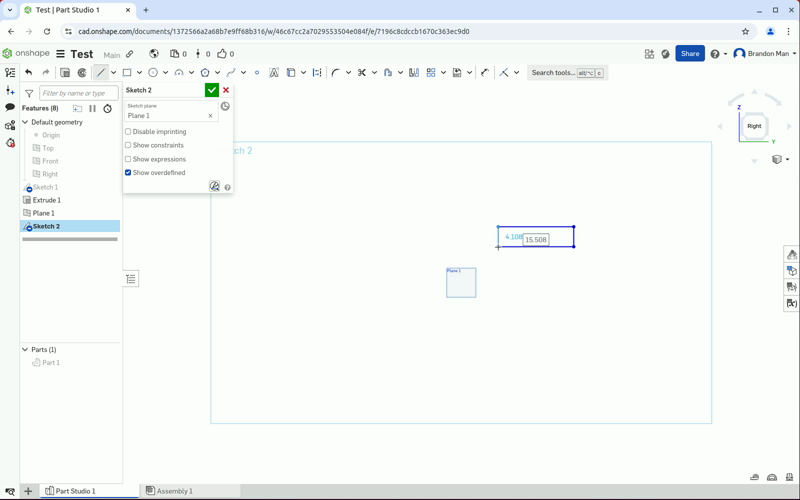
key_up(shift)
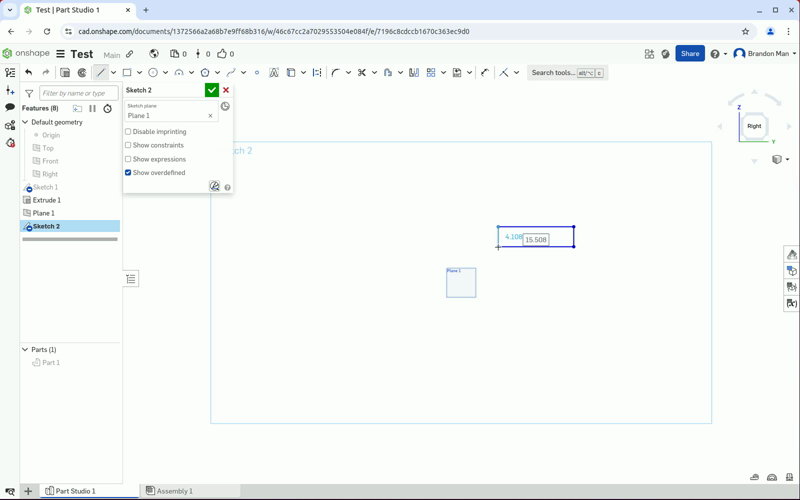
click(498, 246)
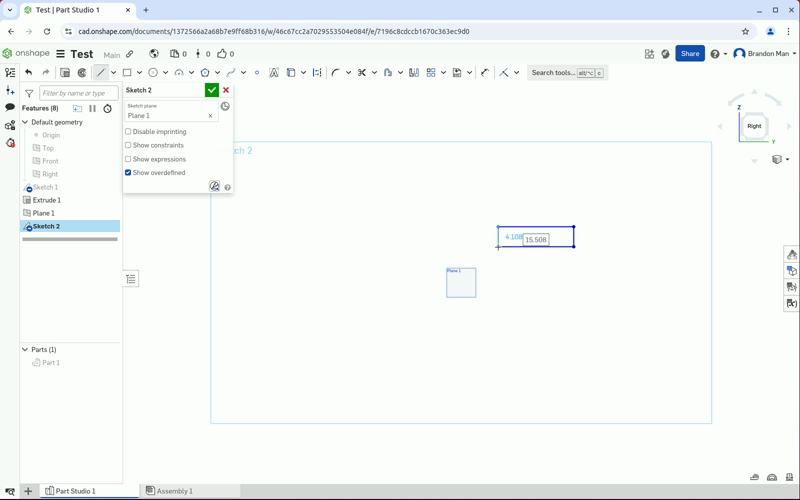
key(esc)
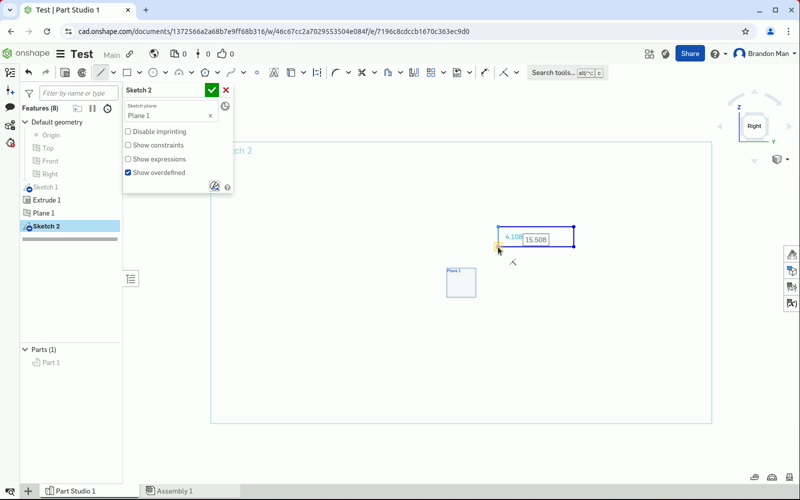
mouse_move(514, 233)
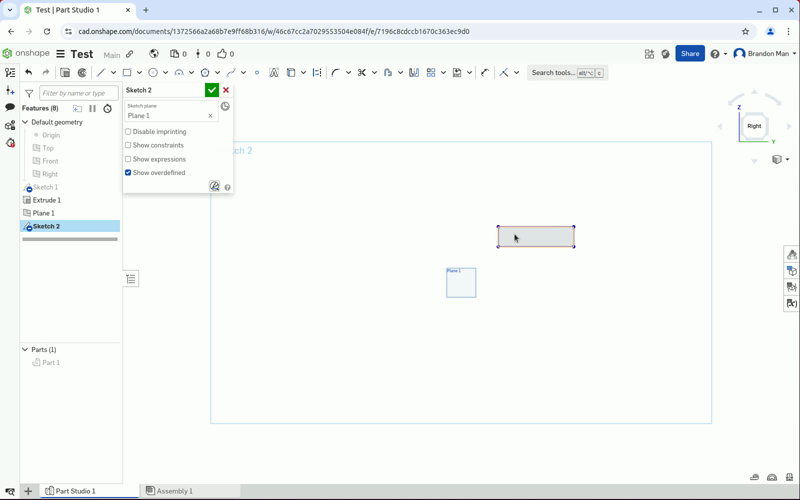
scroll(6)
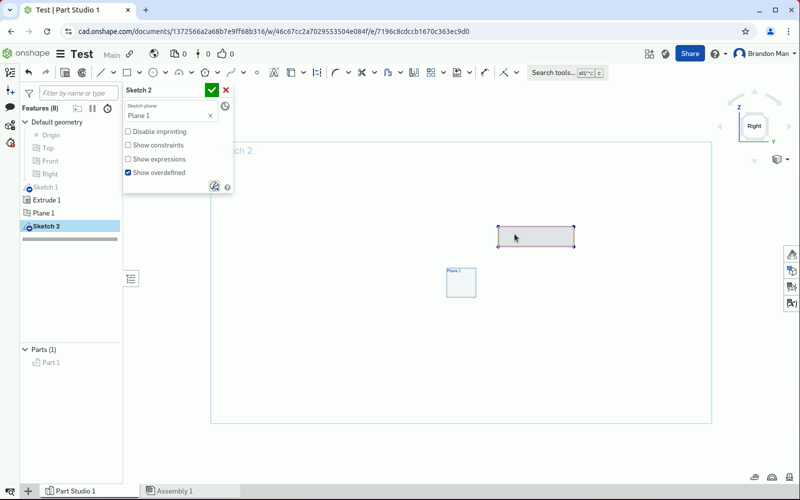
scroll(6)
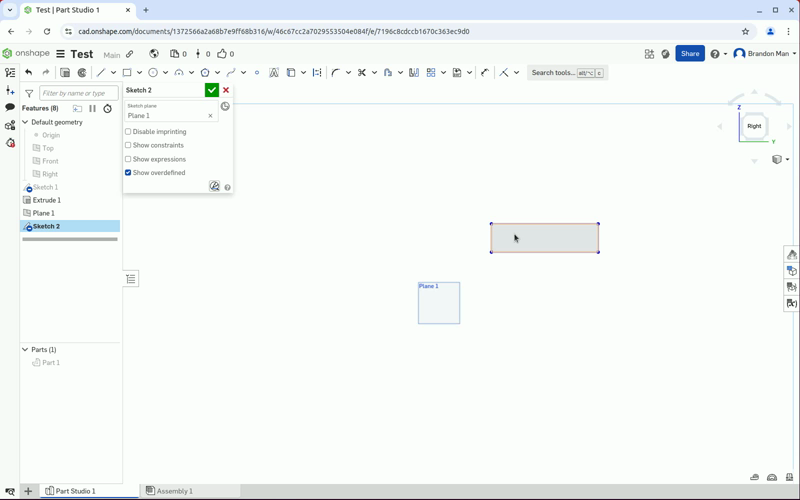
scroll(6)
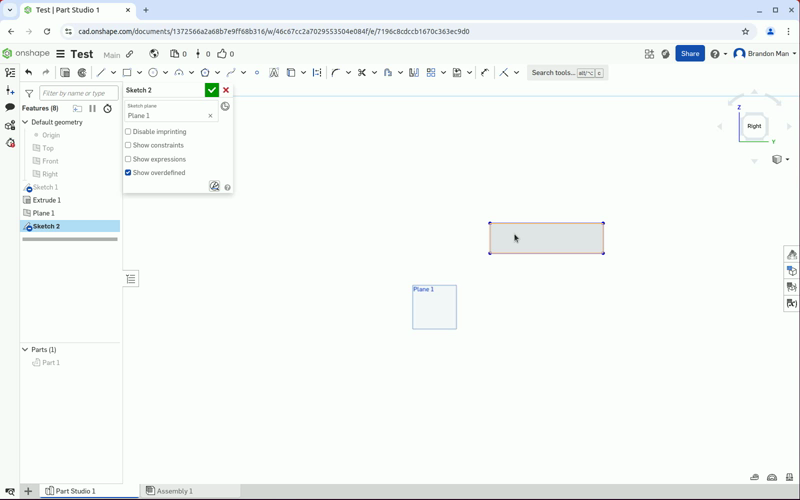
scroll(6)
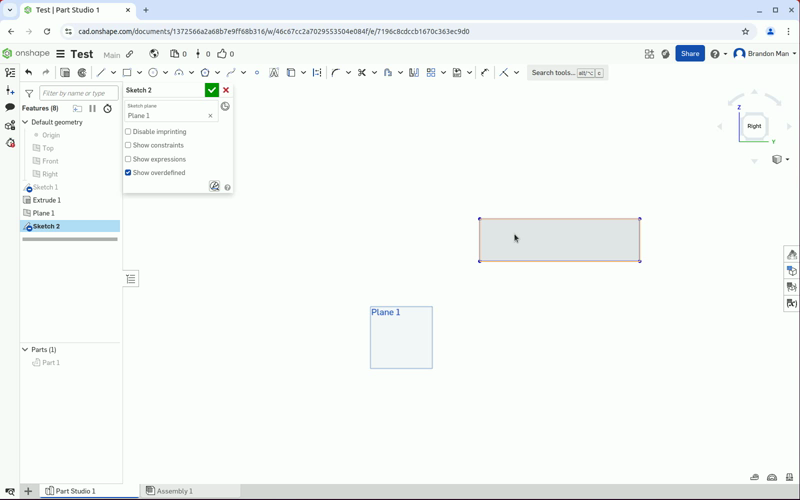
scroll(6)
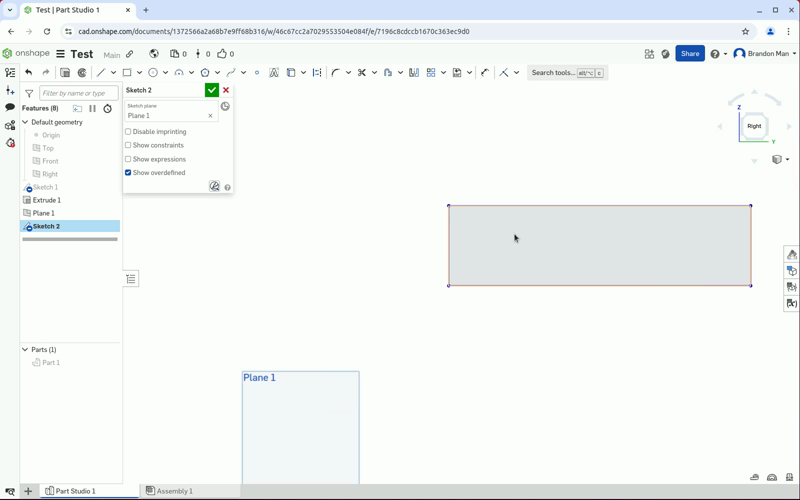
scroll(6)
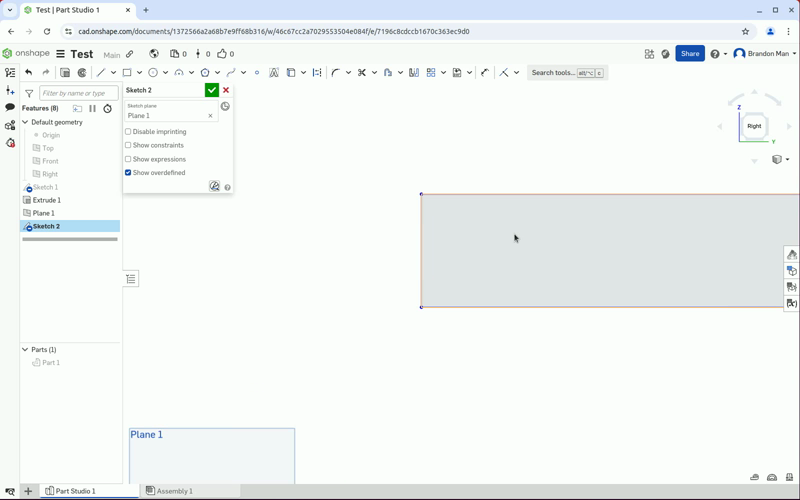
scroll(6)
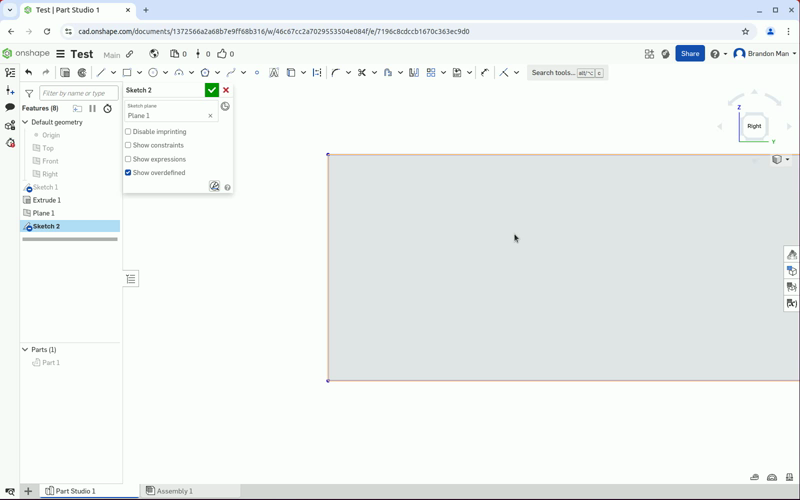
click(514, 233)
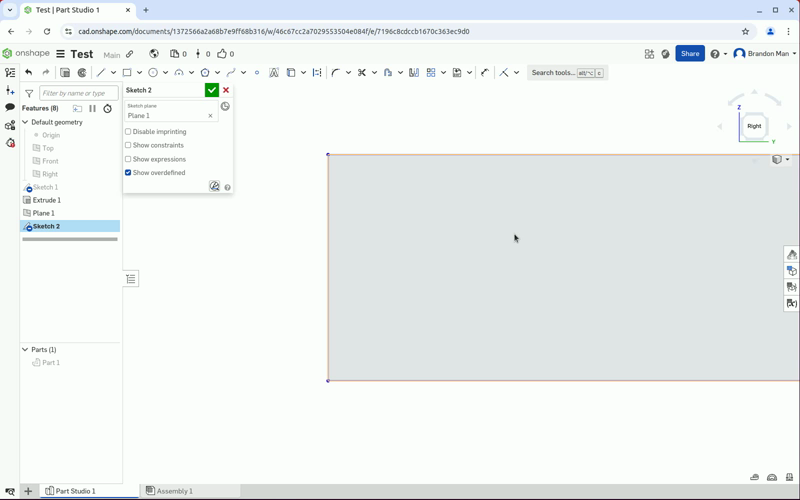
scroll(-6)
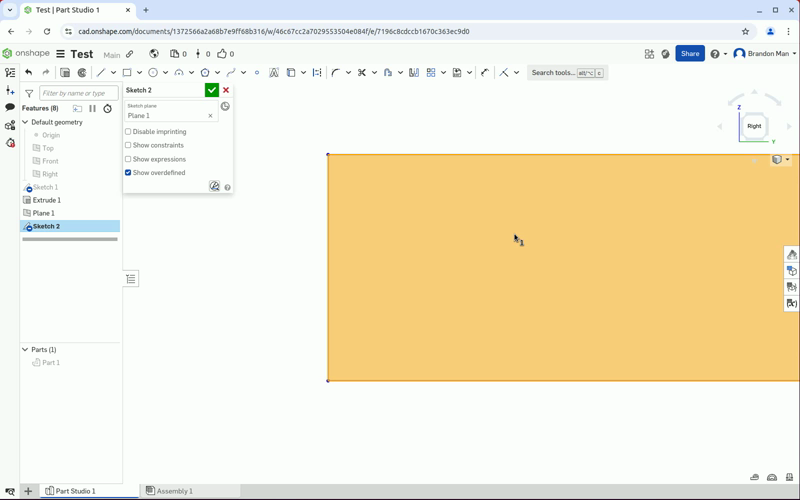
scroll(-6)
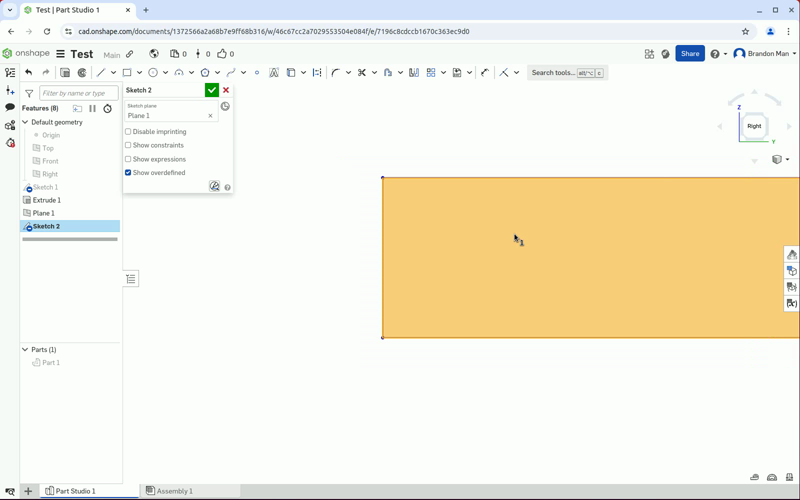
scroll(-6)
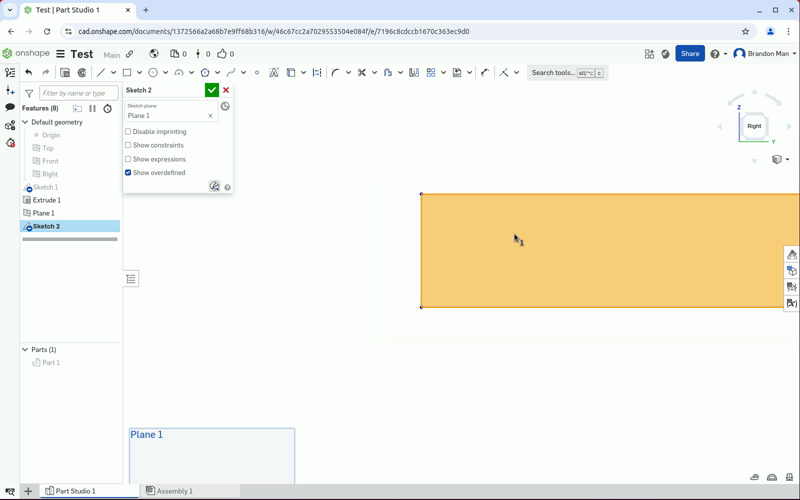
scroll(-6)
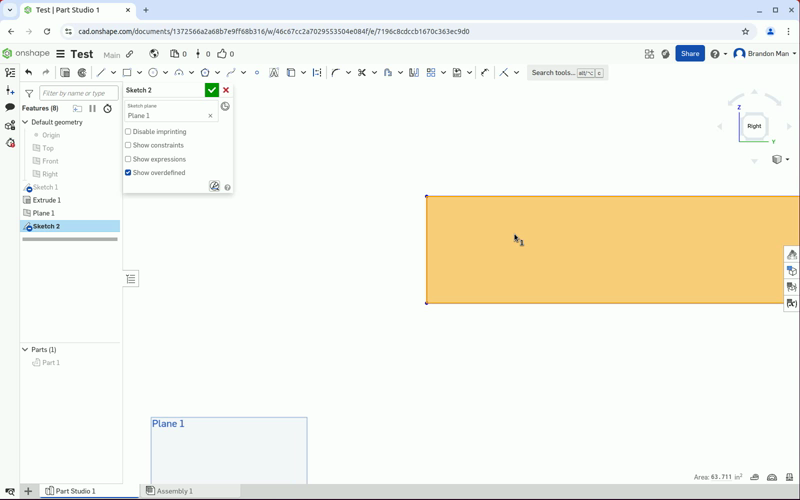
scroll(-6)
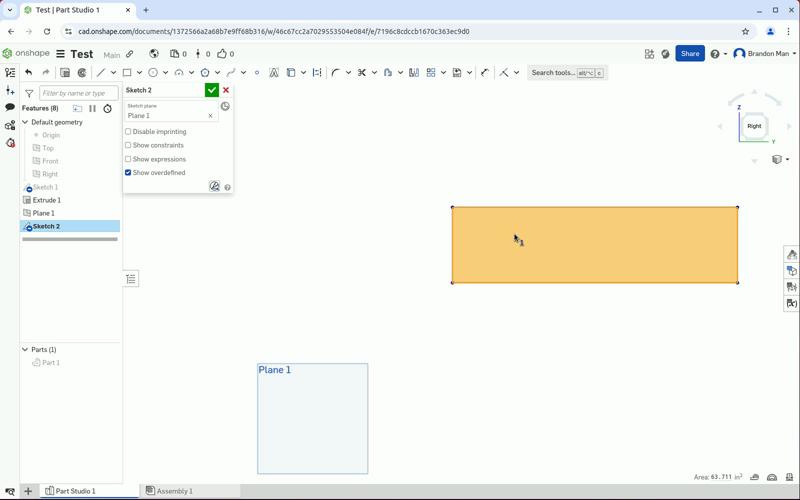
scroll(-6)
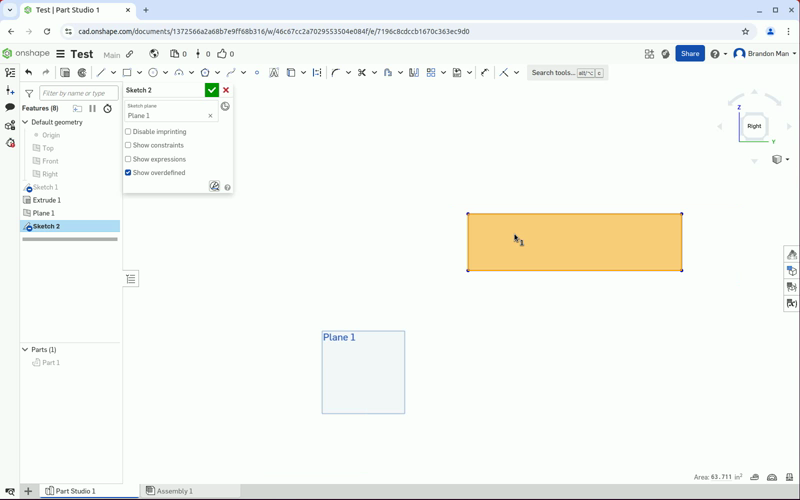
scroll(-6)
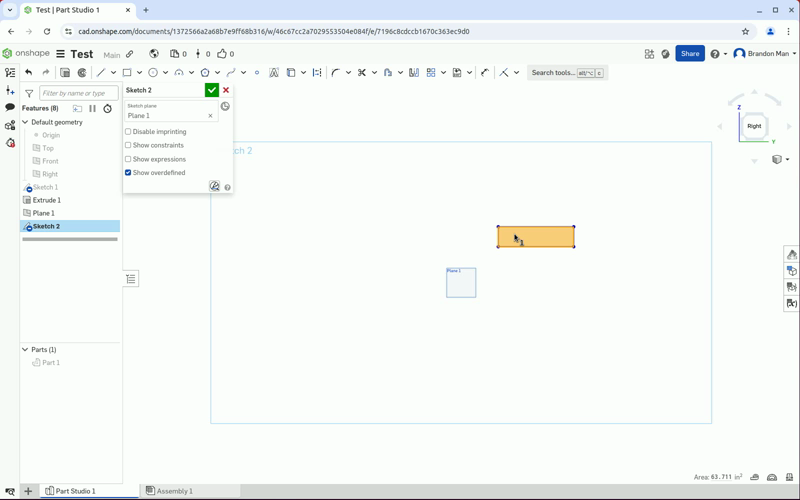
mouse_move(73, 352)
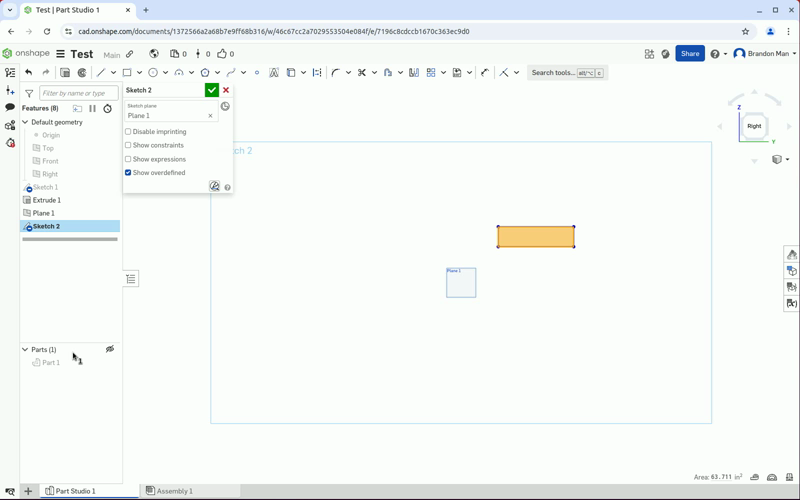
key(shift+y)
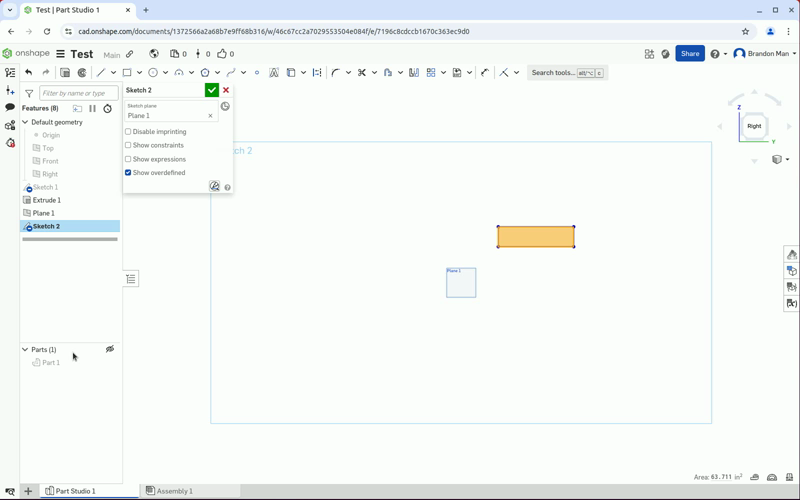
key(shift+e)
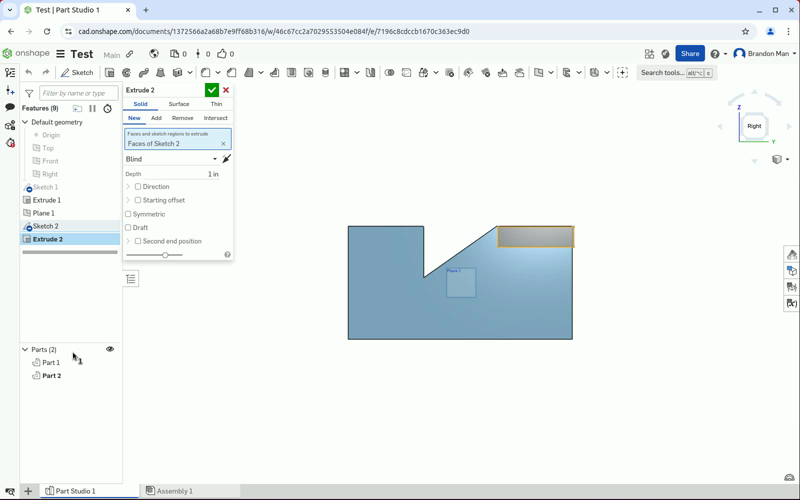
mouse_move(143, 106)
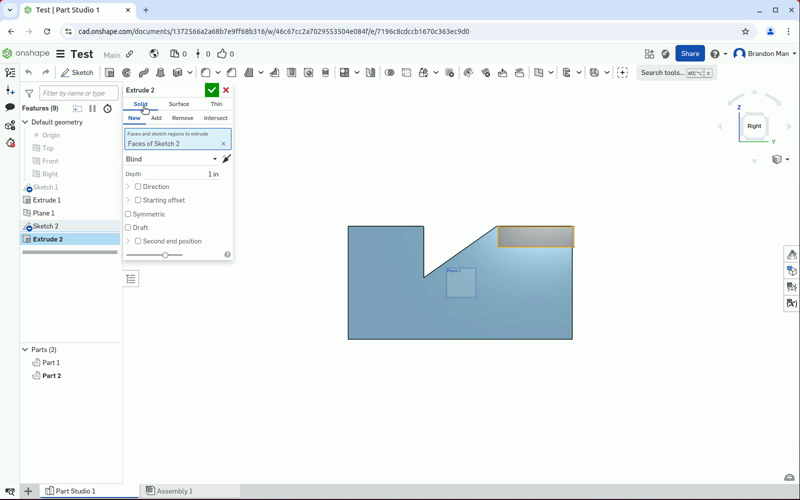
click(143, 106)
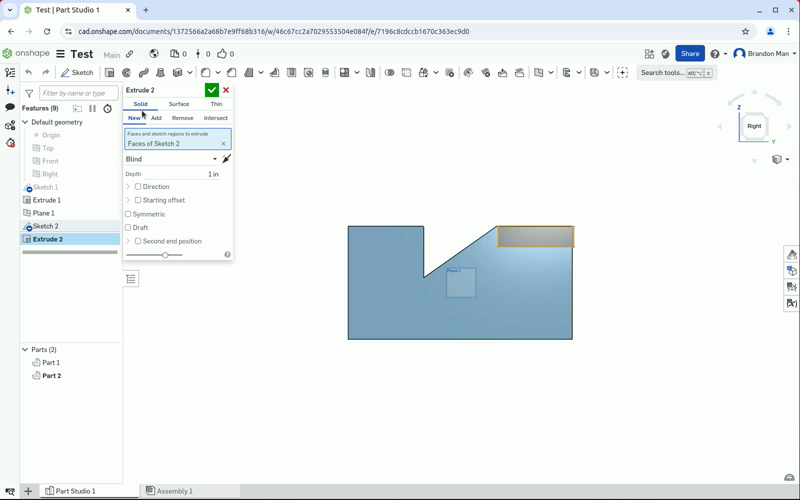
mouse_move(137, 120)
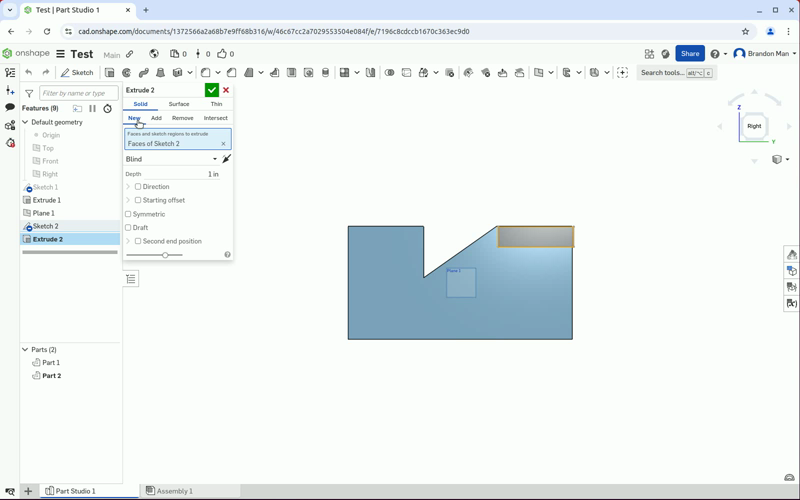
click(137, 120)
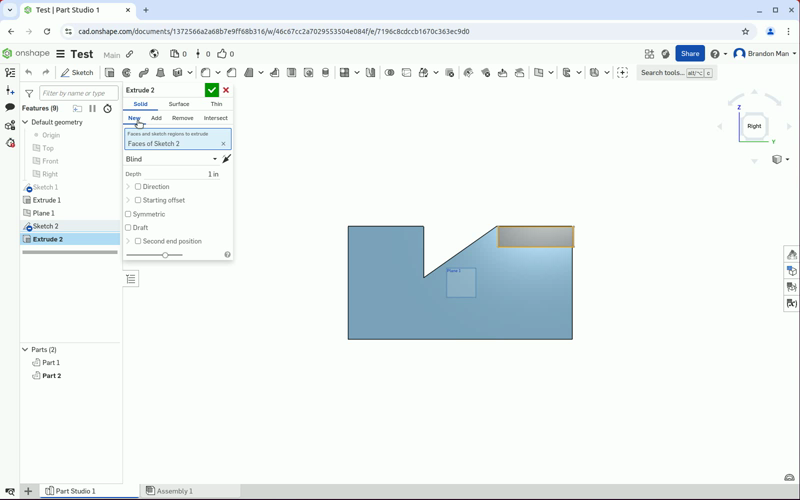
key(tab, 4)
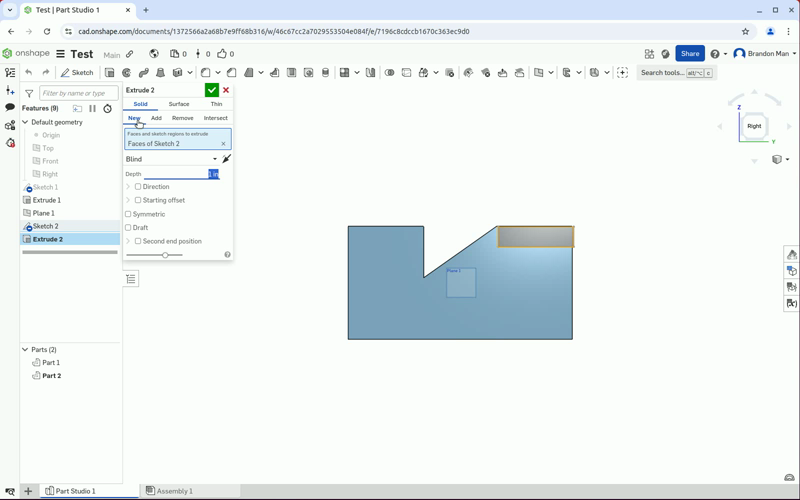
text(19.016)
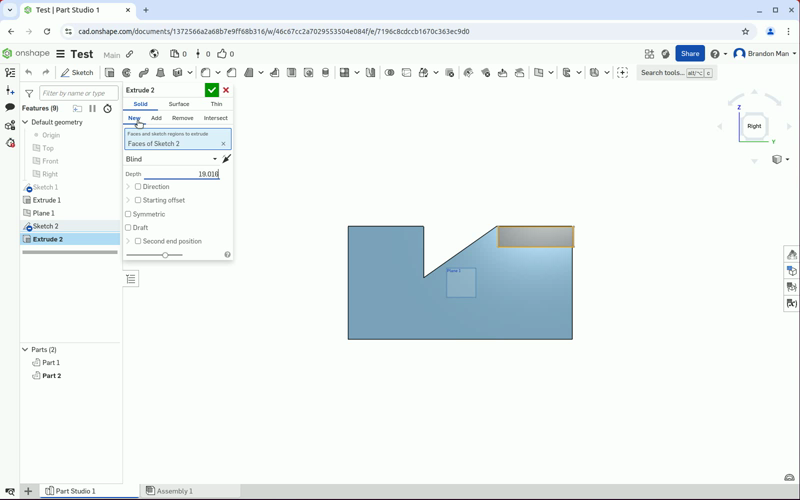
key(enter)
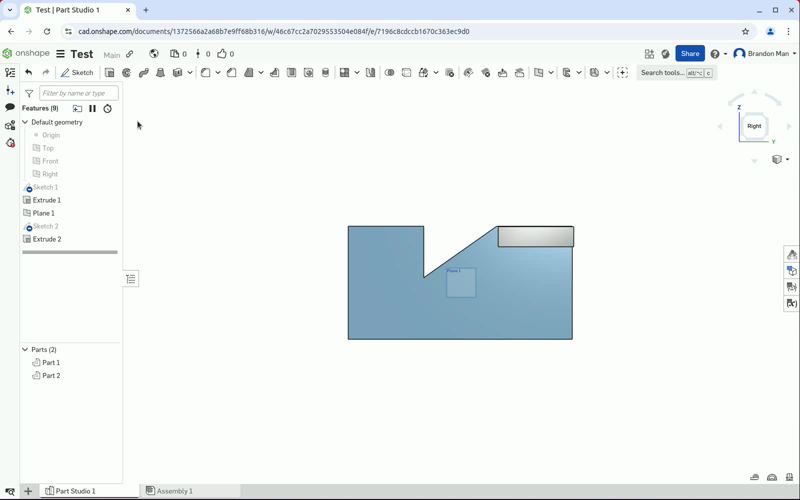
key(shift+h)
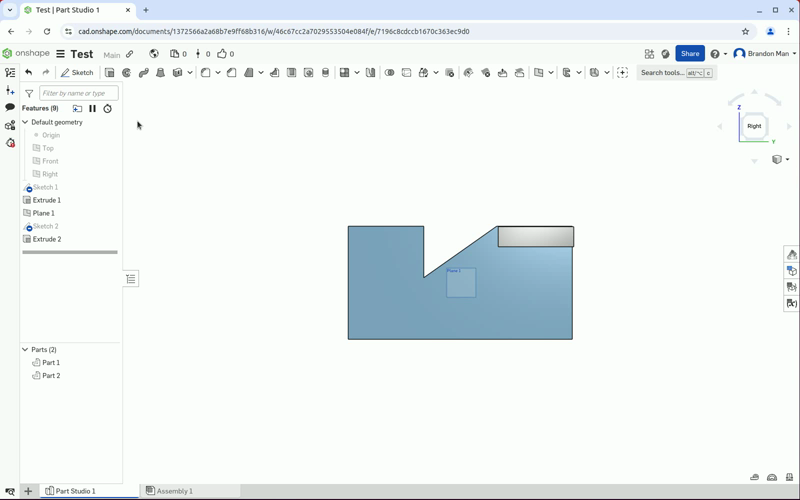
key(shift+h)
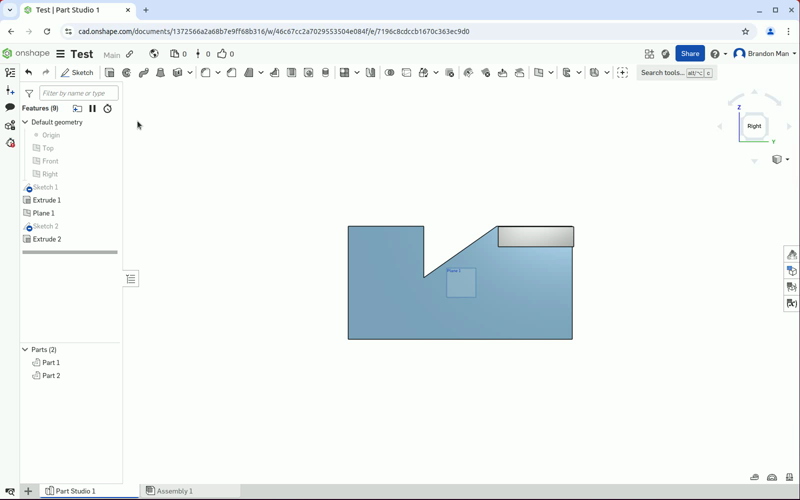
mouse_move(73, 189)
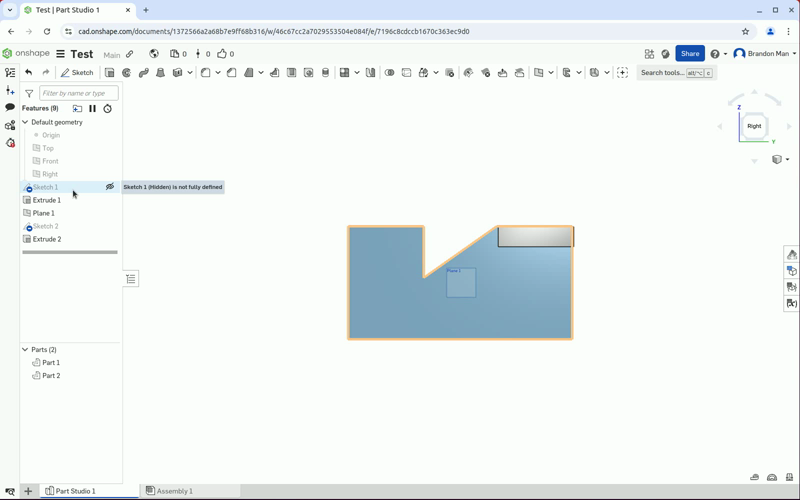
click(73, 189)
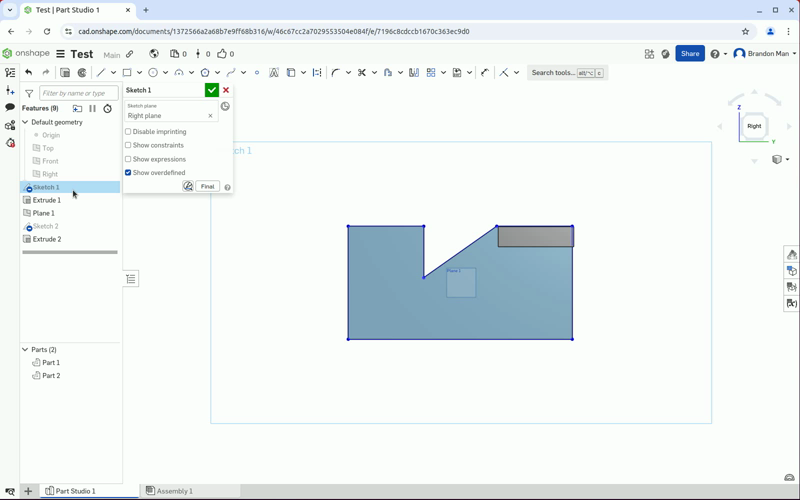
mouse_move(229, 92)
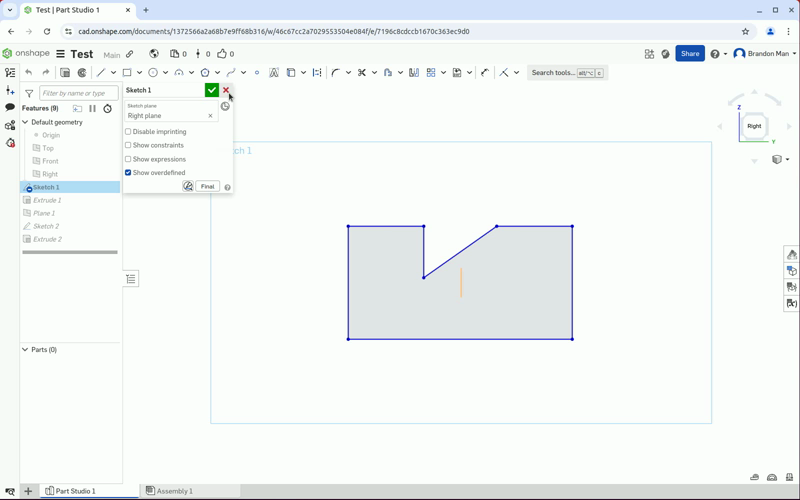
click(229, 92)
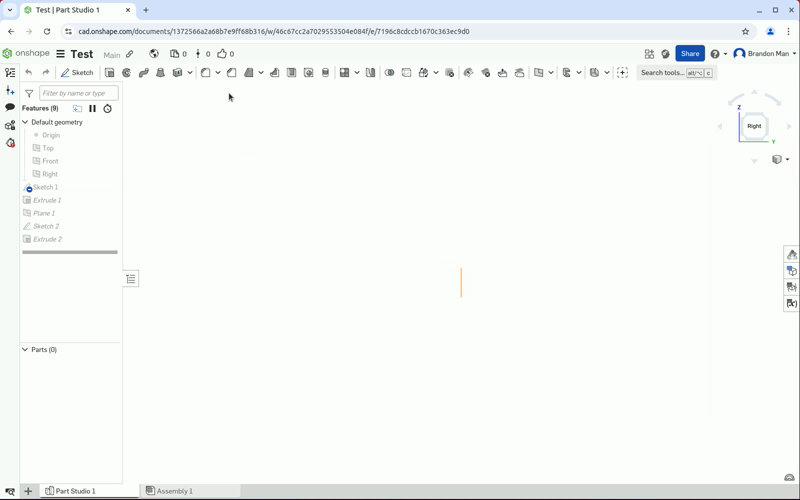
key(shift+s)
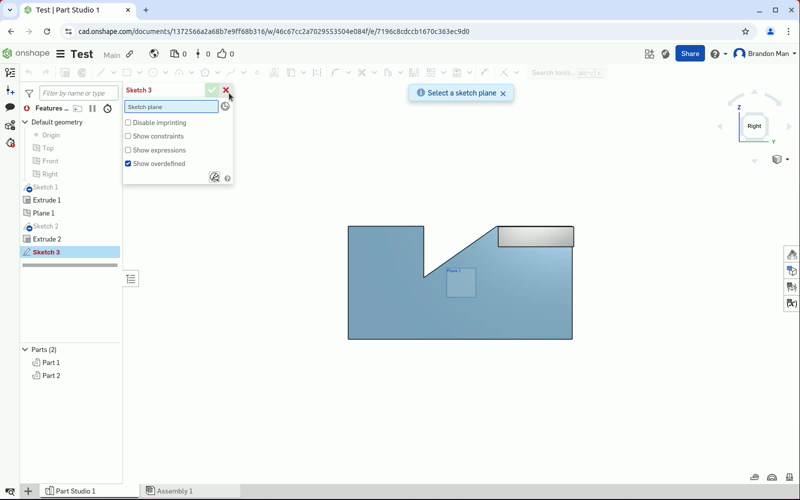
mouse_move(73, 215)
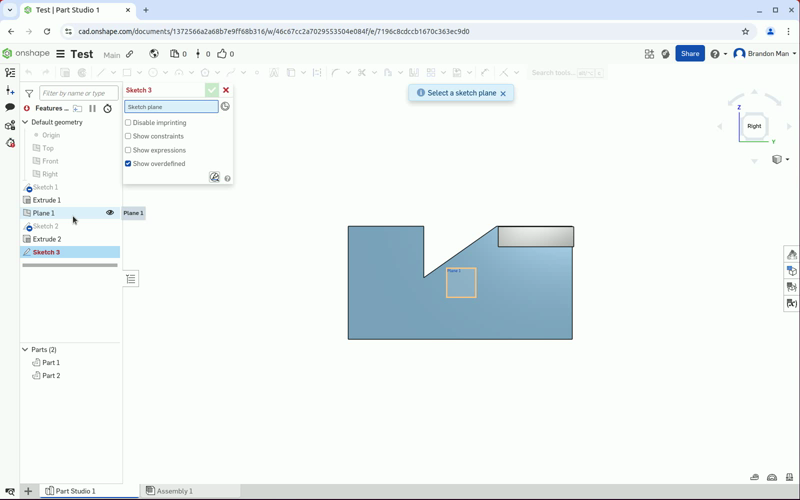
click(73, 215)
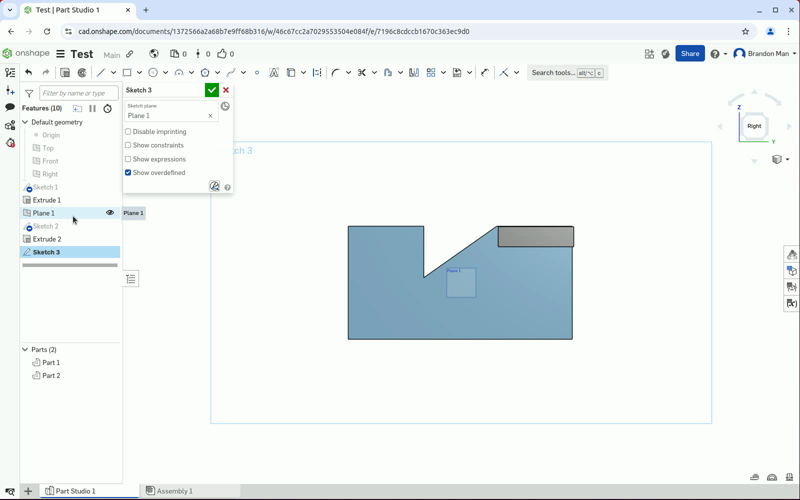
mouse_move(73, 352)
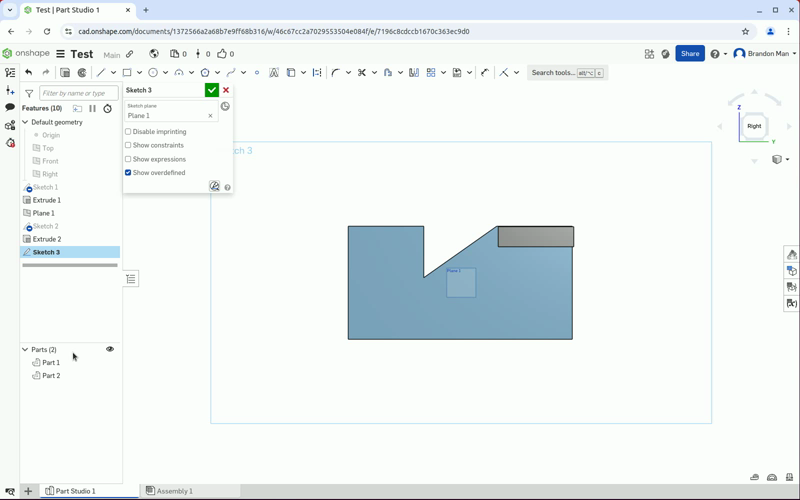
key(y)
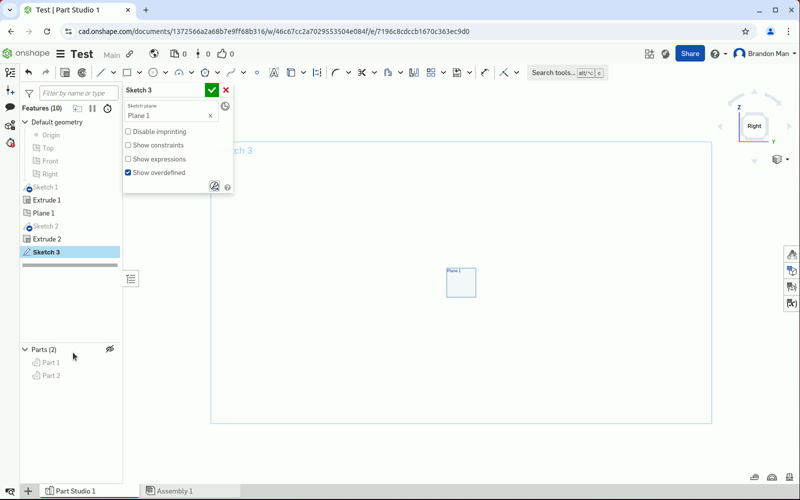
key(l)
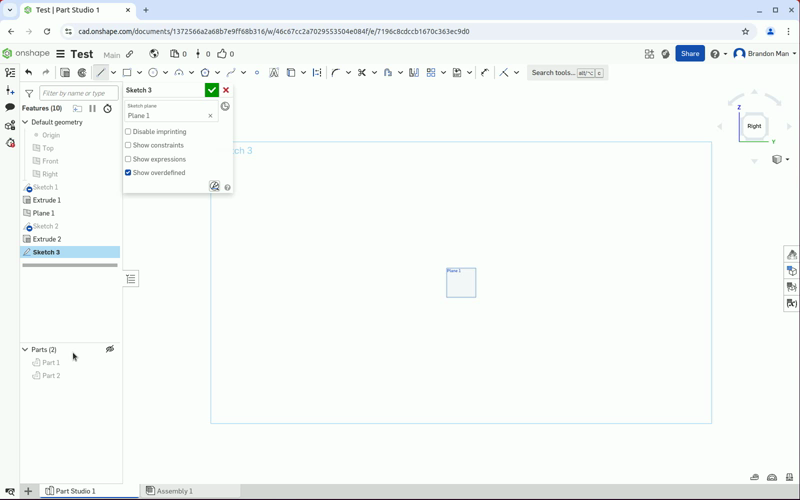
key_down(shift)
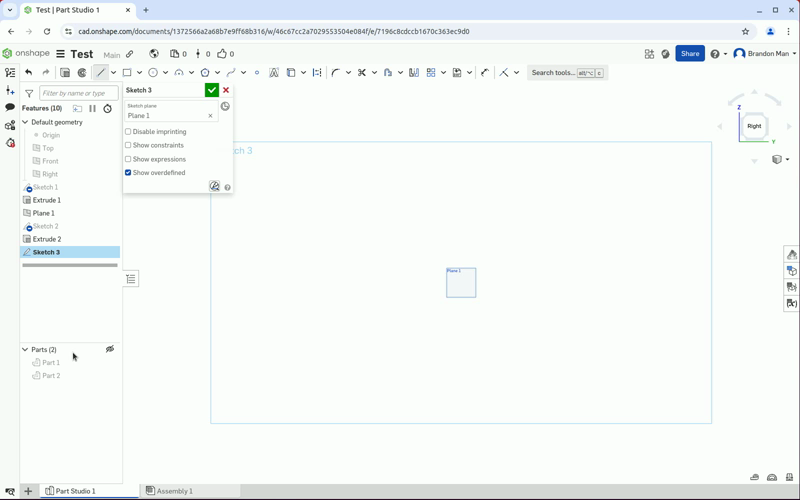
mouse_move(498, 339)
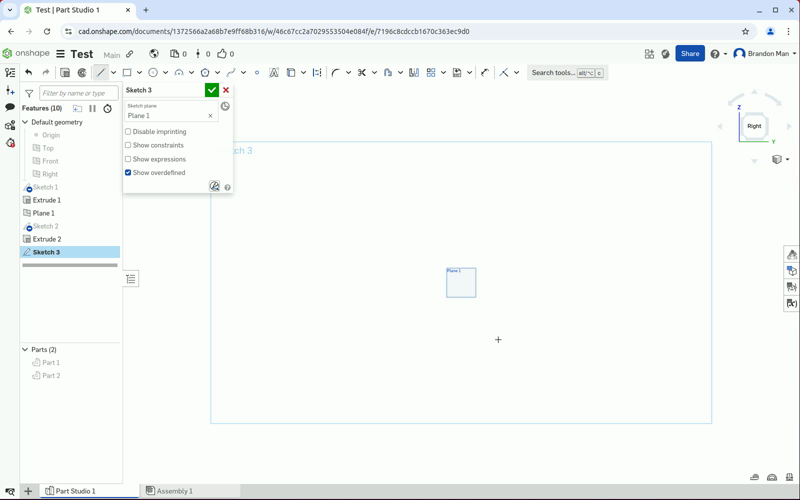
click(498, 339)
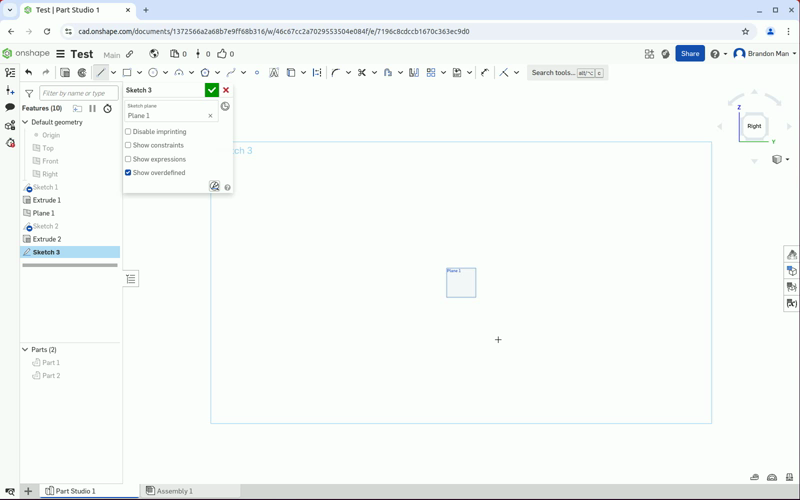
key_up(shift)
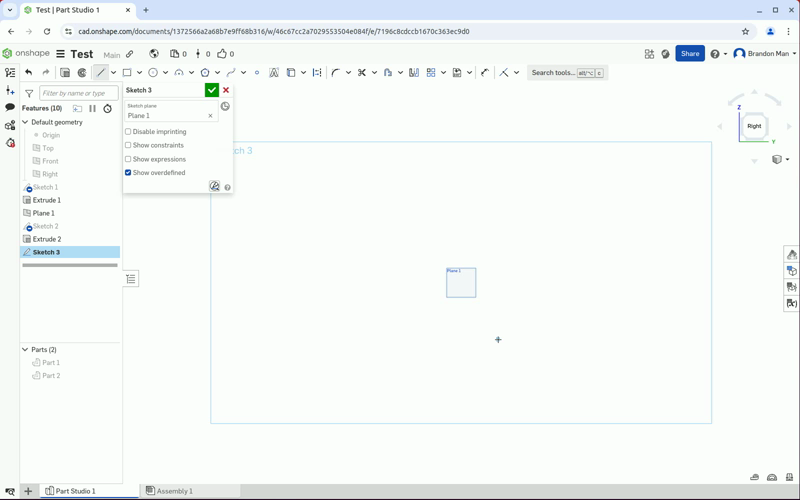
key_down(shift)
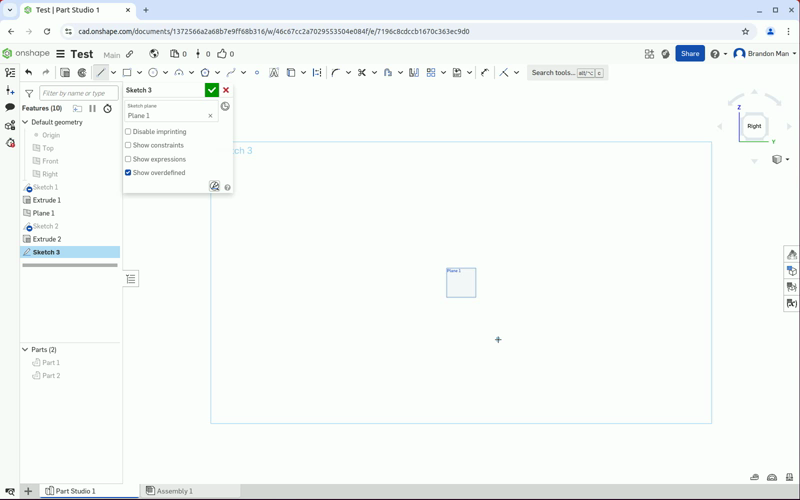
mouse_move(573, 339)
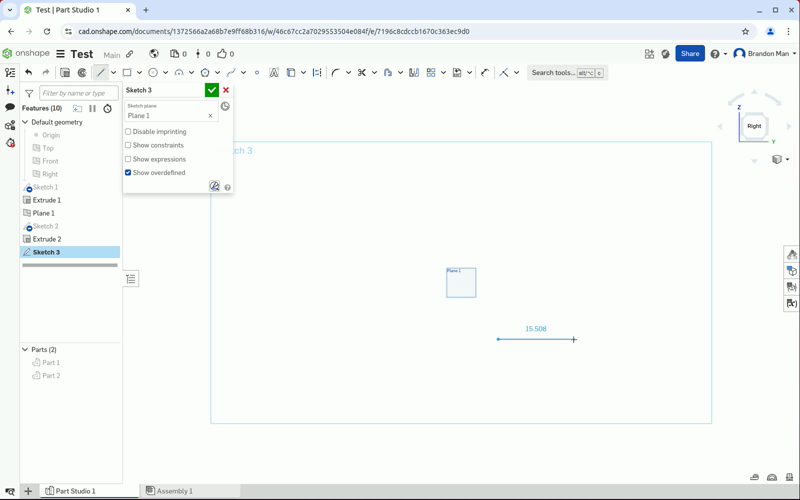
click(573, 339)
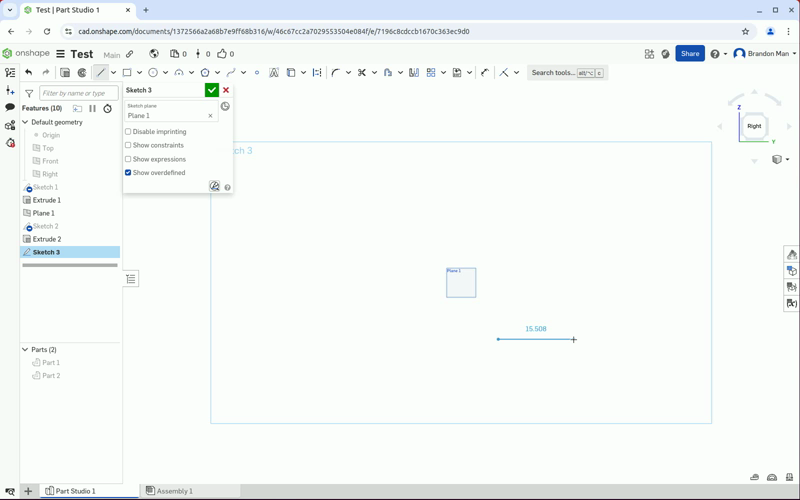
key_up(shift)
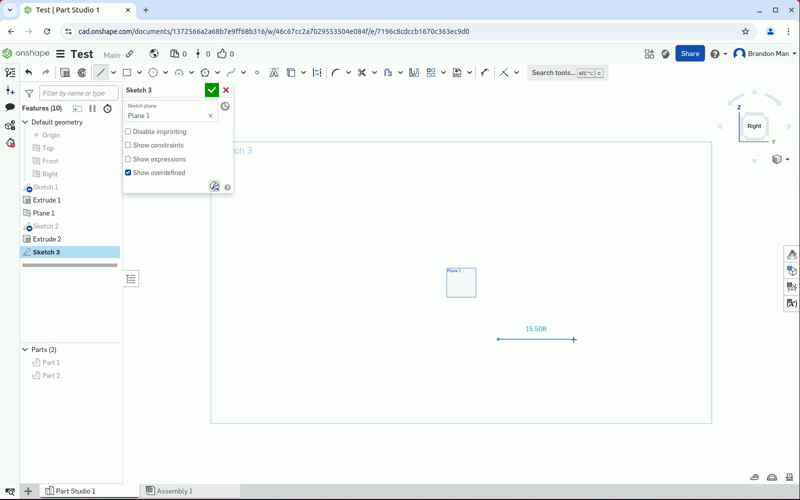
key_down(shift)
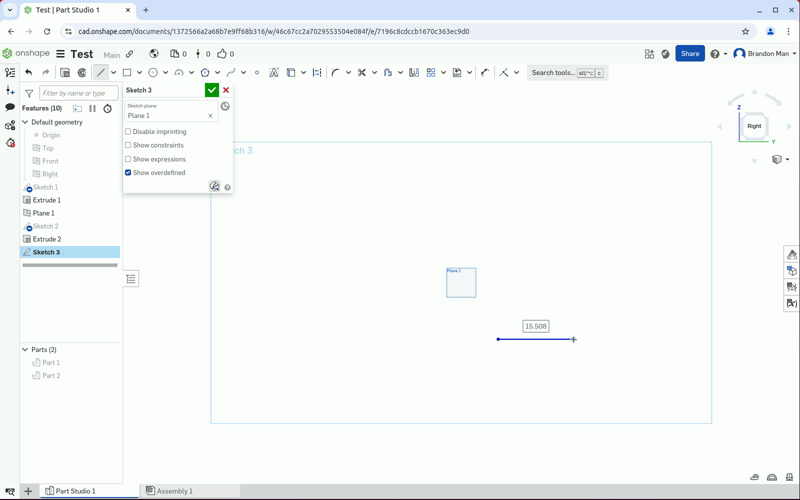
mouse_move(589, 339)
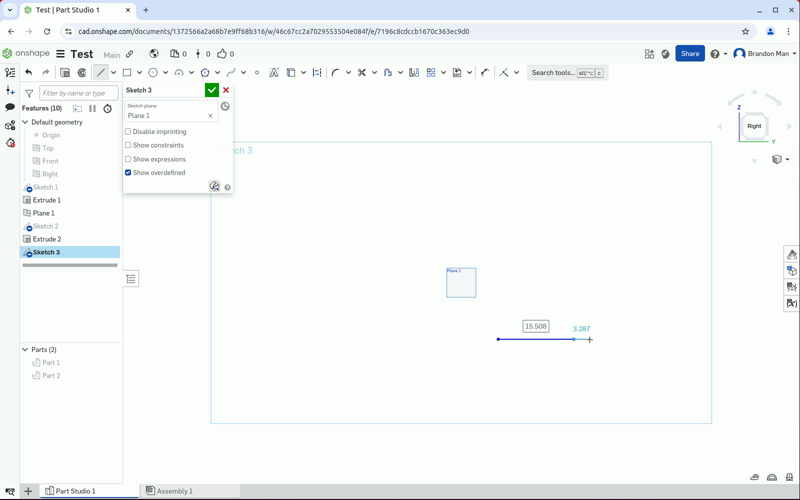
mouse_move(573, 319)
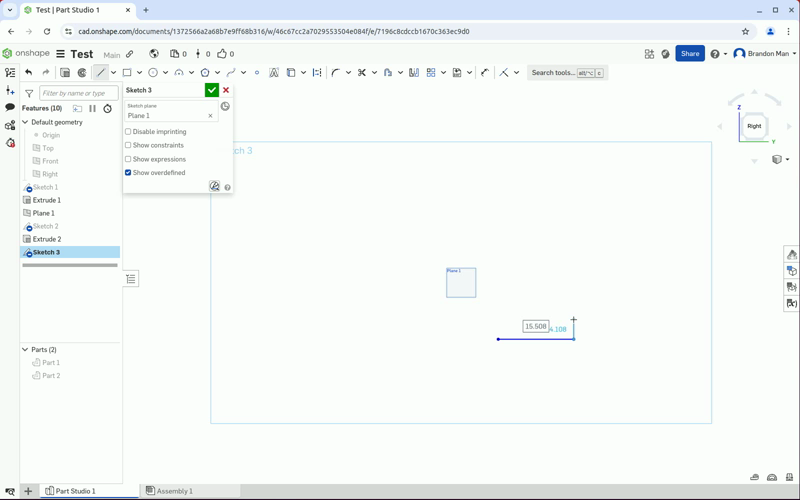
click(573, 319)
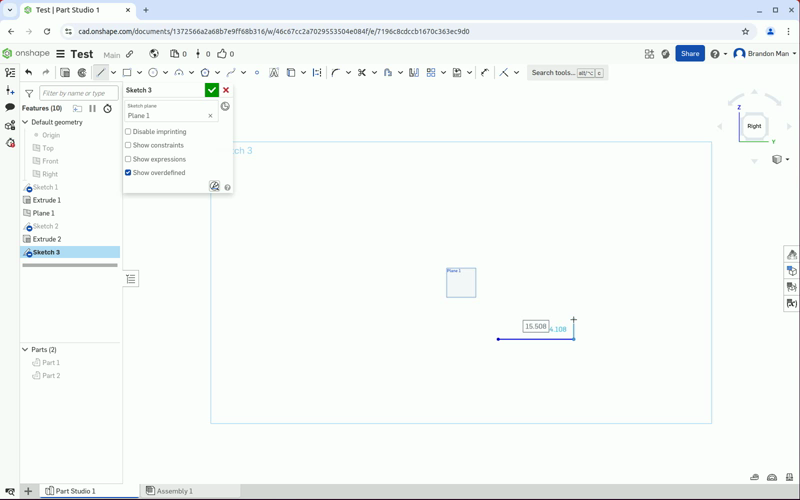
key_up(shift)
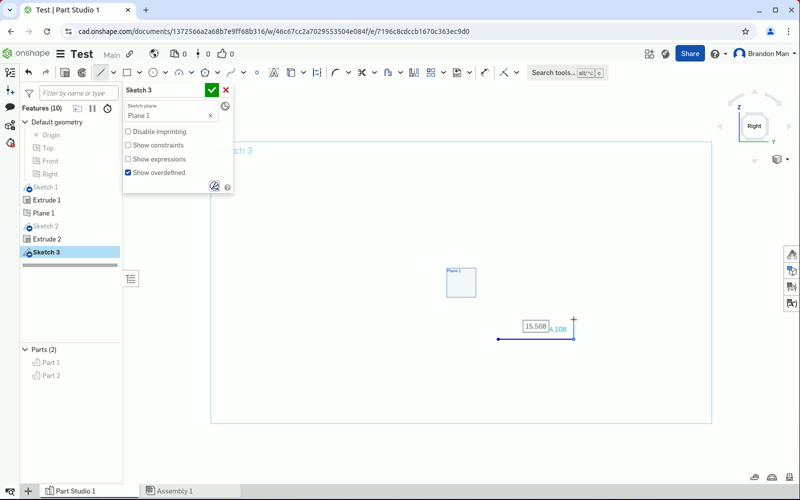
key_down(shift)
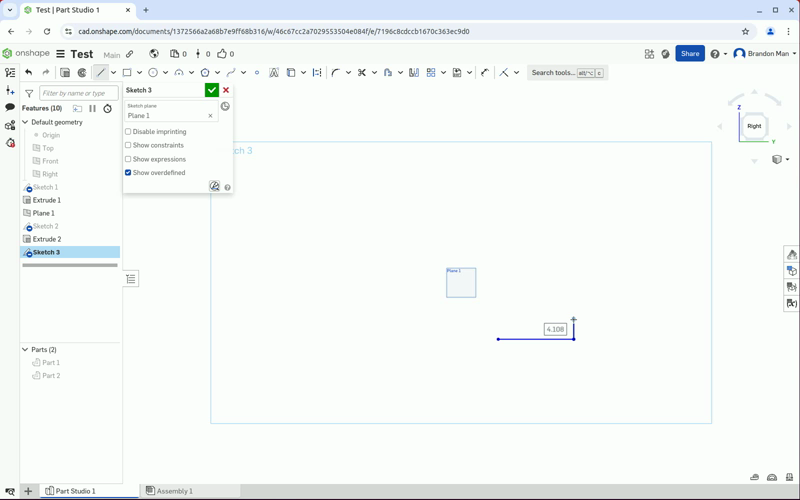
mouse_move(498, 319)
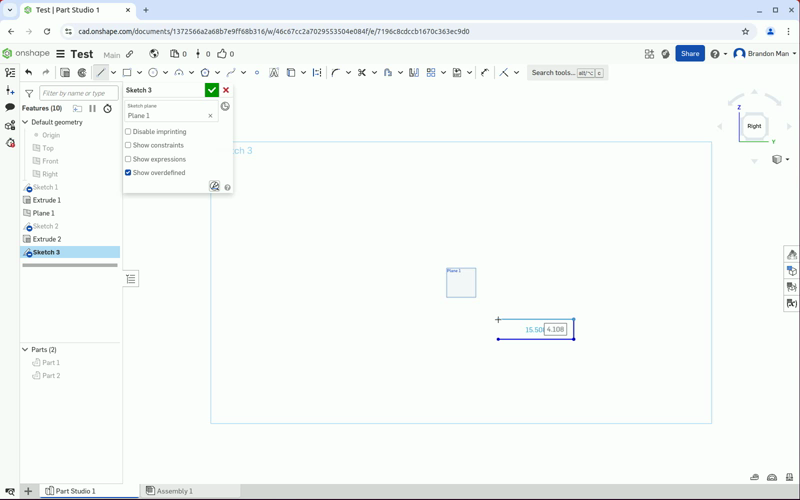
click(498, 319)
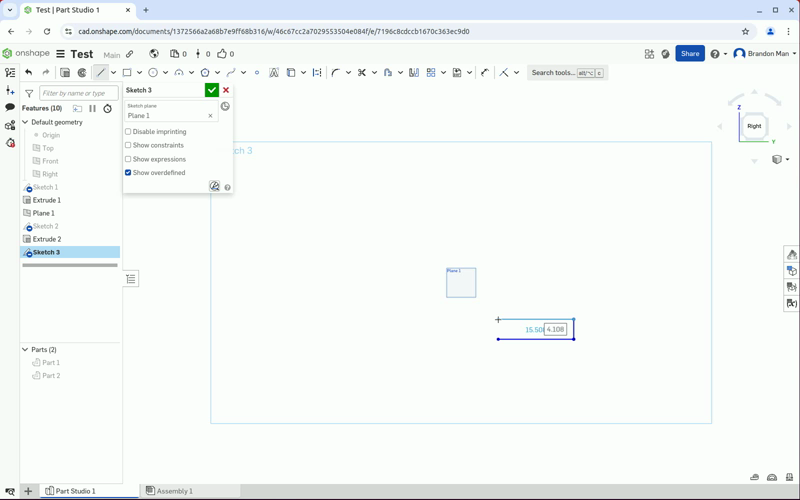
key_up(shift)
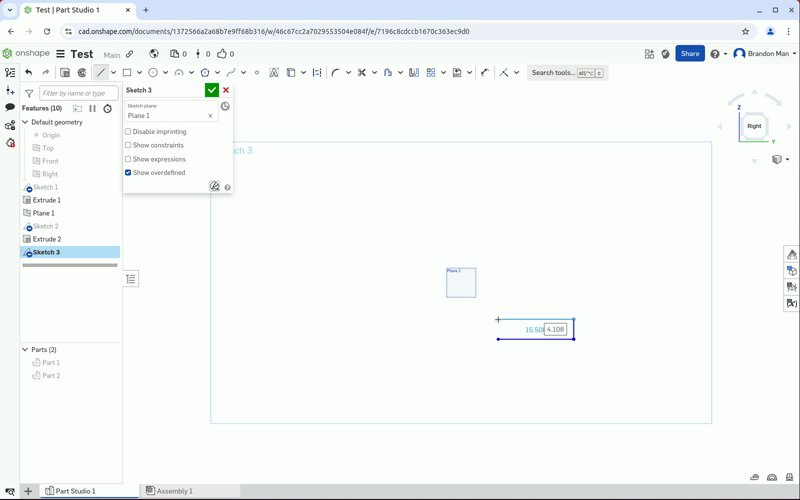
mouse_move(528, 319)
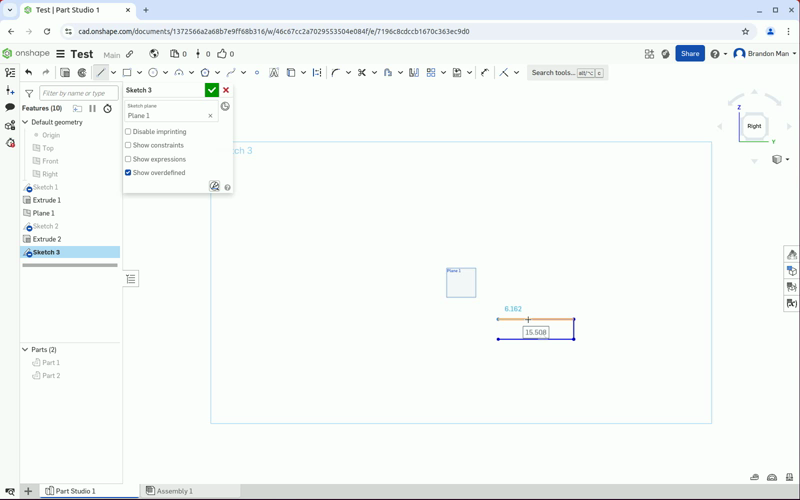
key_down(shift)
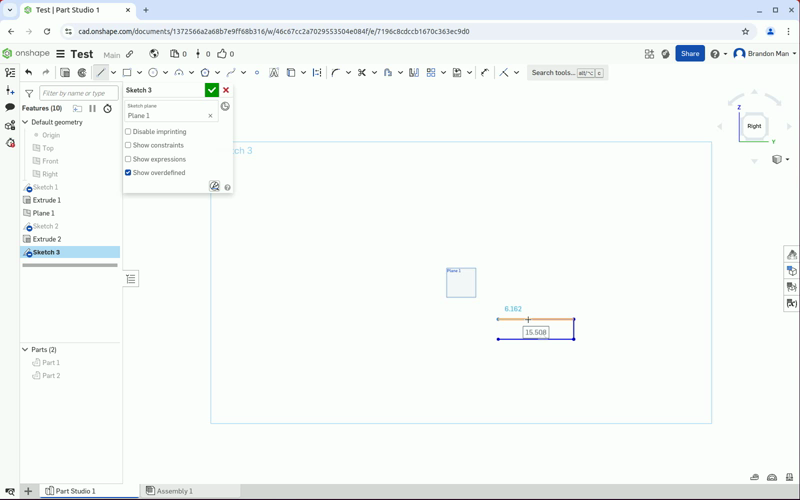
mouse_move(498, 339)
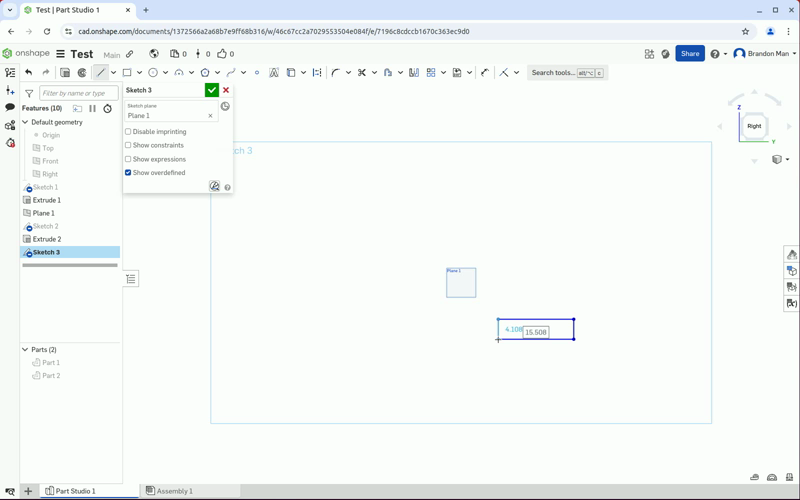
key_up(shift)
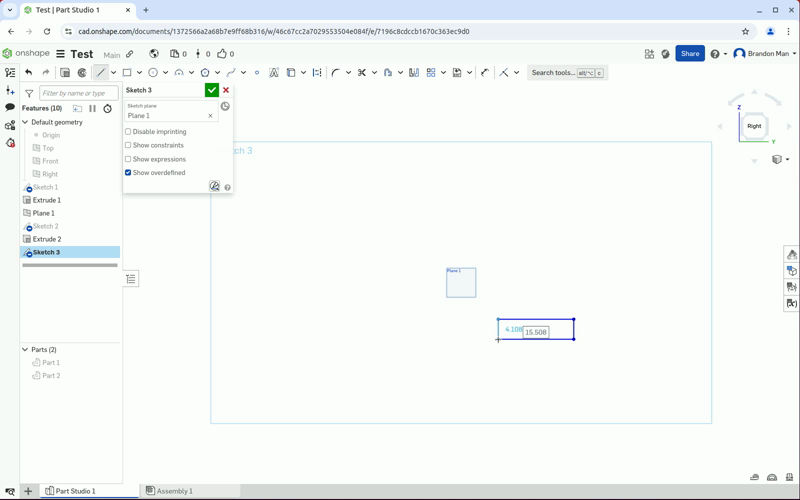
click(498, 339)
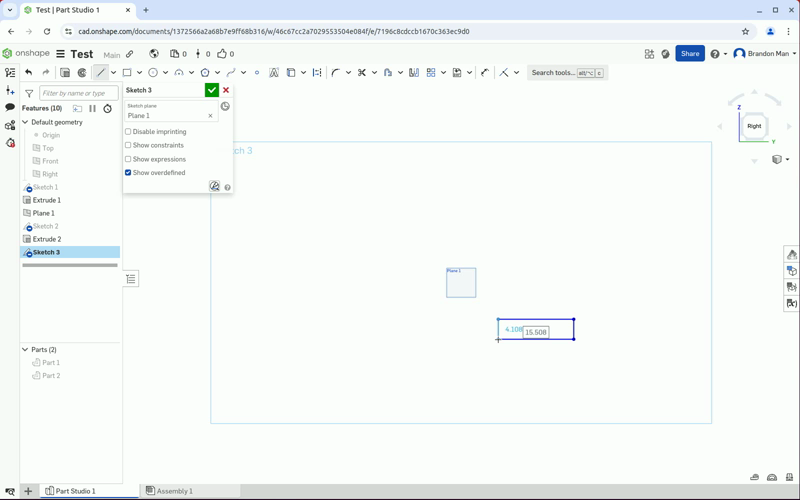
key(esc)
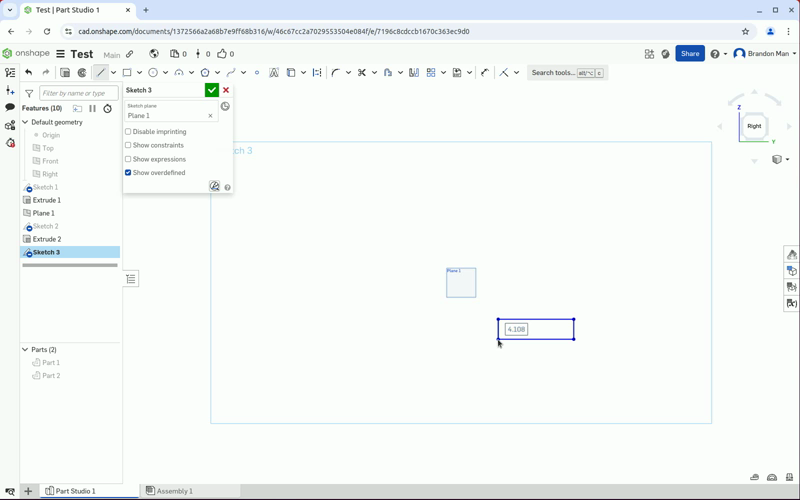
mouse_move(521, 335)
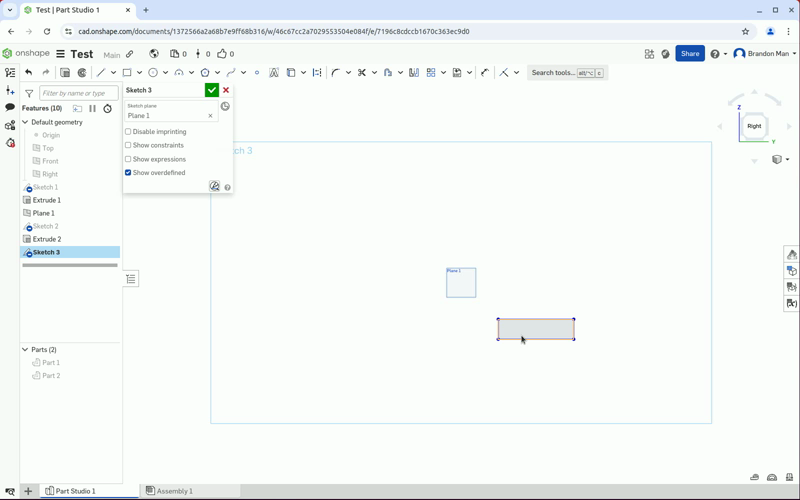
scroll(6)
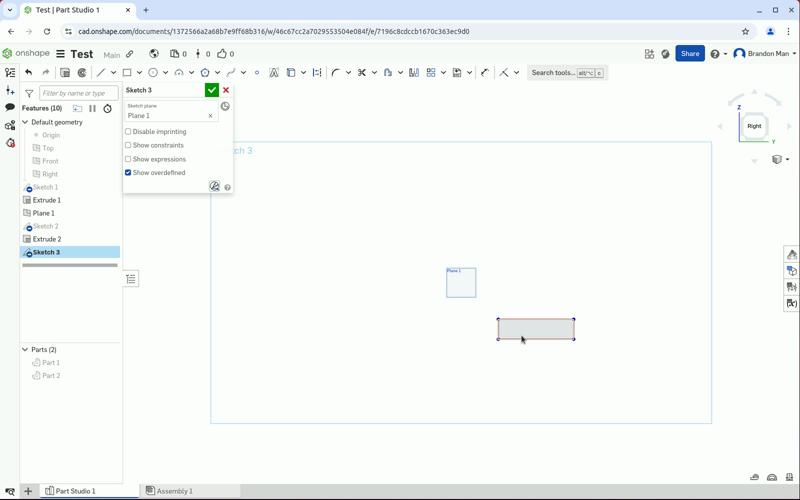
scroll(6)
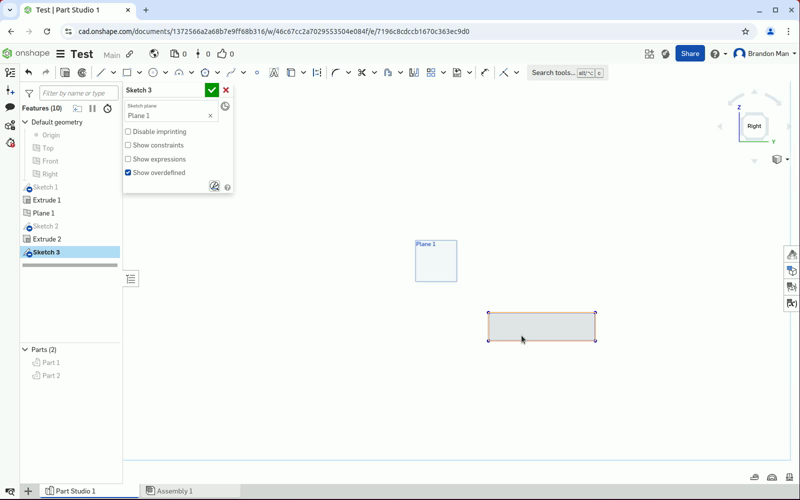
scroll(6)
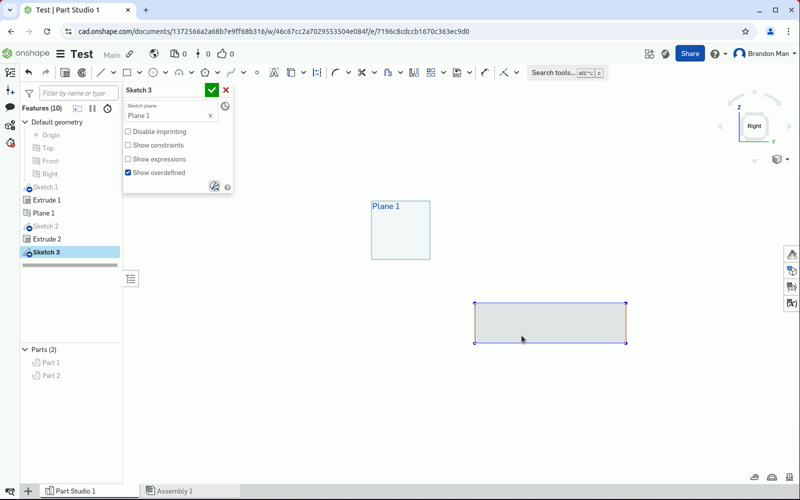
scroll(6)
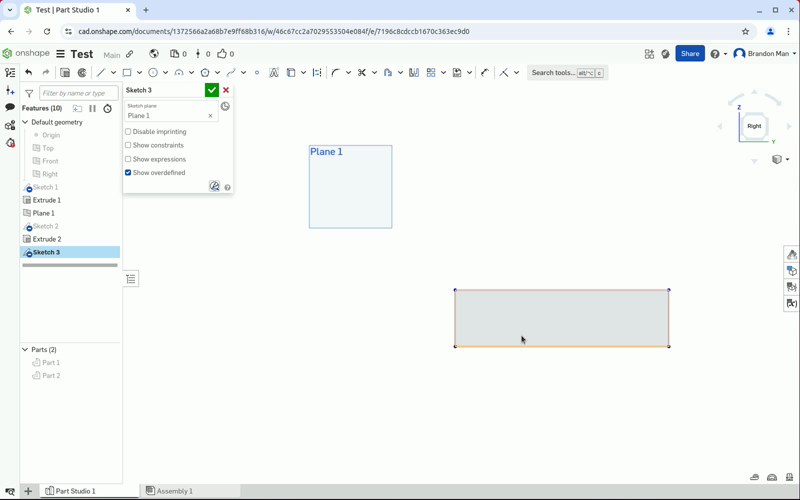
scroll(6)
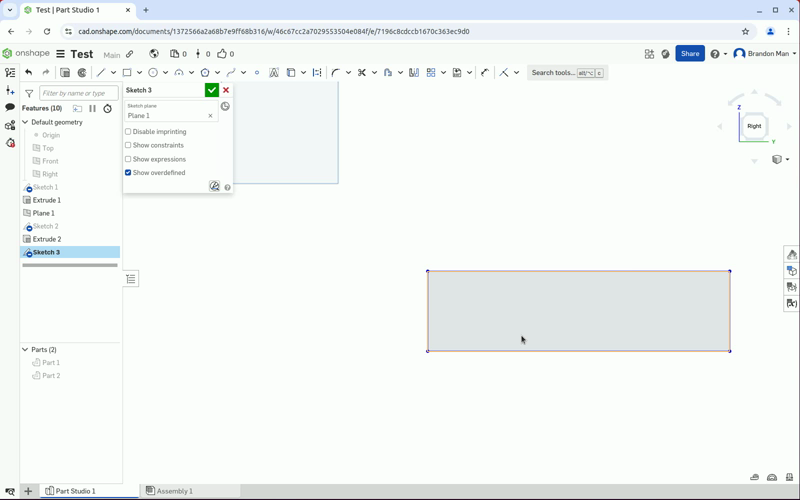
scroll(6)
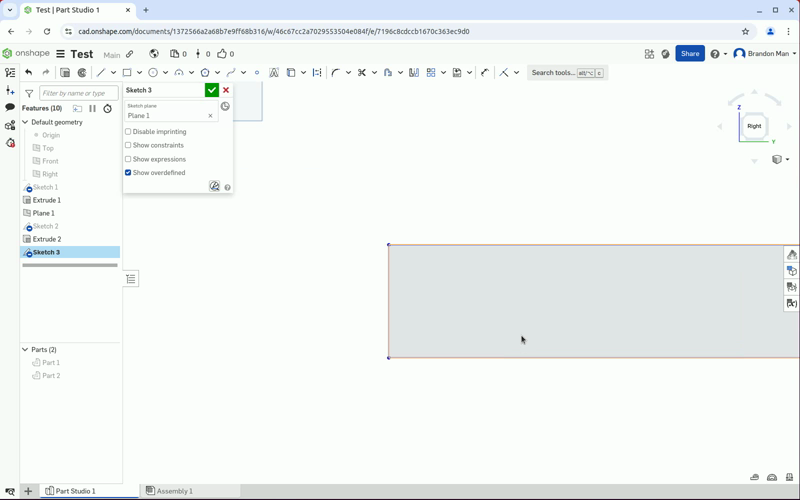
scroll(6)
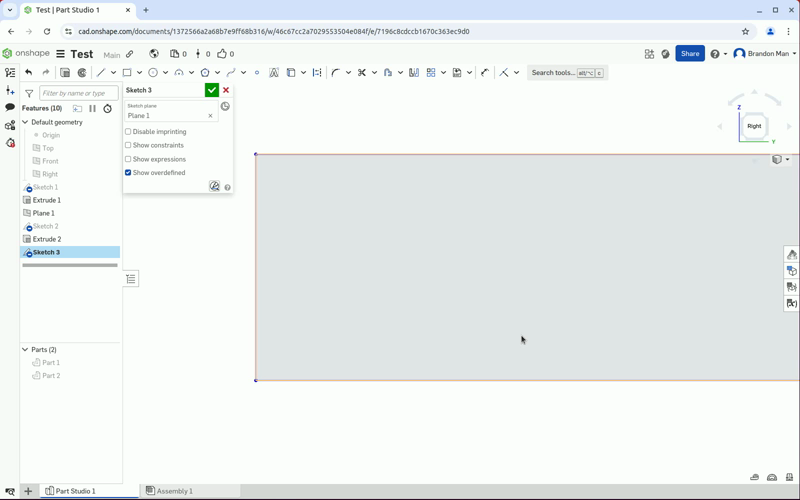
click(521, 335)
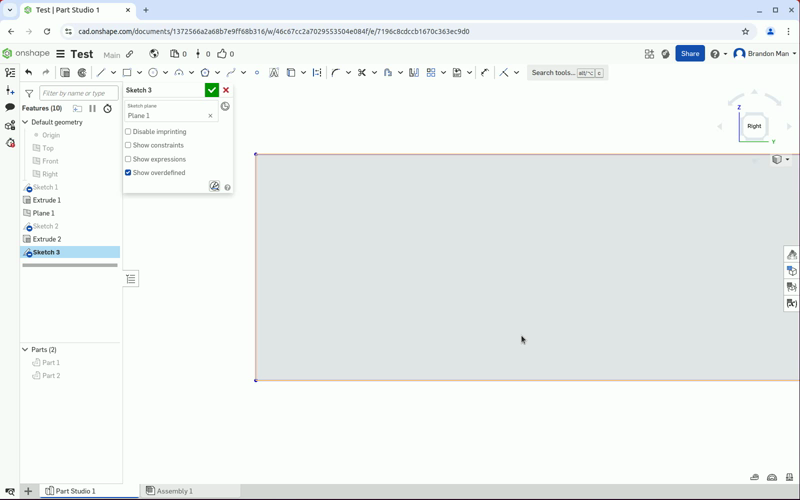
scroll(-6)
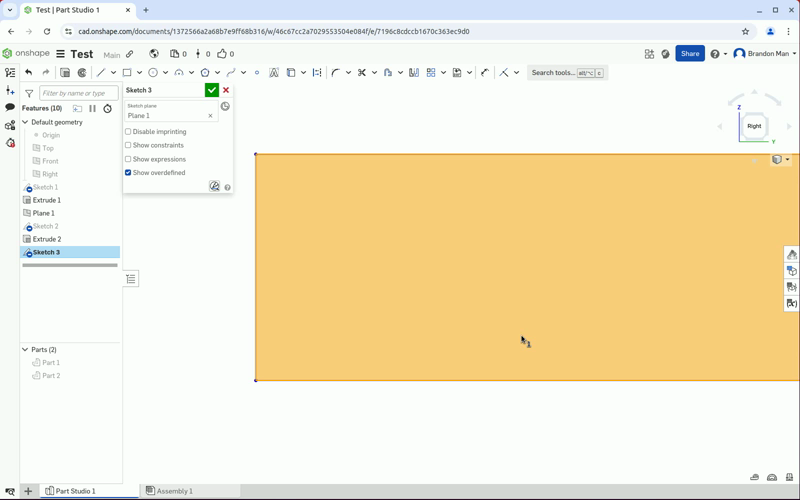
scroll(-6)
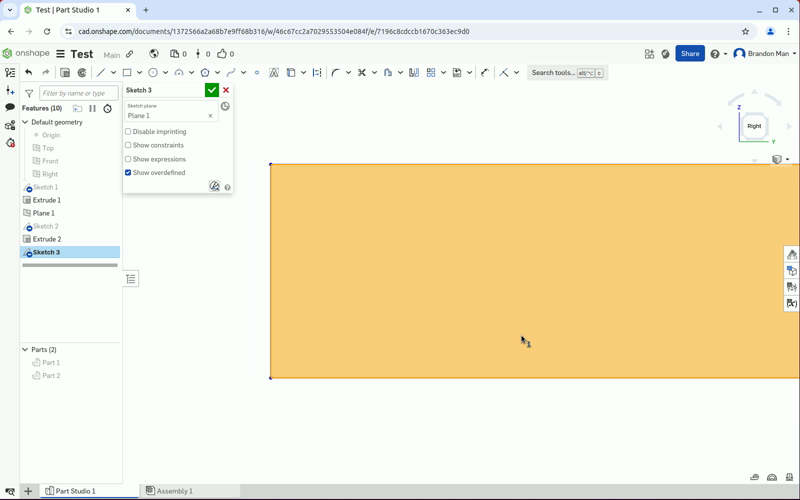
scroll(-6)
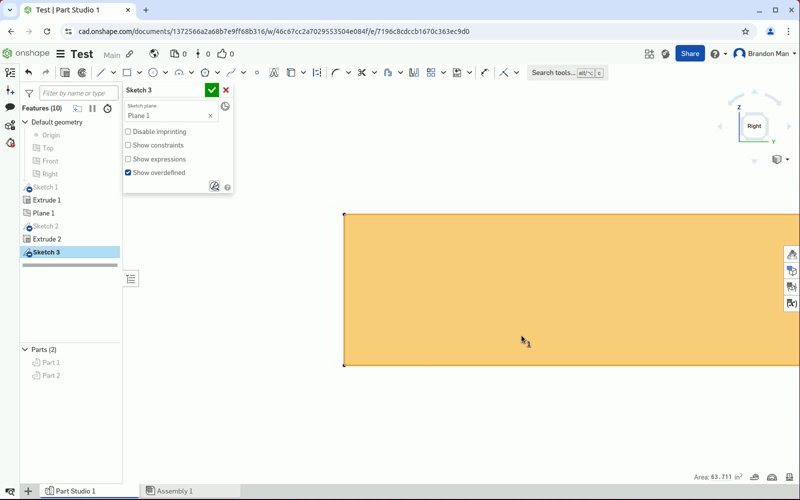
scroll(-6)
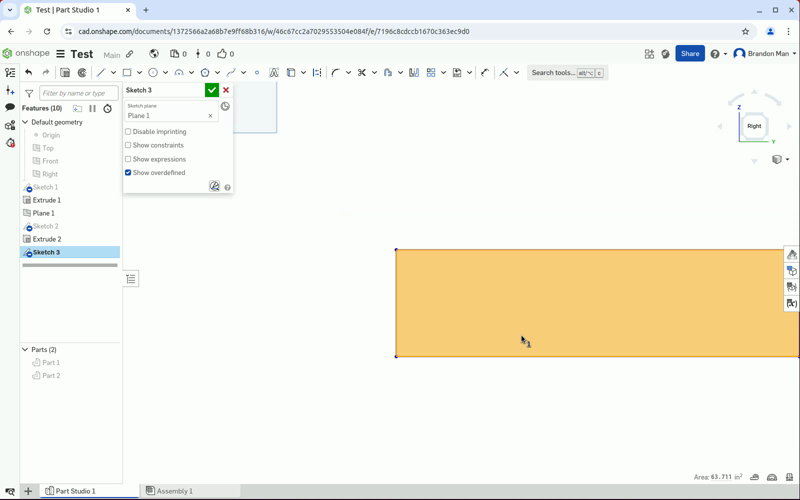
scroll(-6)
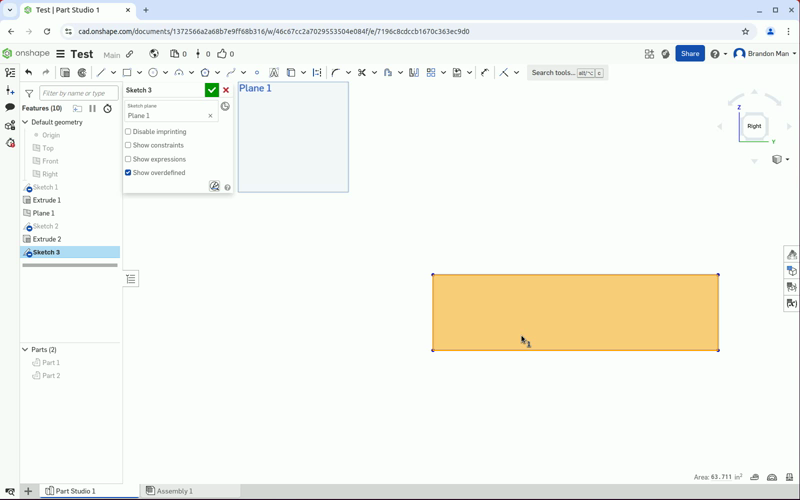
scroll(-6)
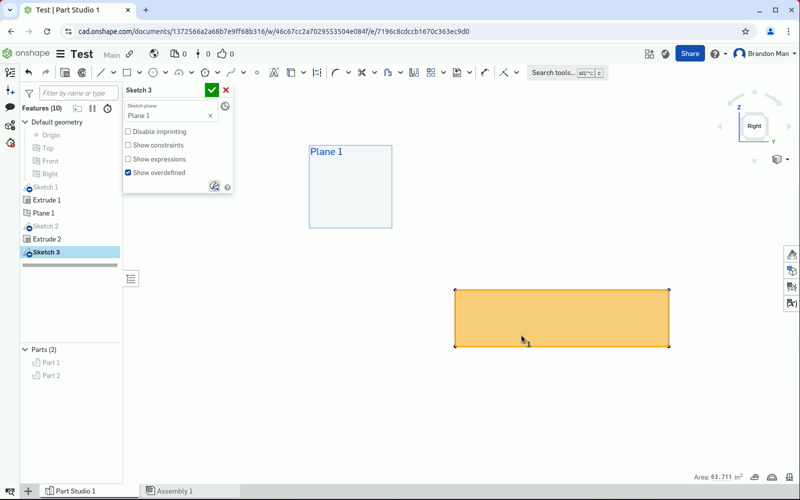
scroll(-6)
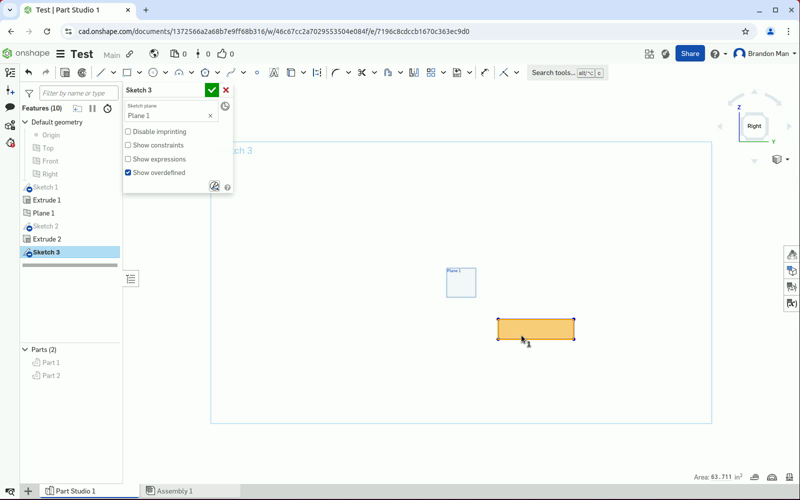
mouse_move(73, 352)
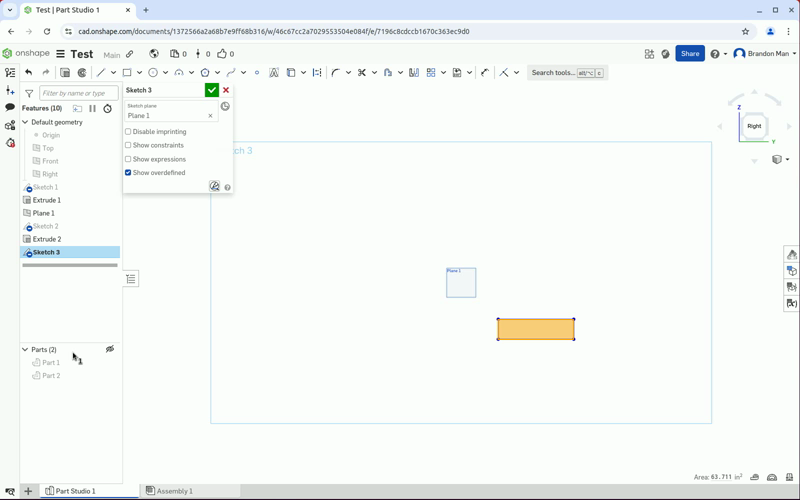
key(shift+y)
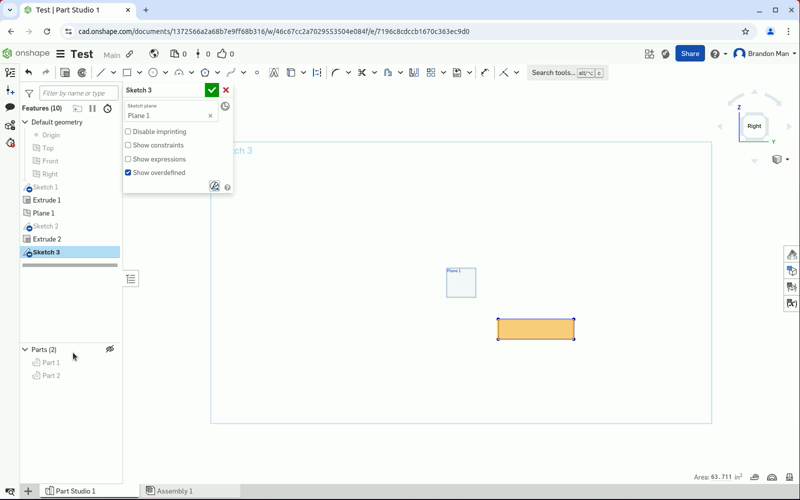
key(shift+e)
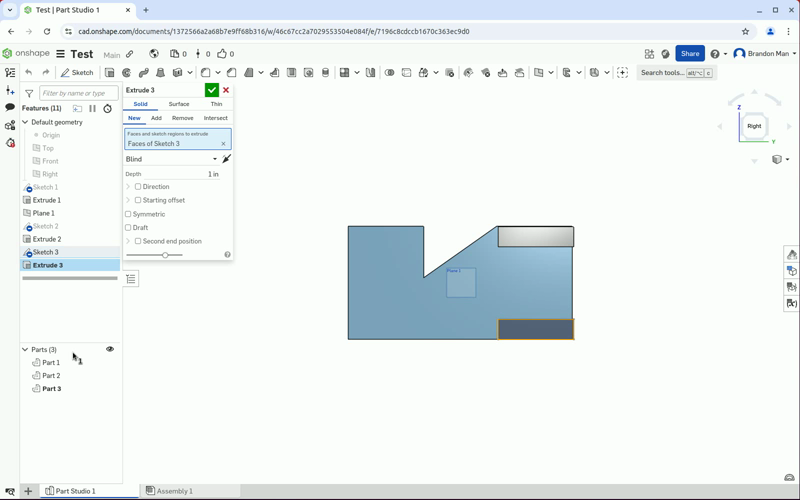
mouse_move(143, 106)
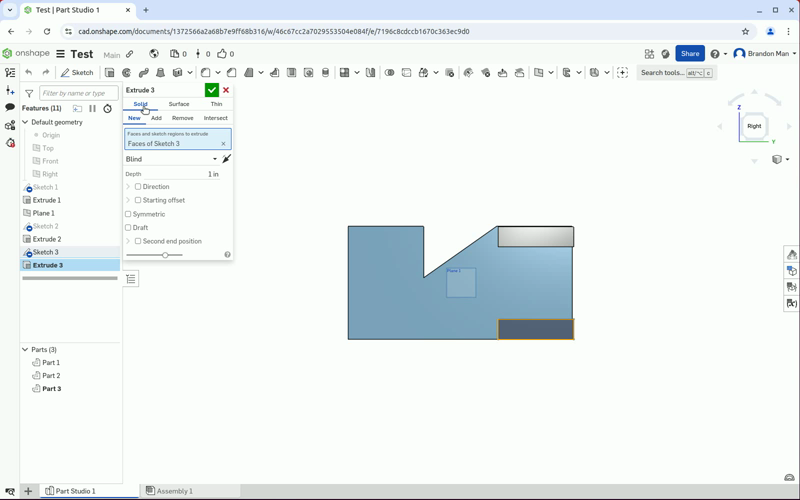
click(143, 106)
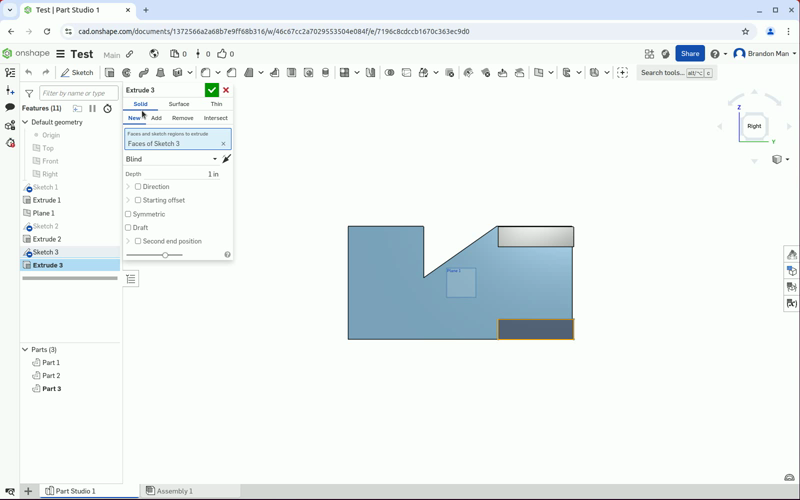
mouse_move(137, 120)
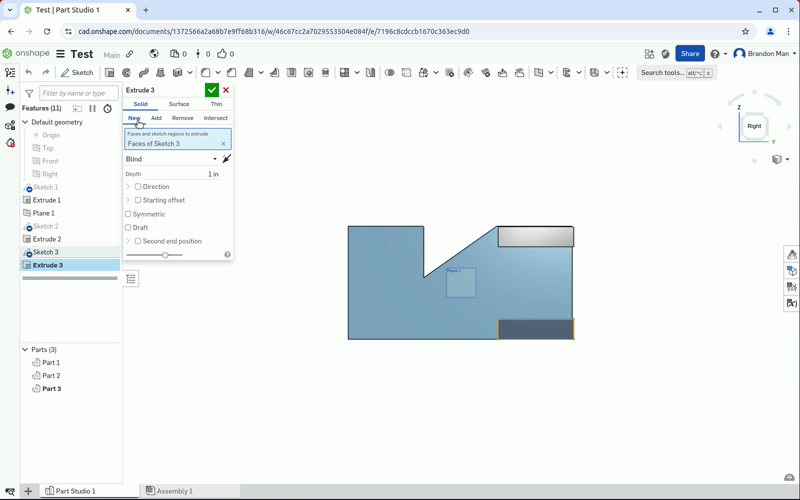
click(137, 120)
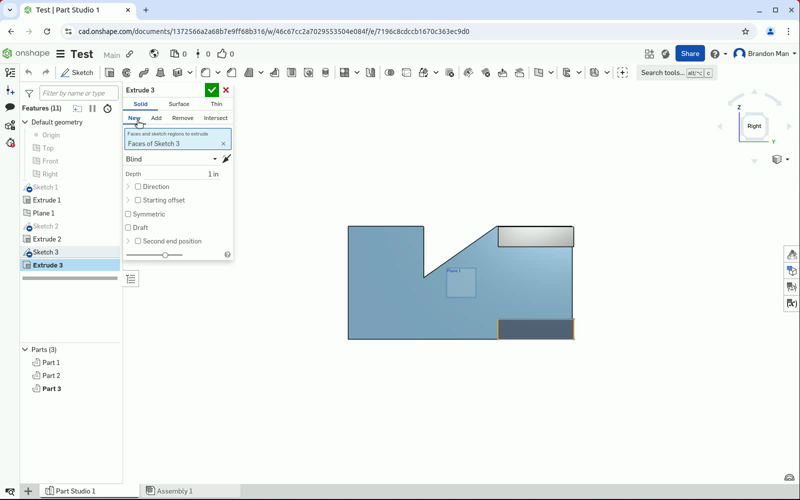
key(tab, 4)
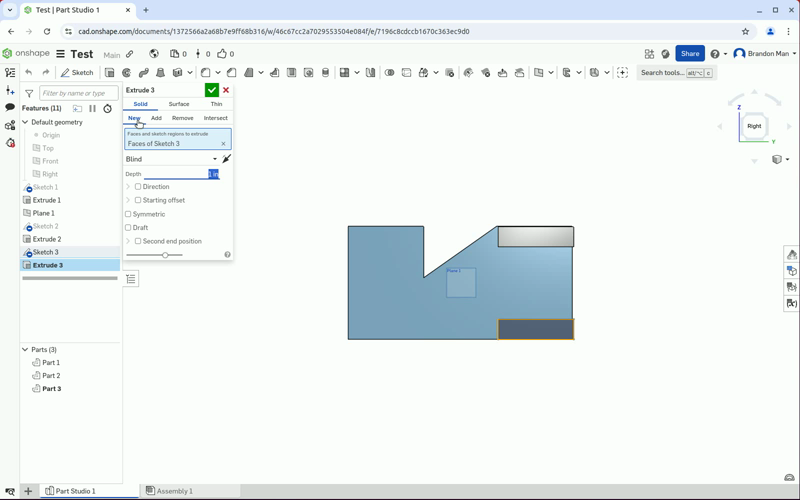
text(19.016)
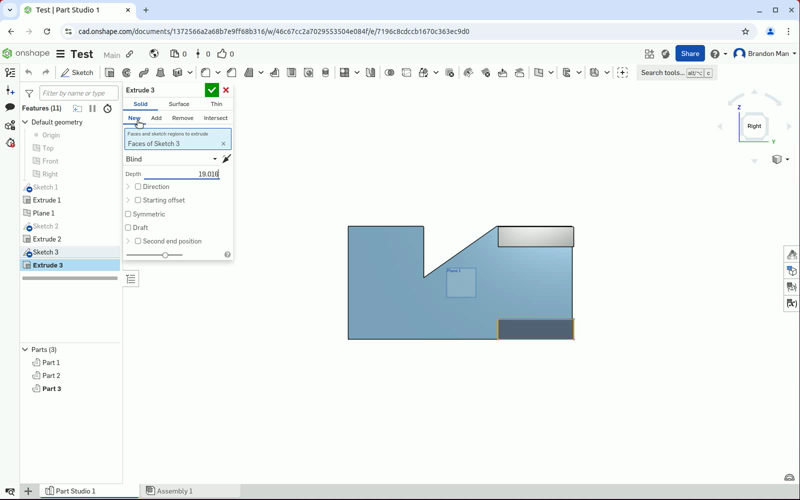
key(enter)
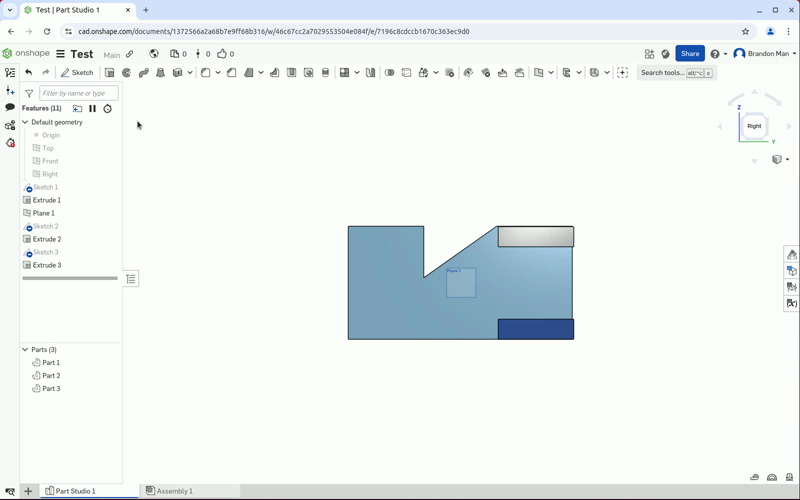
key(shift+h)
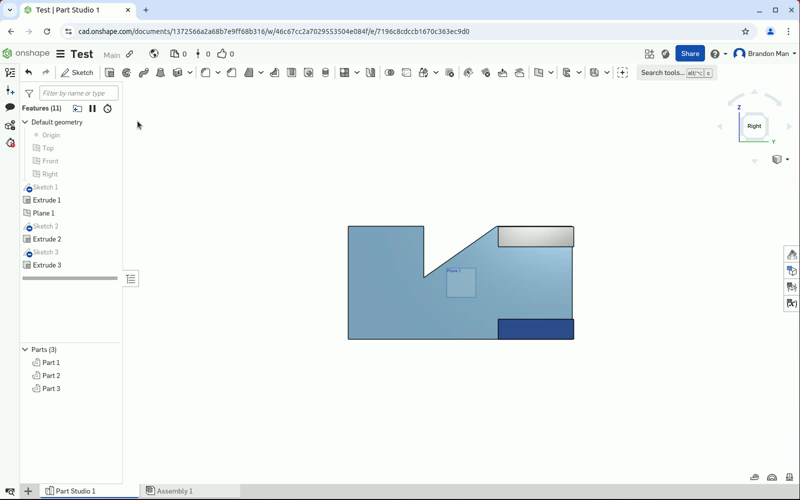
key(shift+h)
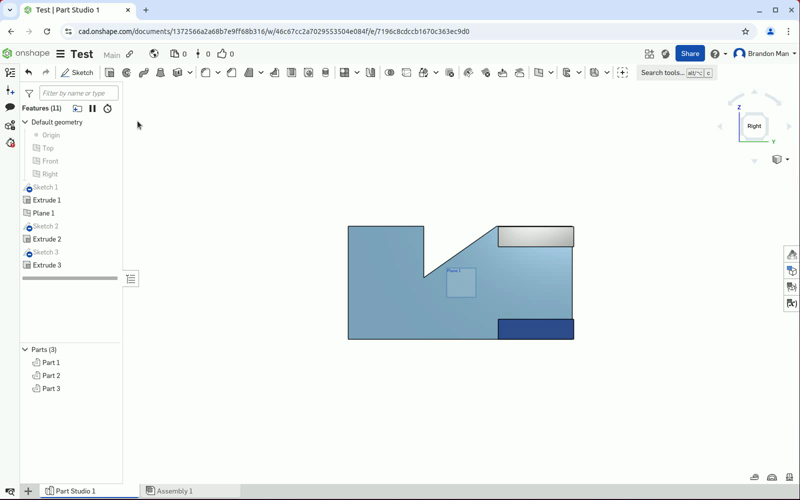
mouse_move(73, 189)
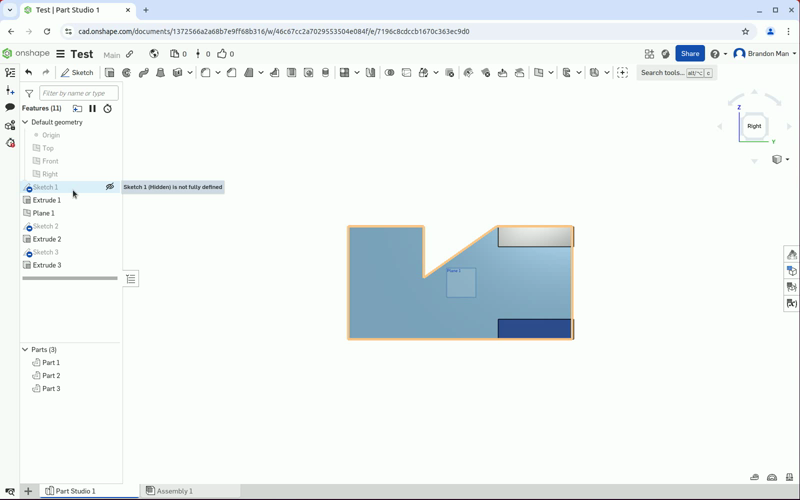
click(73, 189)
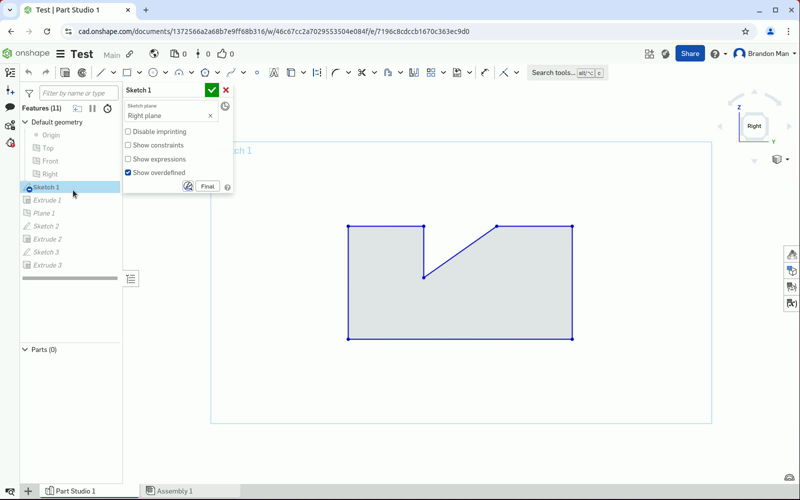
mouse_move(229, 92)
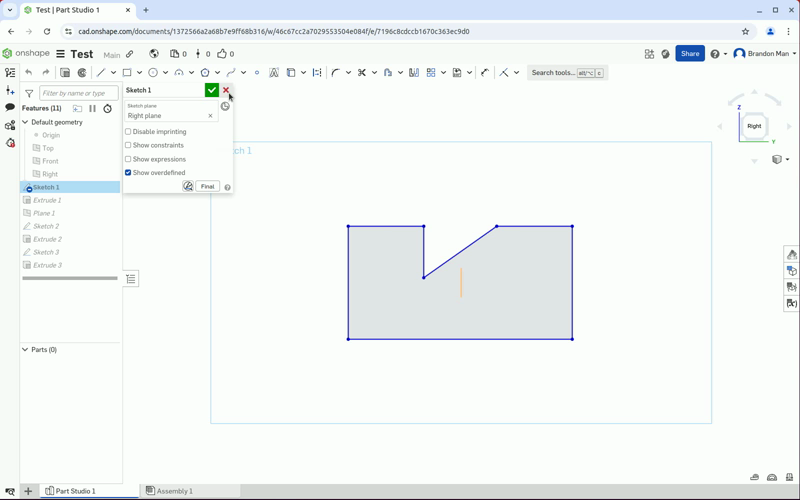
click(229, 92)
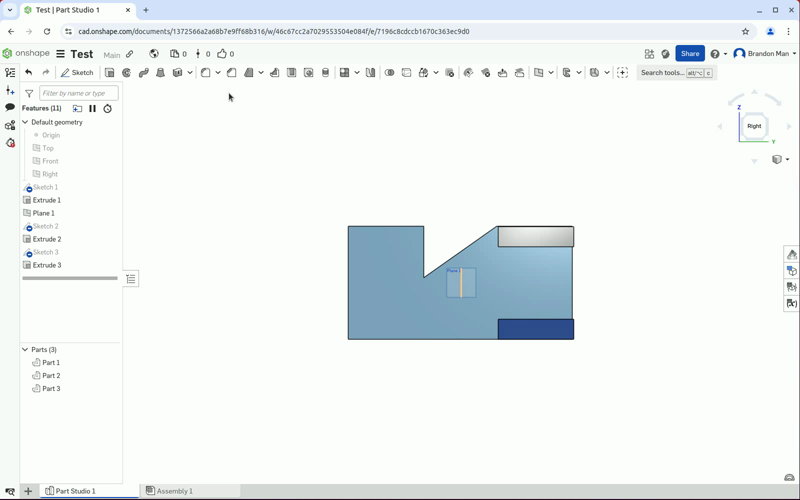
mouse_move(73, 352)
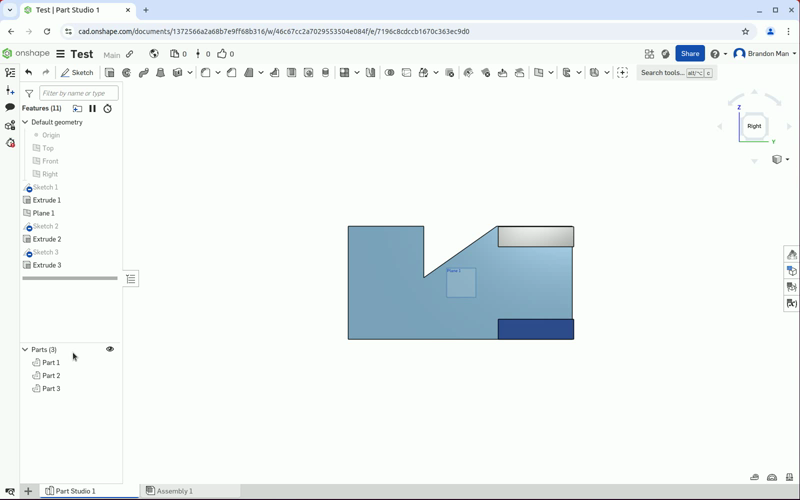
key(y)
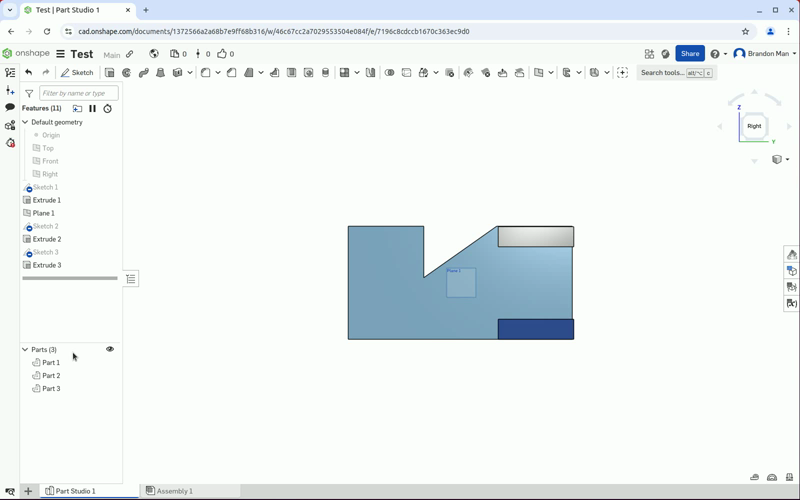
key(shift+p)
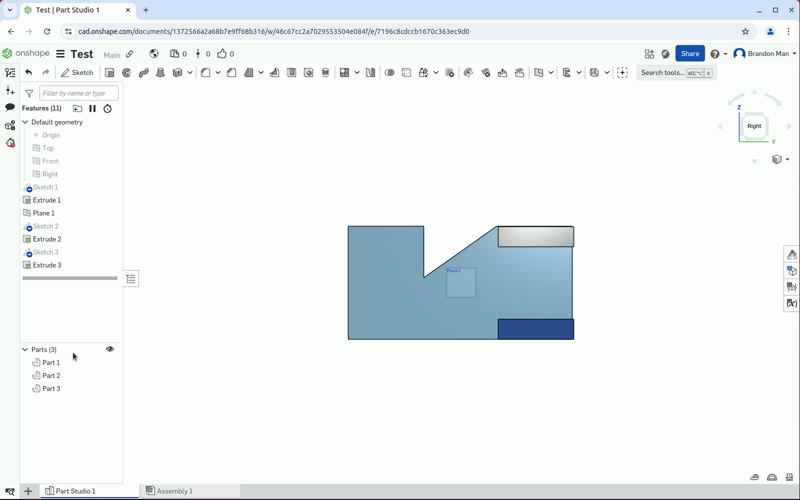
key(space)
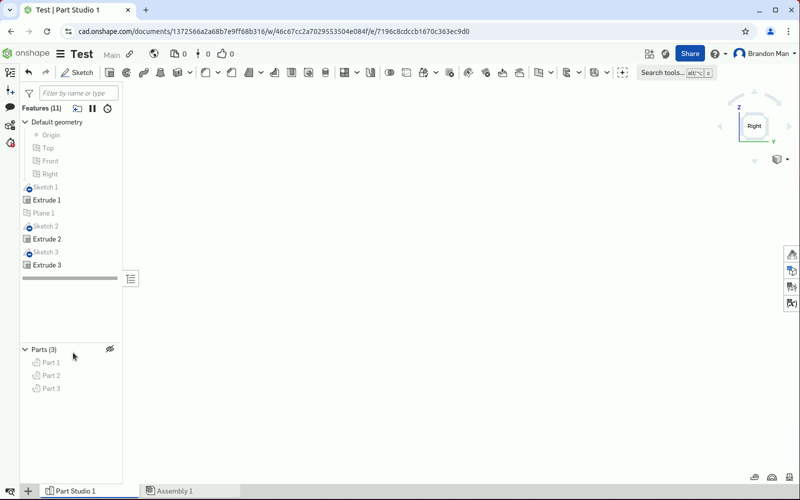
key_down(shift)
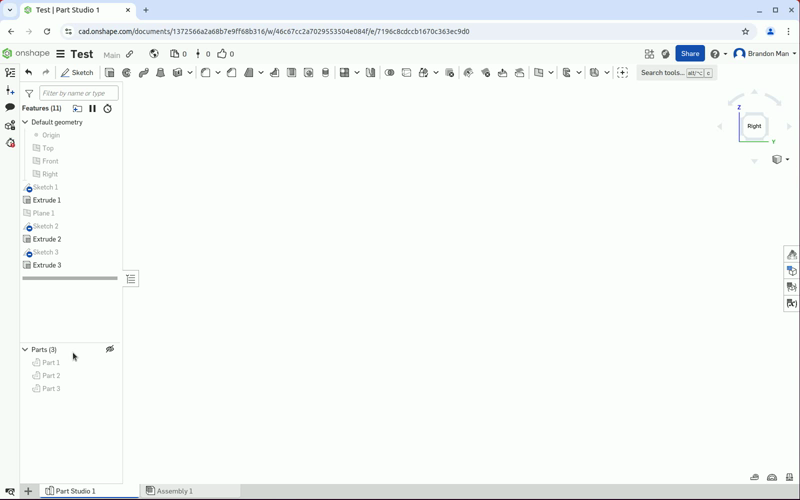
key(right)
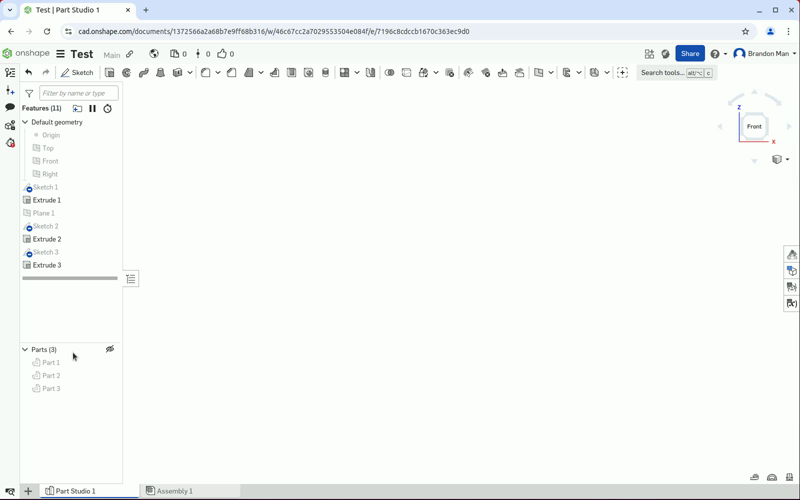
key_up(shift)
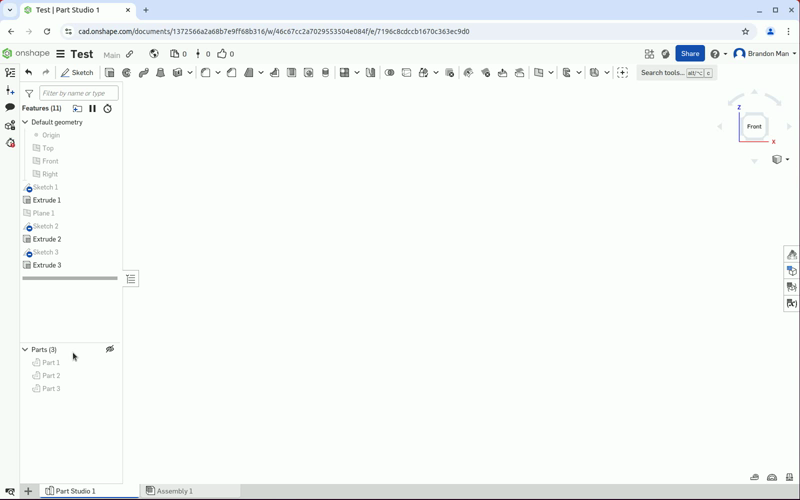
key(space)
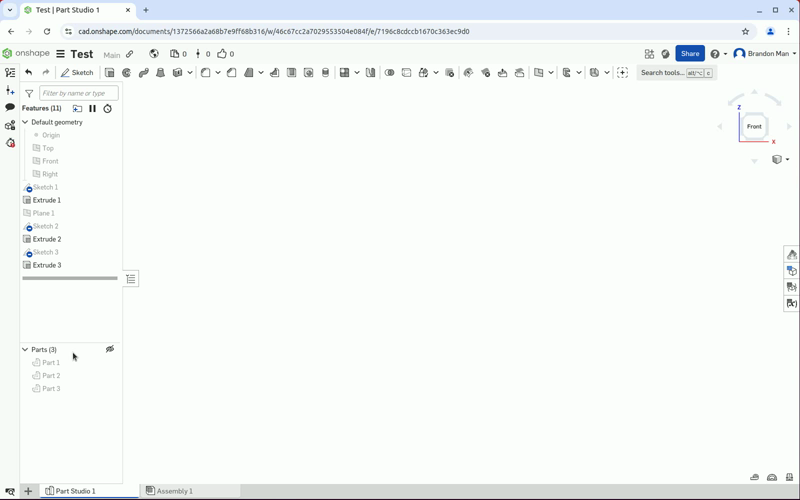
key_down(shift)
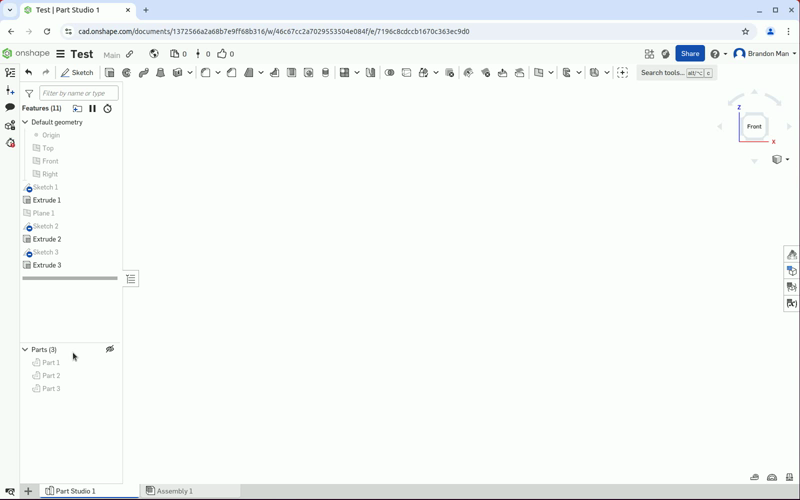
key(down)
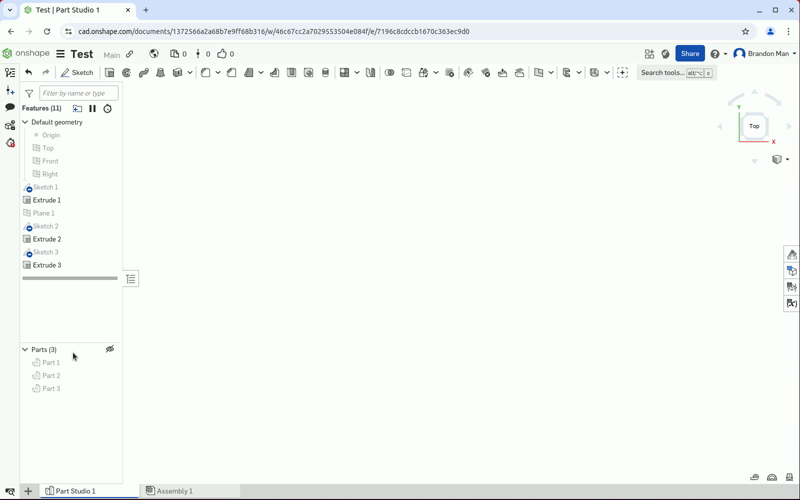
key_up(shift)
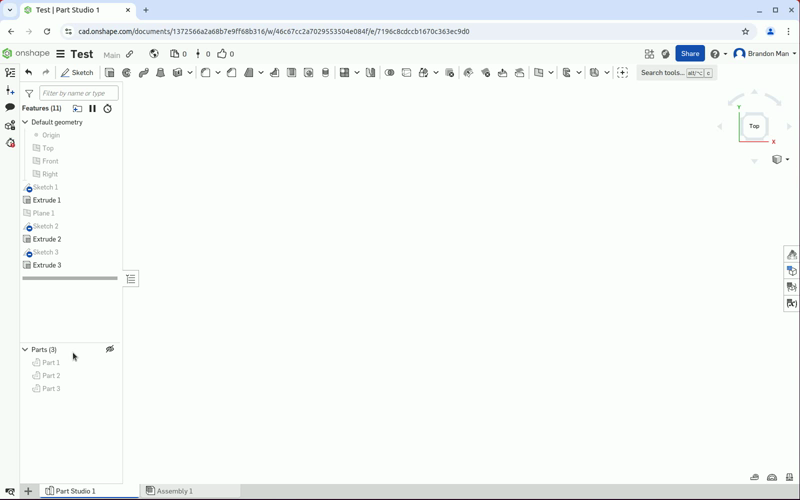
mouse_move(73, 352)
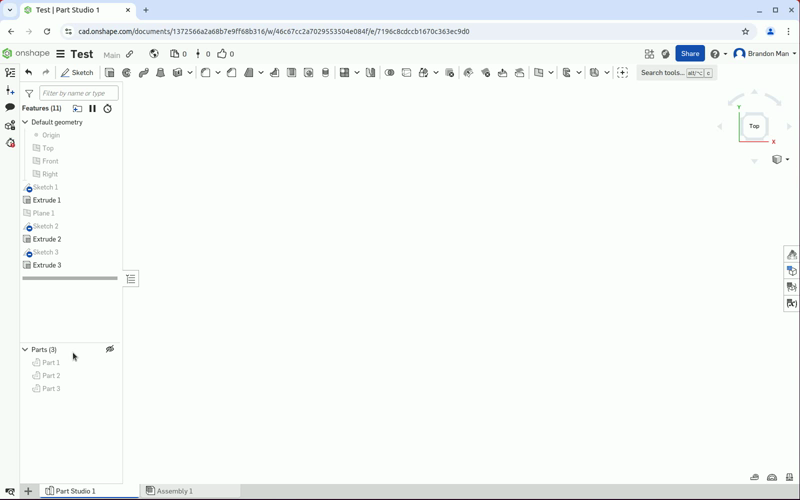
key(shift+y)
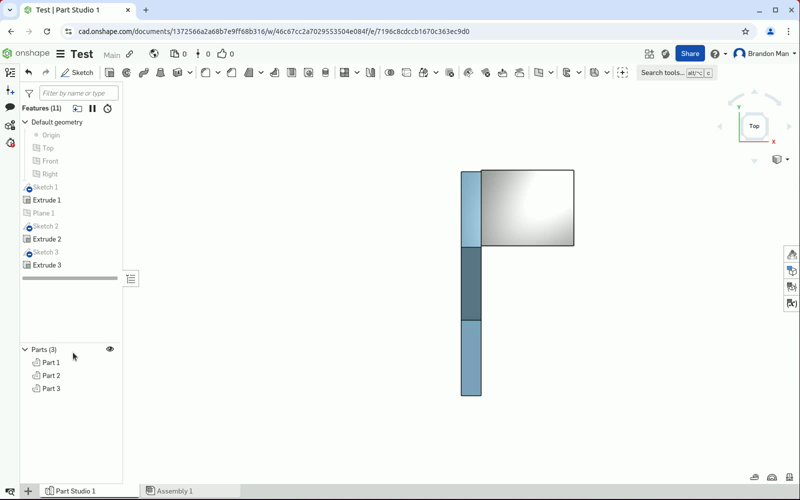
mouse_move(541, 75)
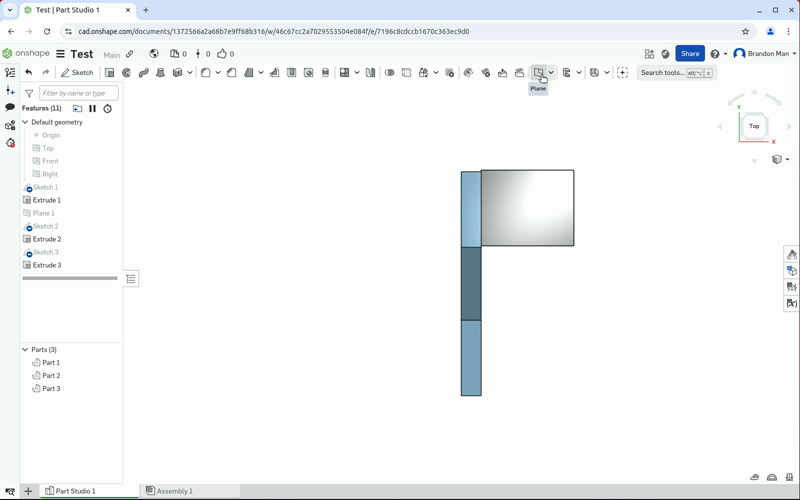
click(541, 75)
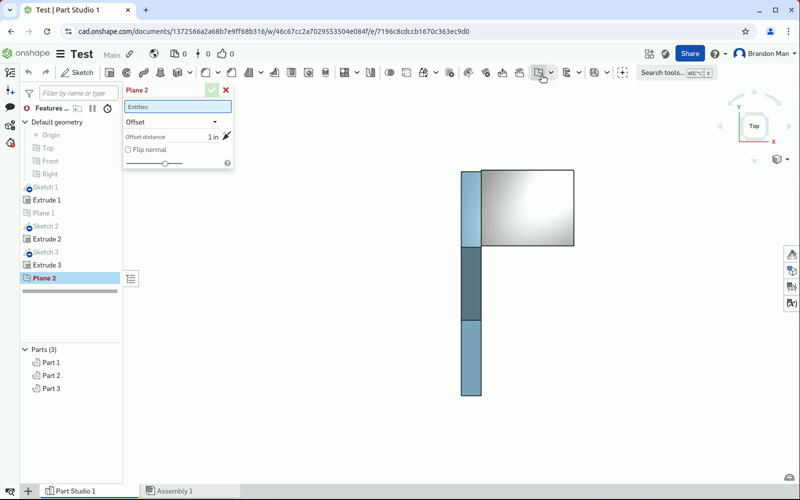
mouse_move(73, 150)
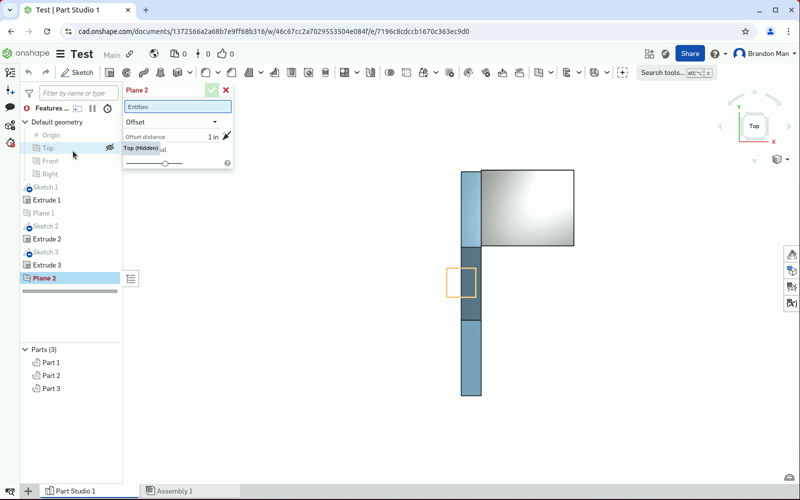
click(73, 150)
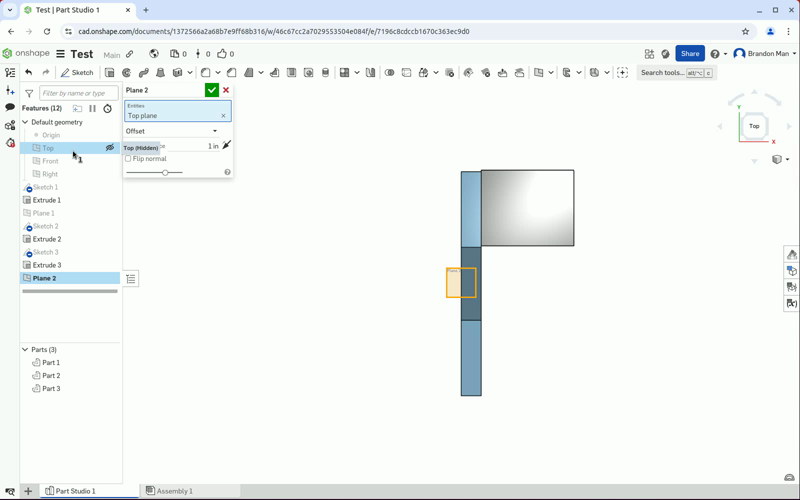
key(tab, 2)
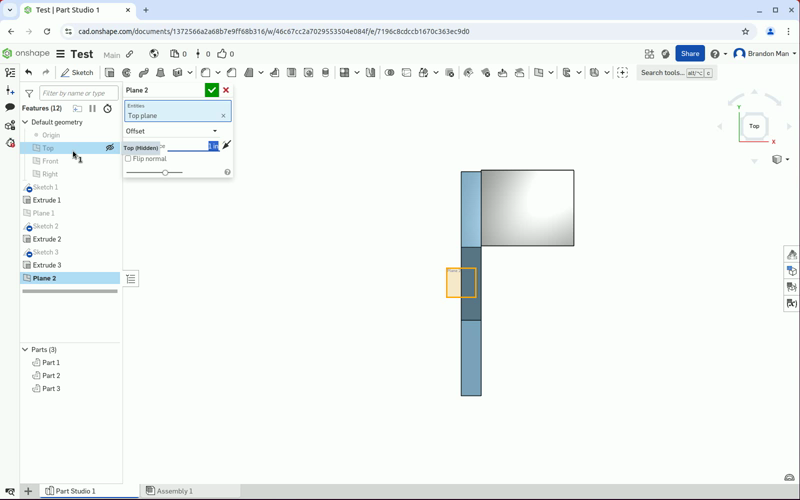
text(11.554)
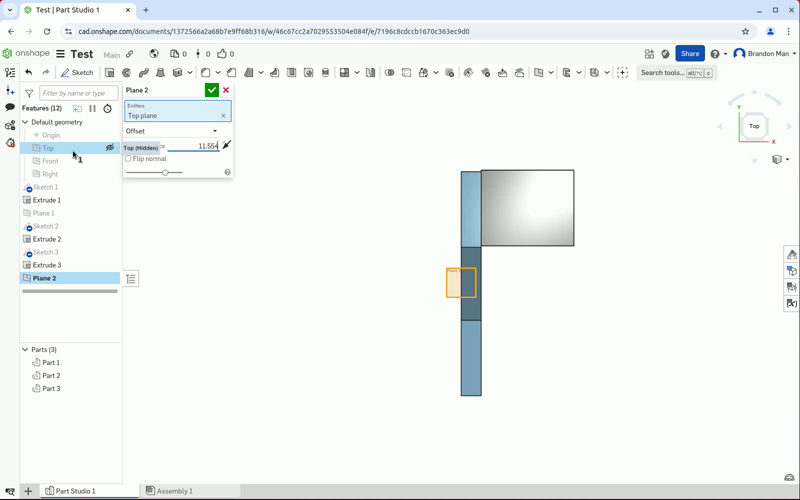
key(enter, 2)
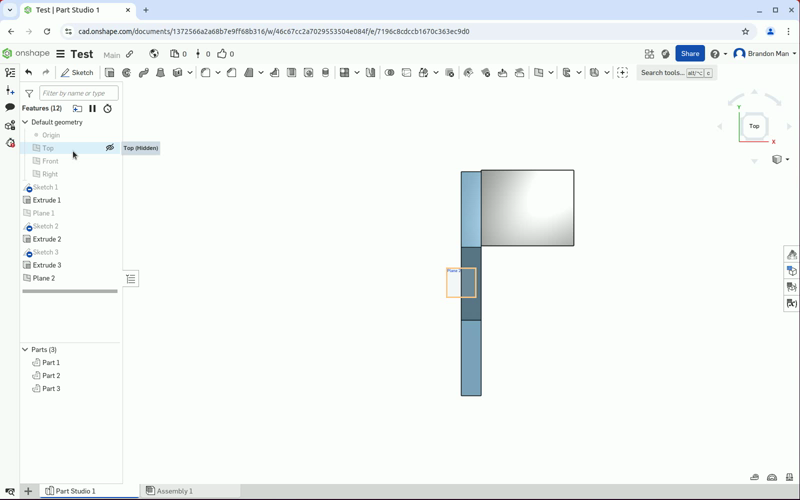
key(shift+s)
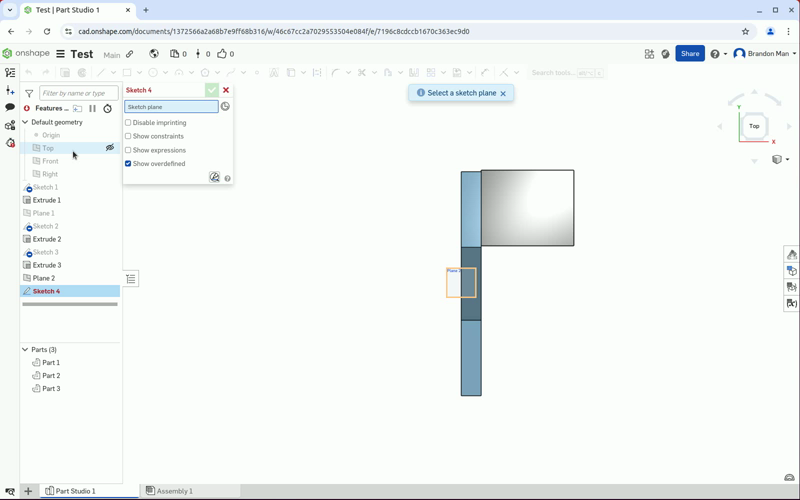
mouse_move(73, 280)
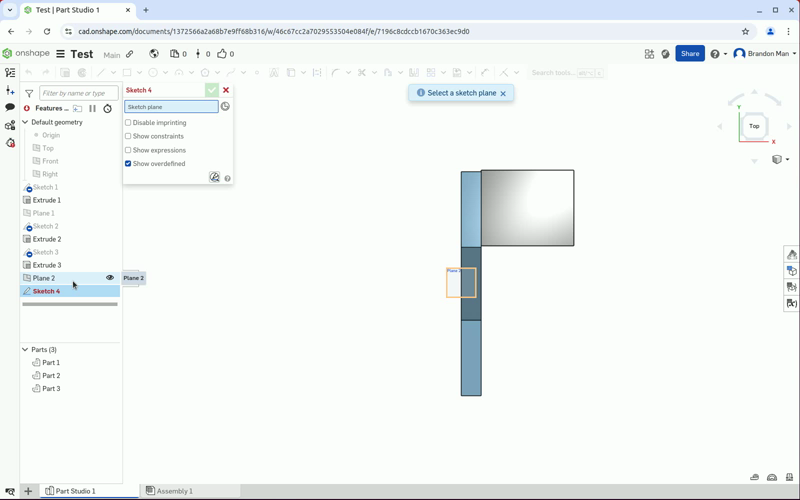
click(73, 280)
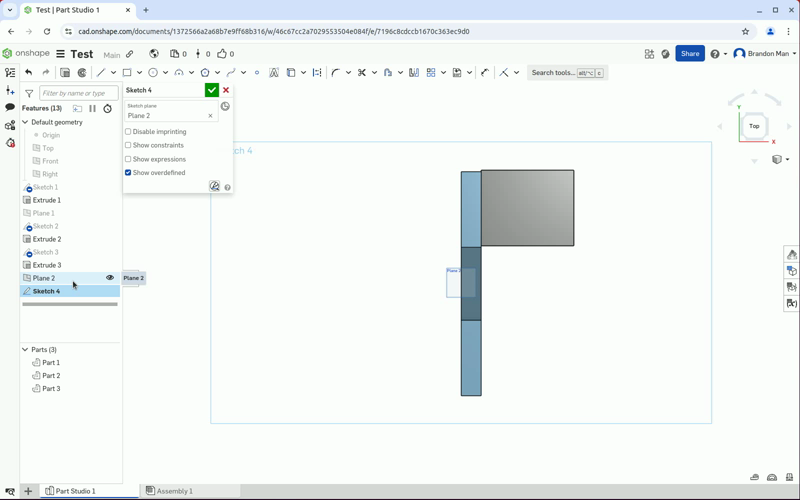
mouse_move(73, 352)
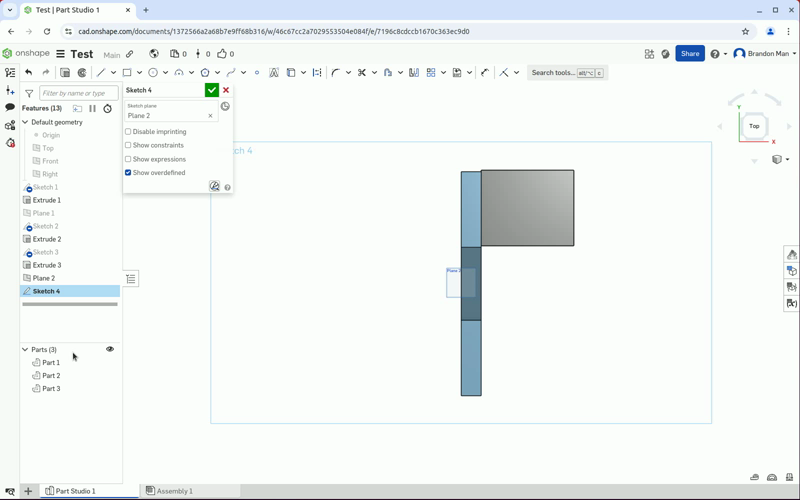
key(y)
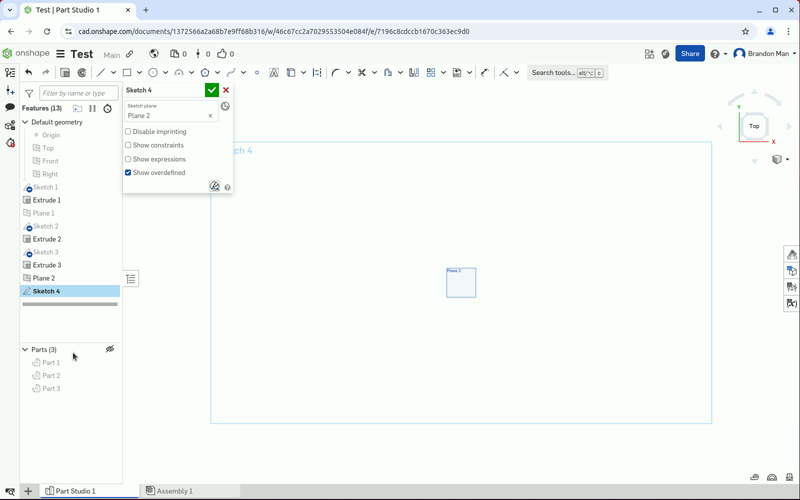
key(c)
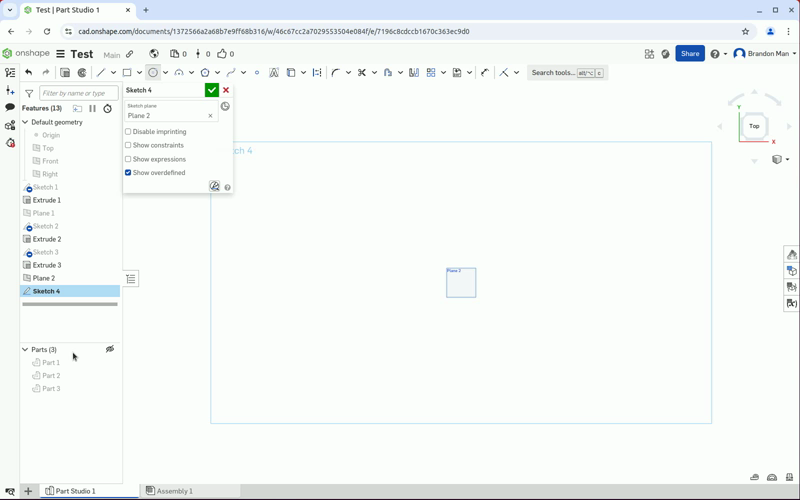
key_down(shift)
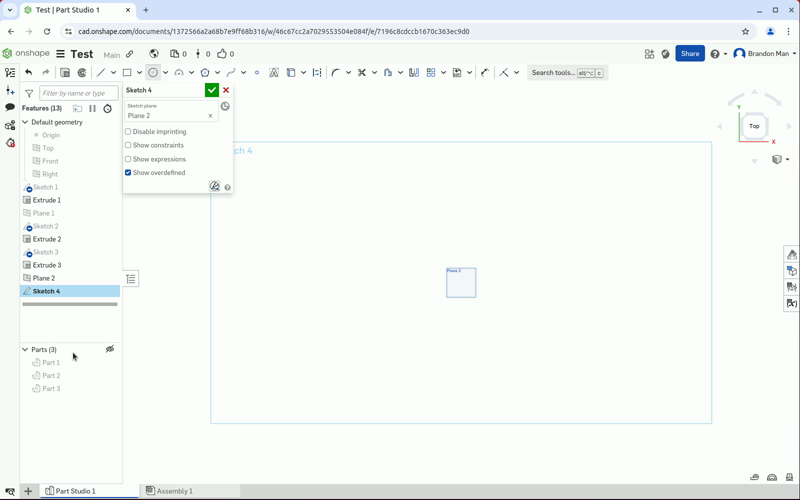
mouse_move(517, 207)
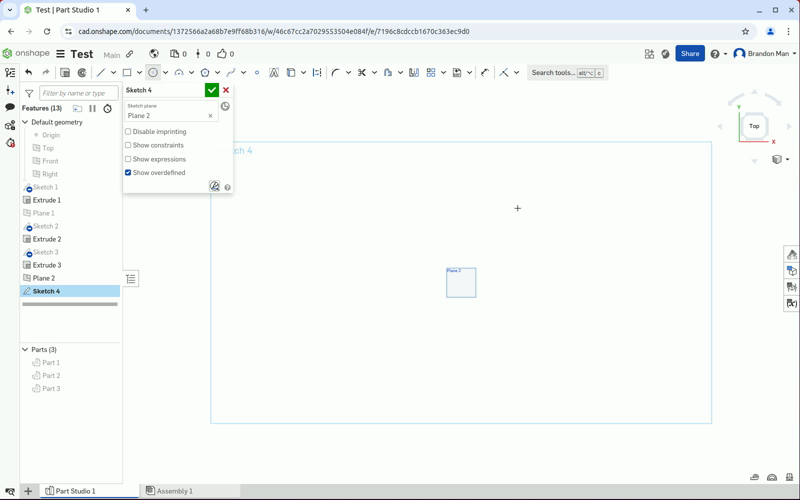
click(517, 207)
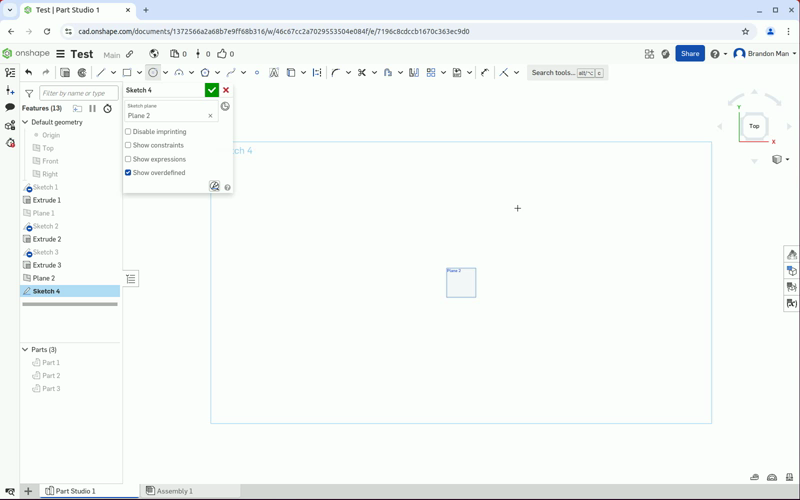
key_up(shift)
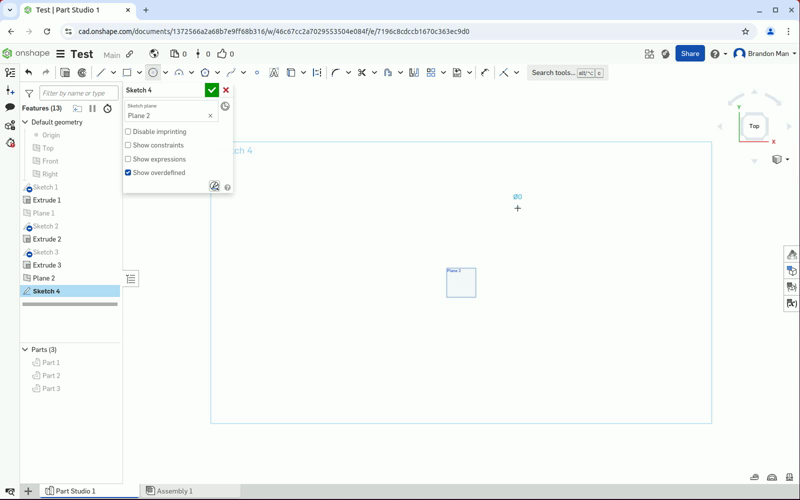
mouse_move(536, 207)
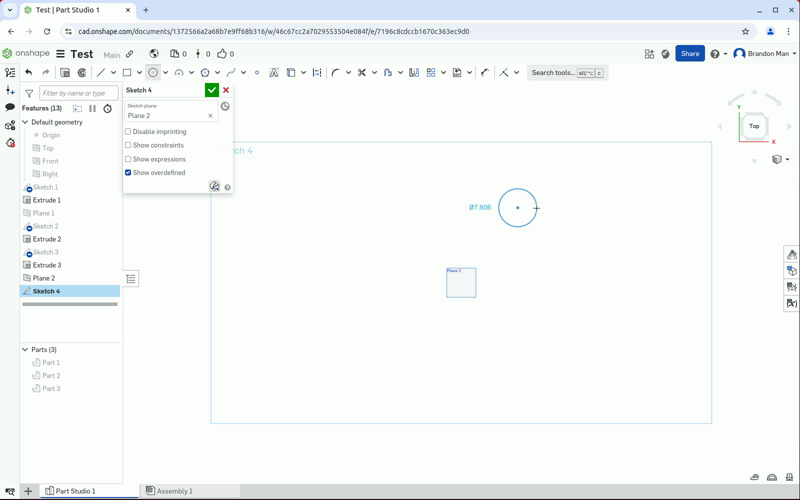
click(536, 207)
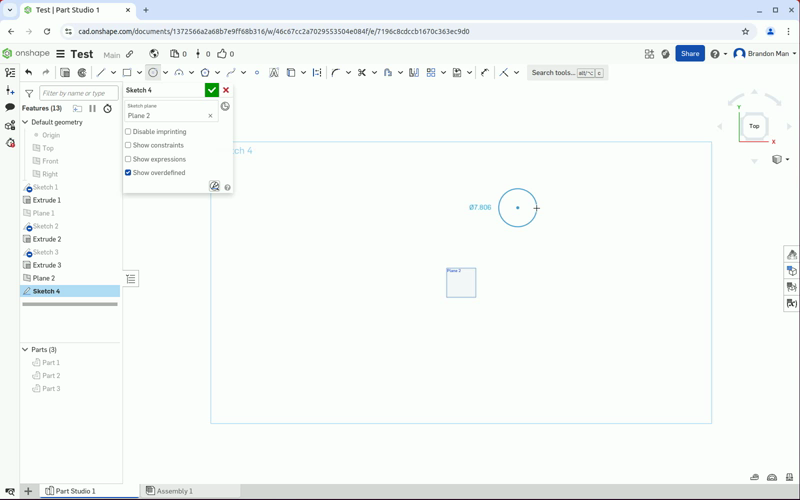
key(esc)
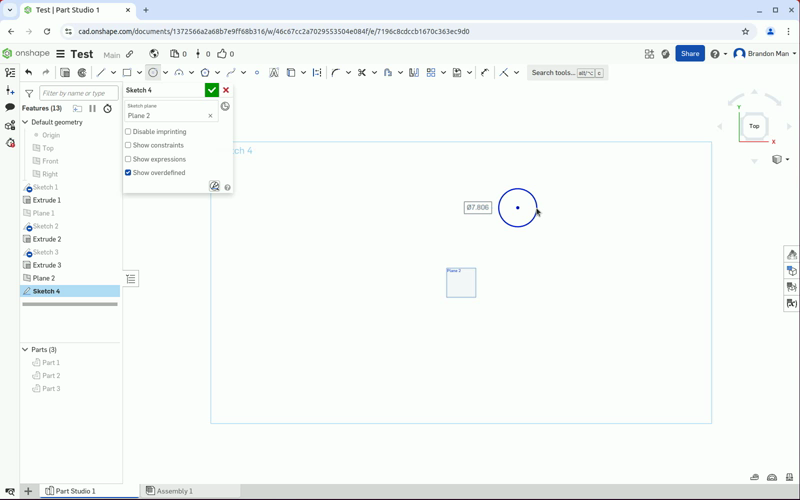
mouse_move(531, 202)
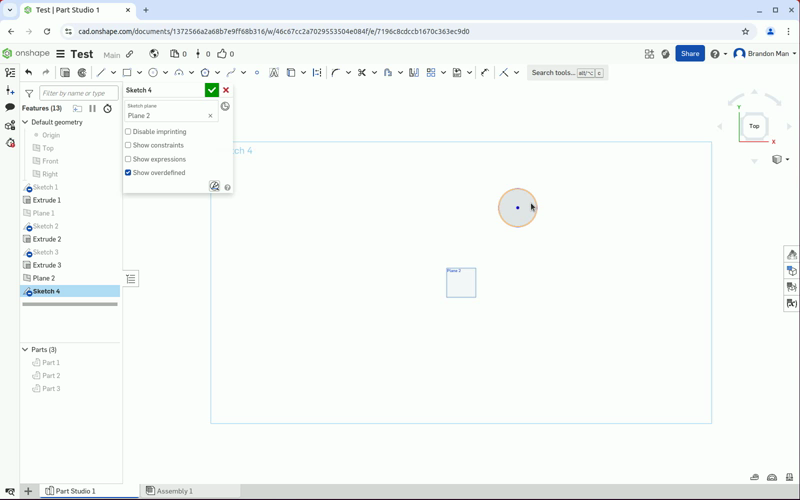
scroll(6)
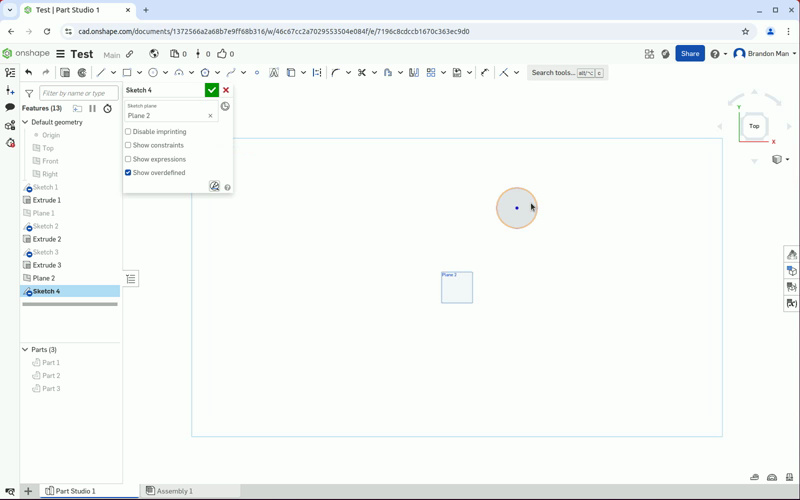
scroll(6)
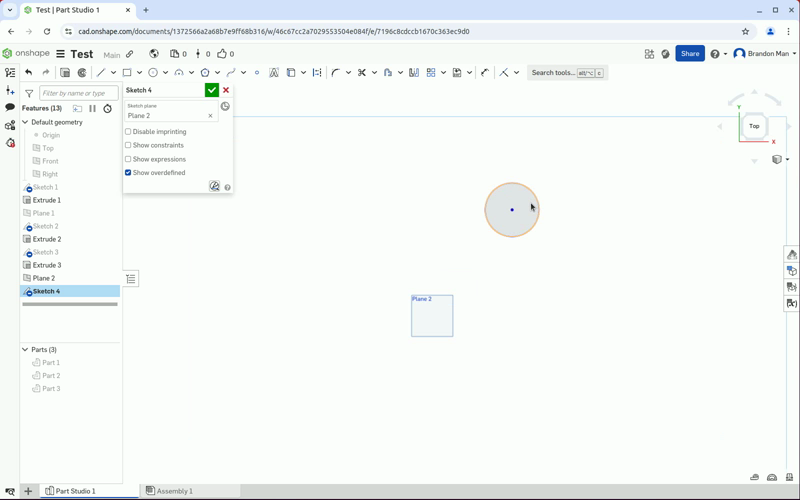
scroll(6)
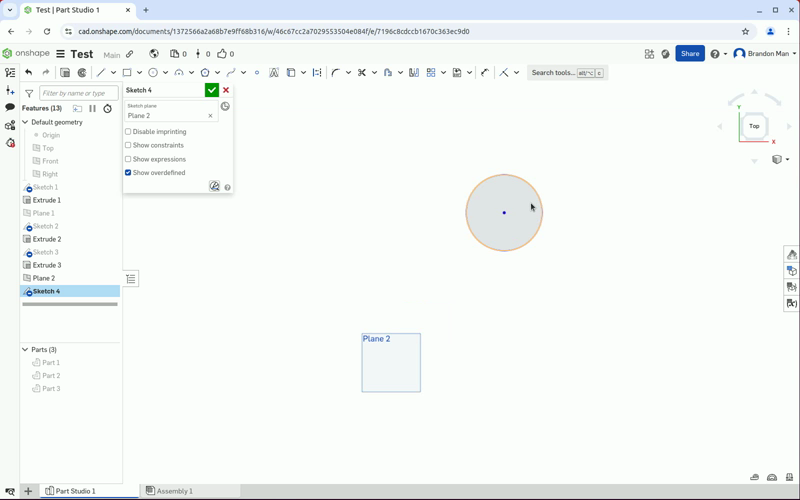
scroll(6)
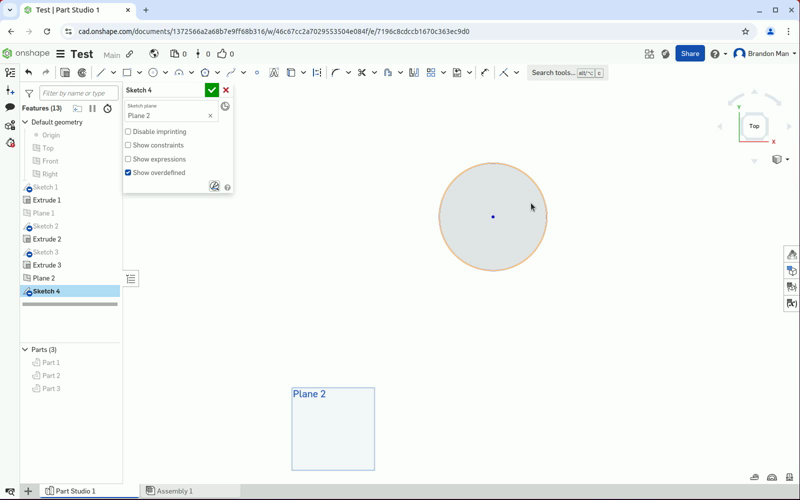
scroll(6)
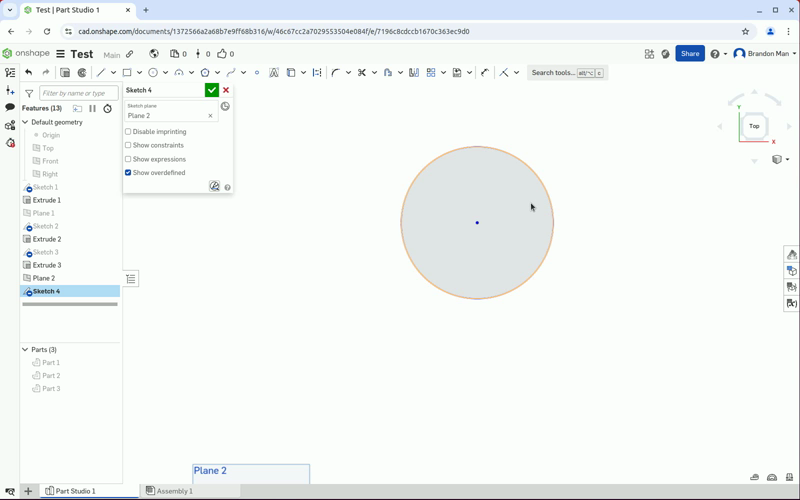
scroll(6)
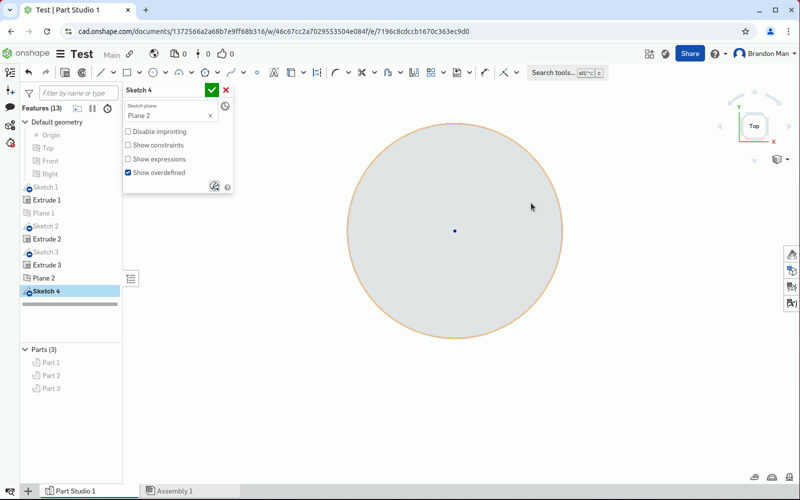
scroll(6)
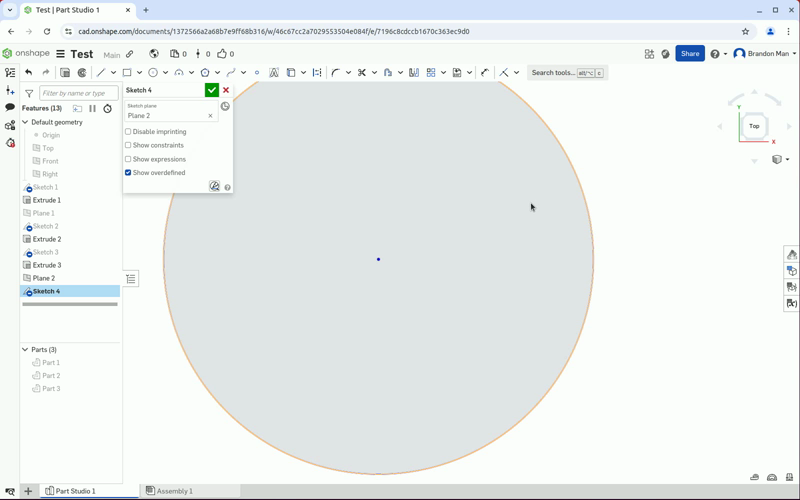
click(531, 202)
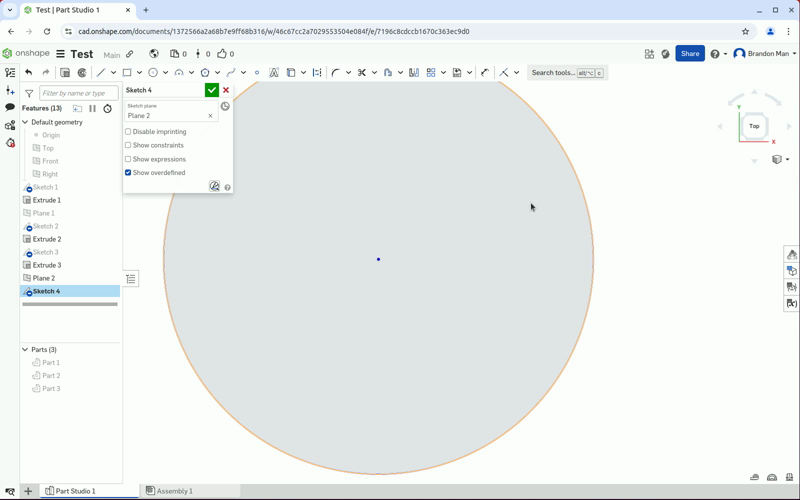
scroll(-6)
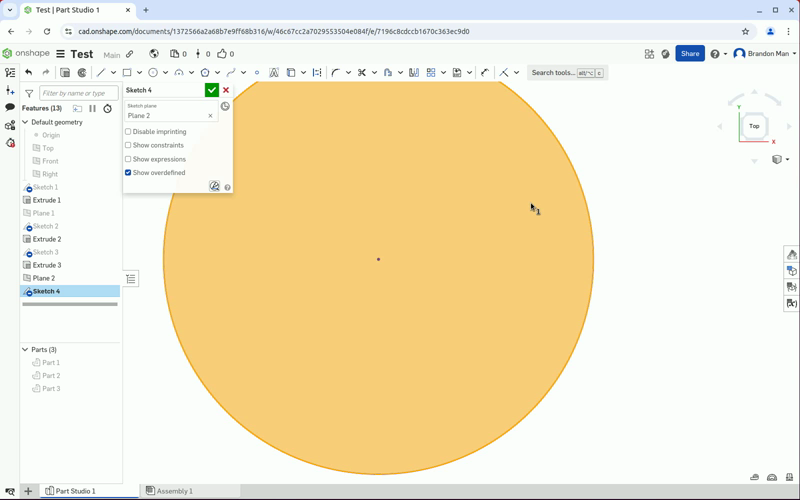
scroll(-6)
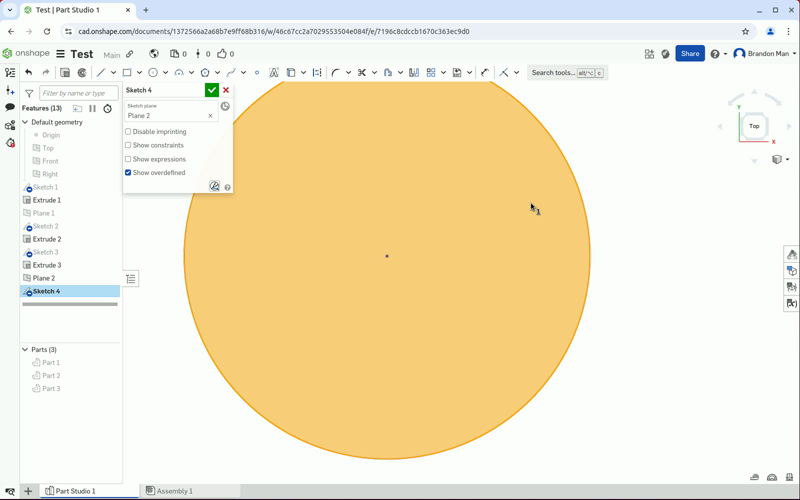
scroll(-6)
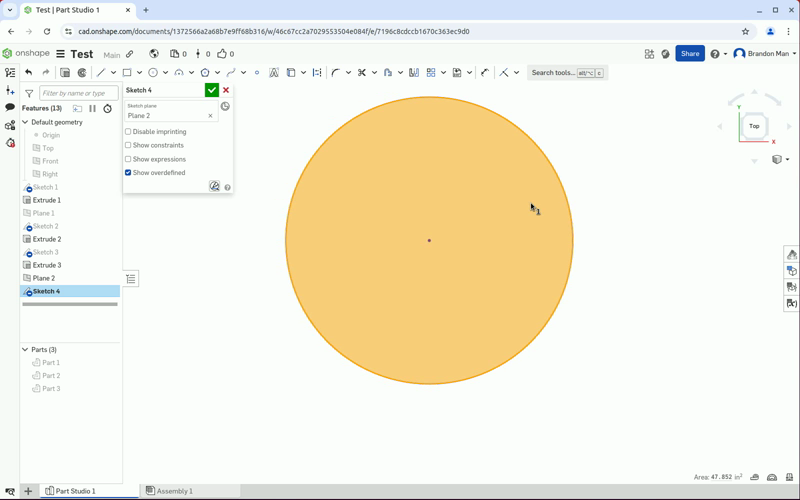
scroll(-6)
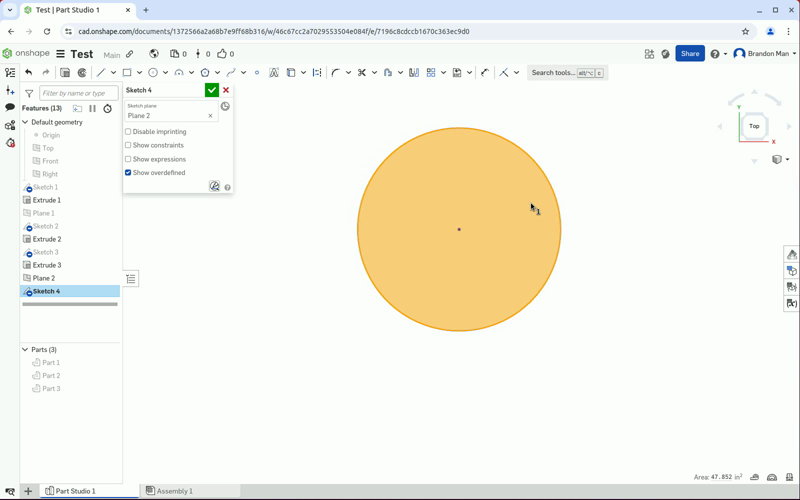
scroll(-6)
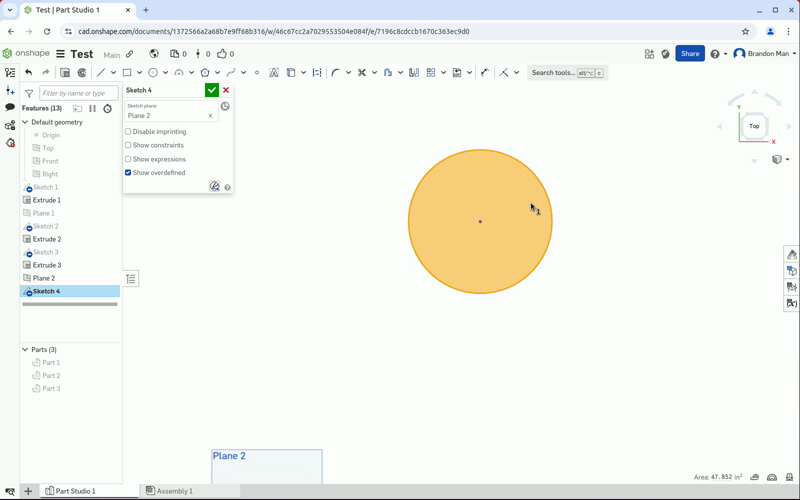
scroll(-6)
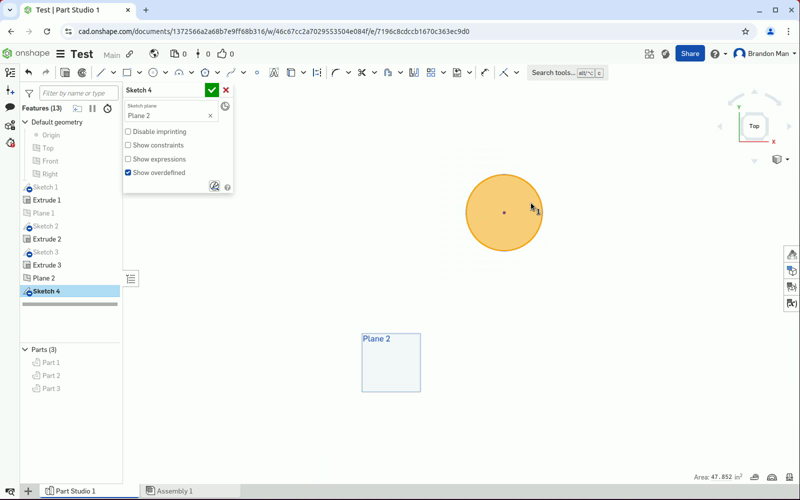
scroll(-6)
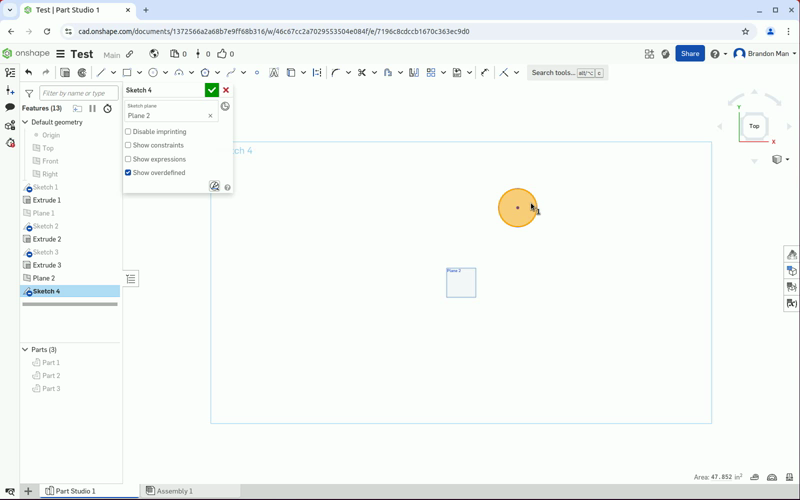
mouse_move(73, 352)
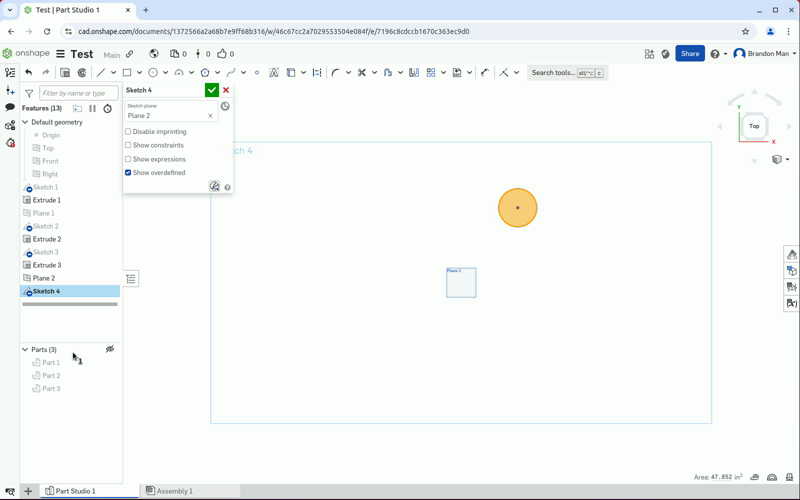
key(shift+y)
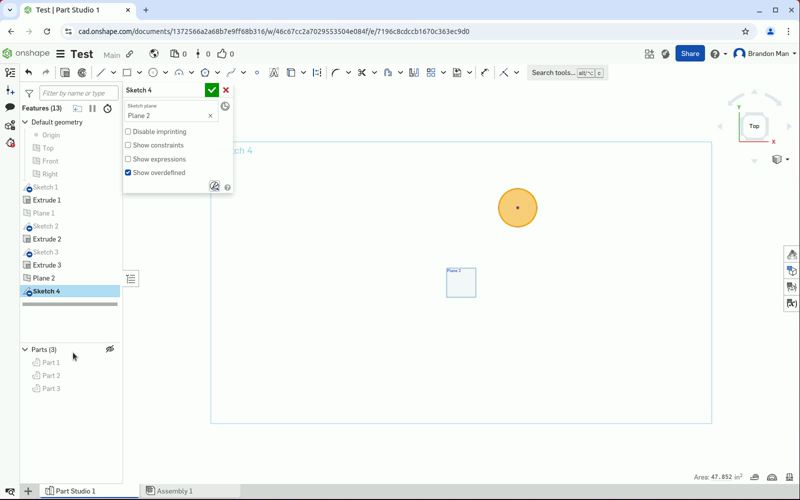
key(shift+e)
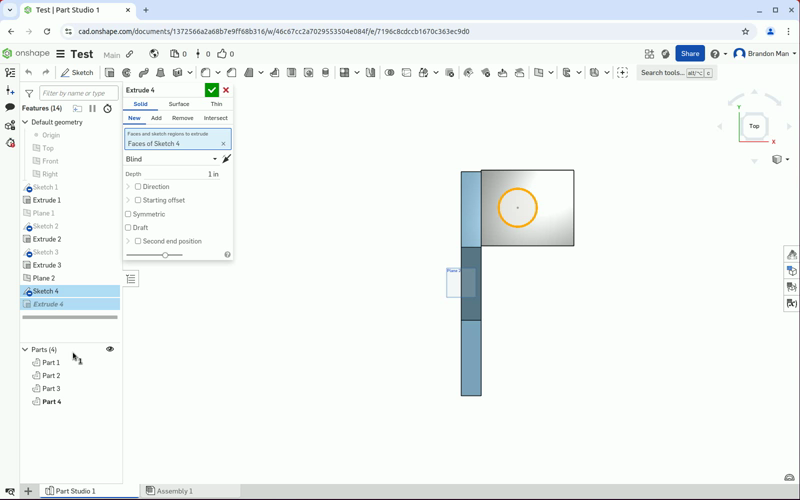
mouse_move(143, 106)
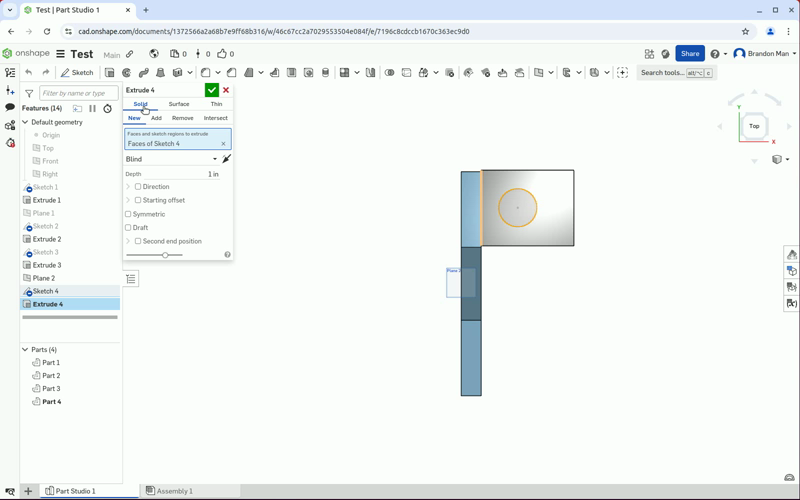
click(143, 106)
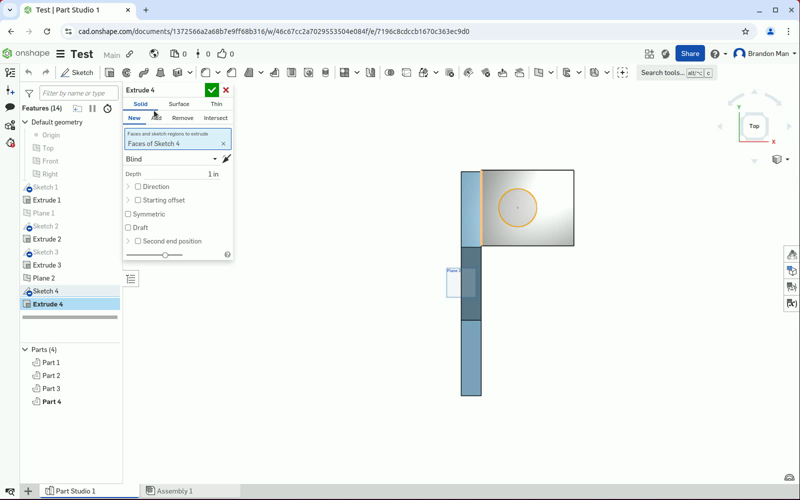
mouse_move(186, 120)
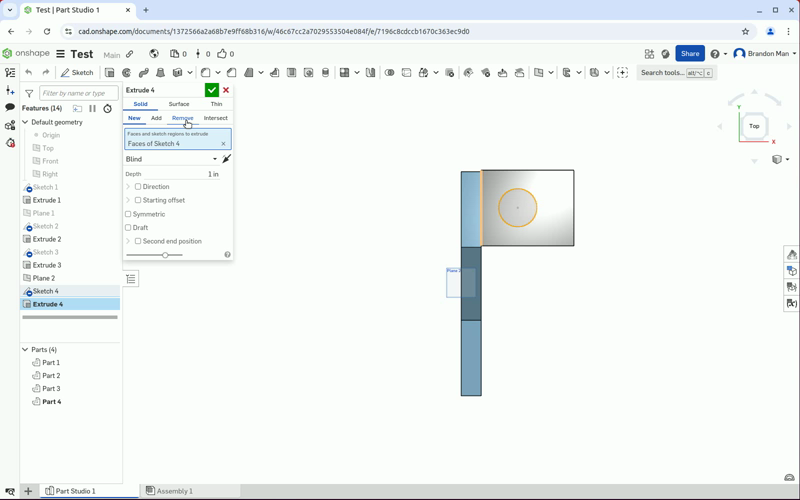
click(186, 120)
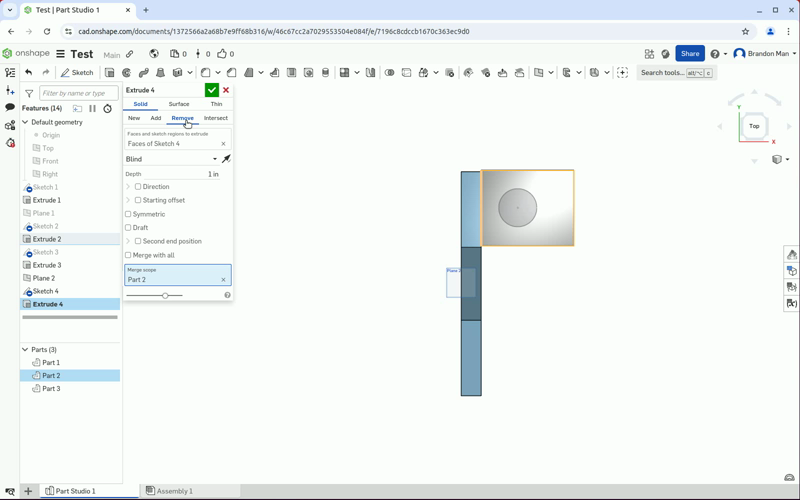
key(tab, 4)
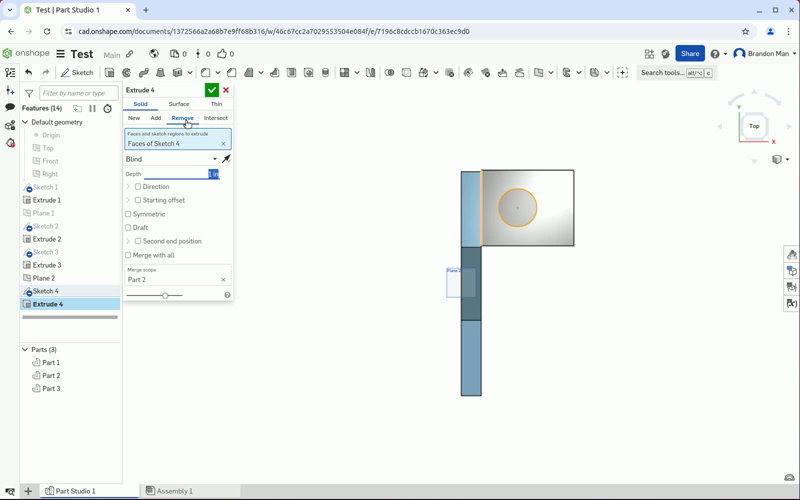
text(23.108)
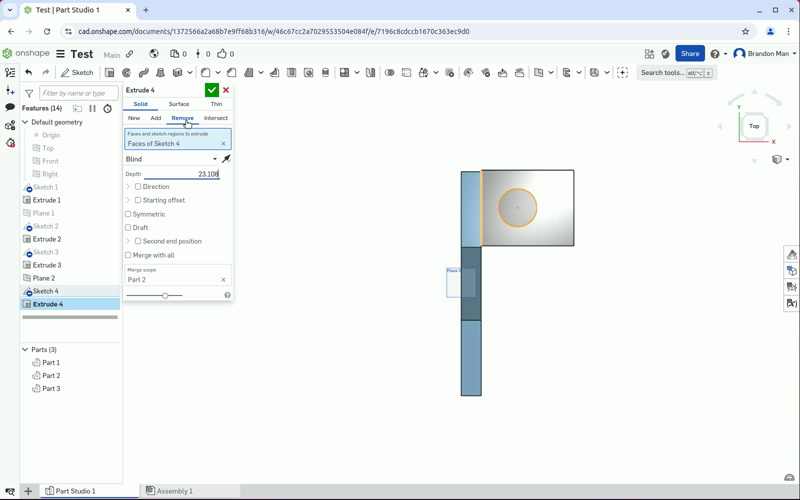
key(tab, 6)
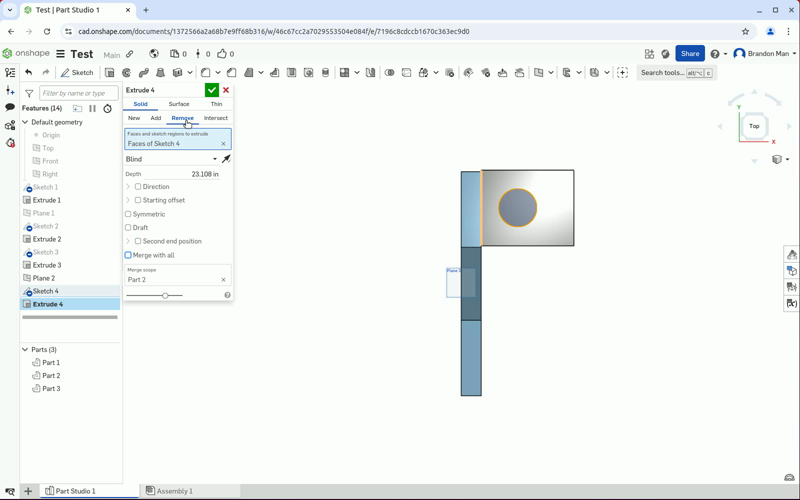
key(space)
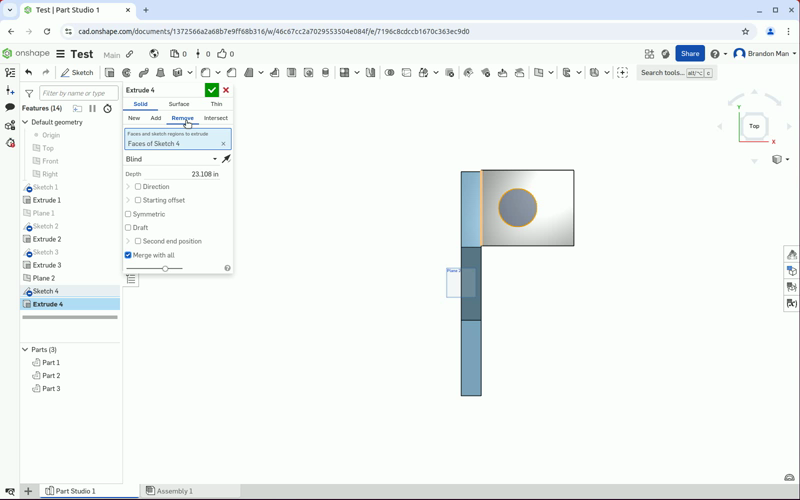
key(enter)
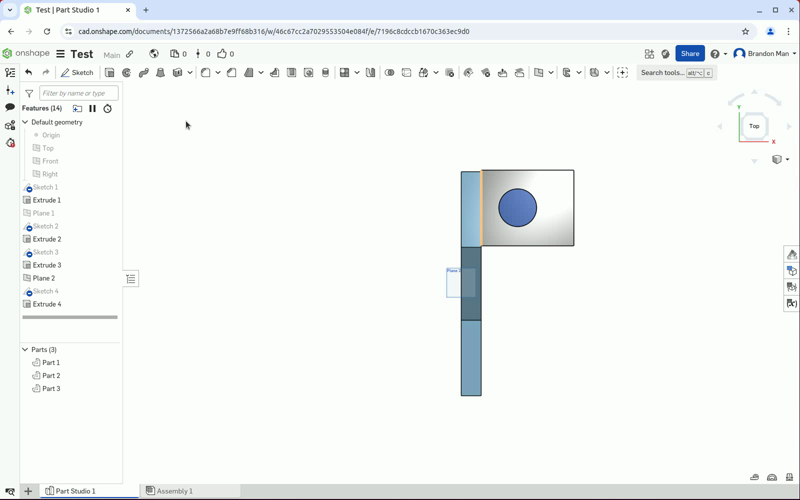
key(shift+h)
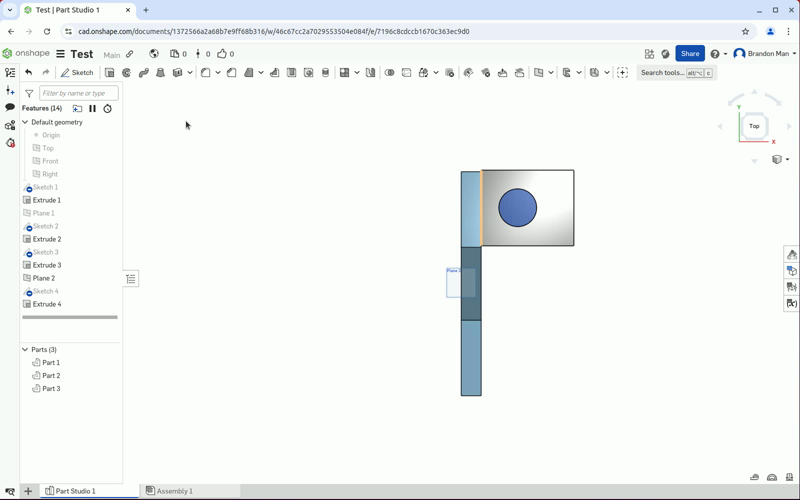
key(shift+h)
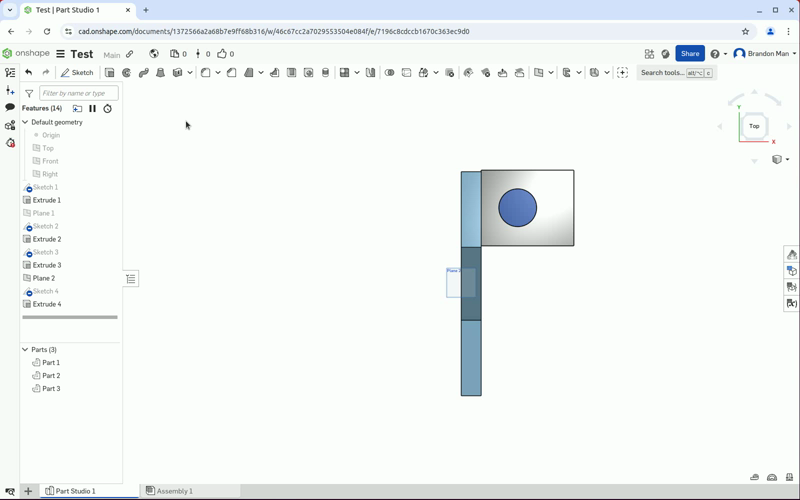
mouse_move(73, 189)
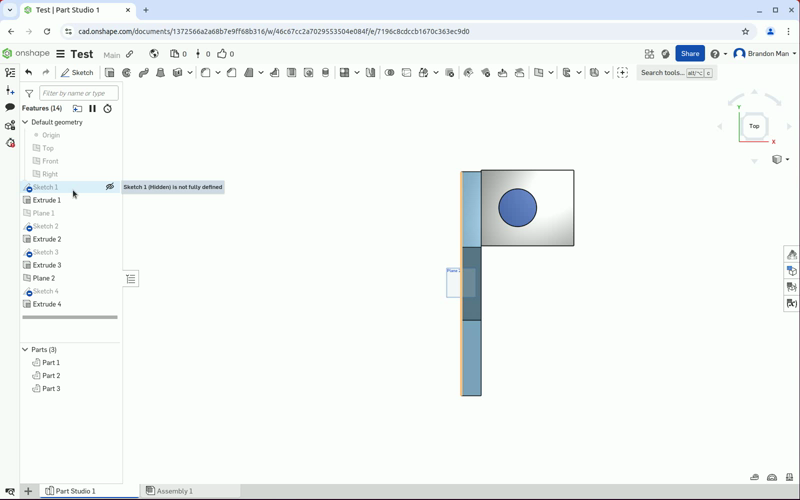
click(73, 189)
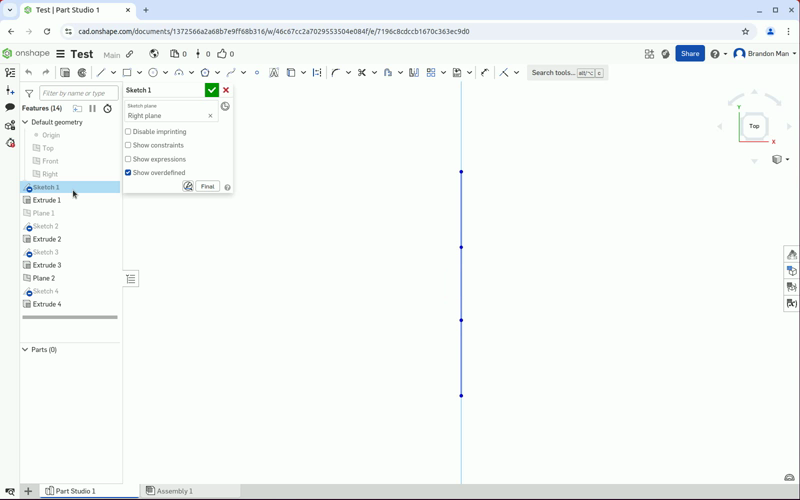
mouse_move(229, 92)
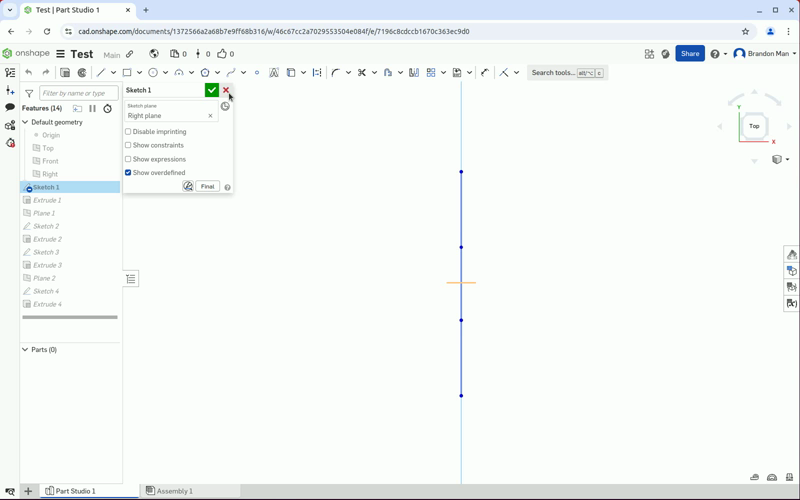
click(229, 92)
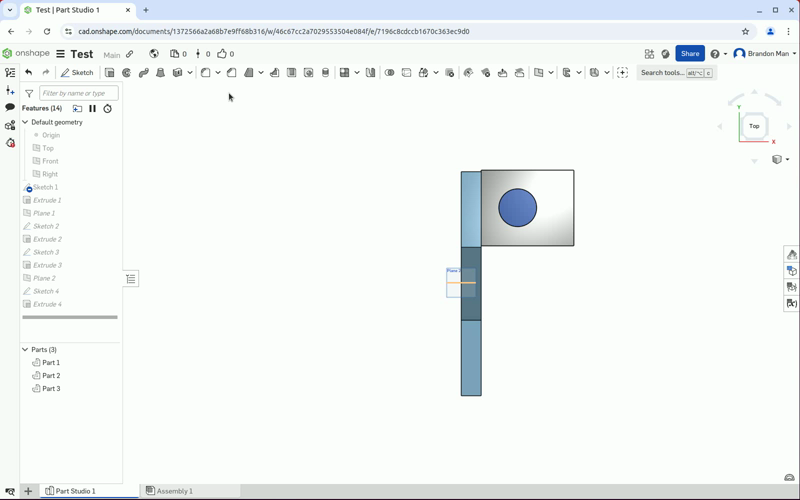
mouse_move(73, 352)
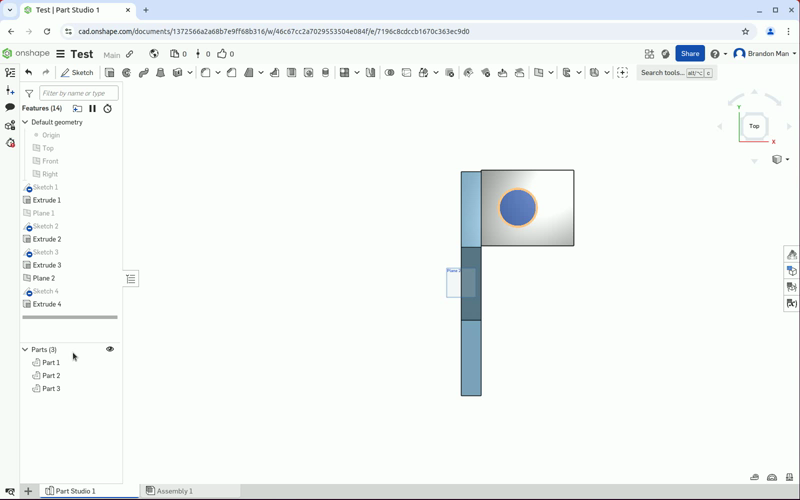
key(y)
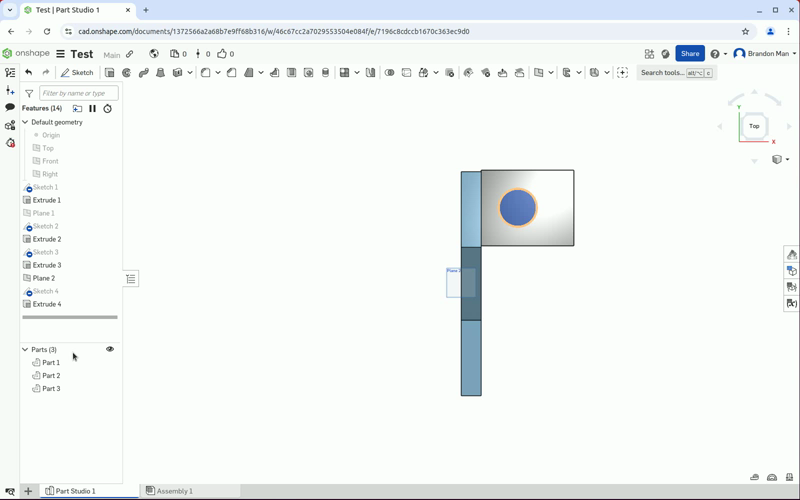
key(shift+p)
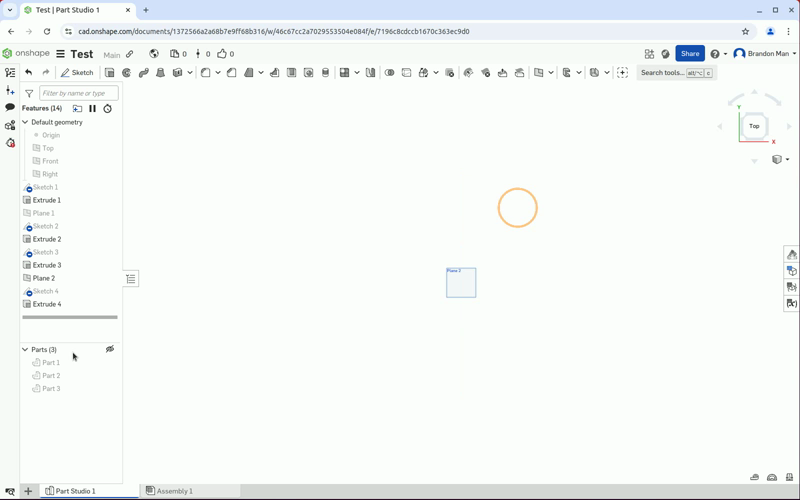
key(space)
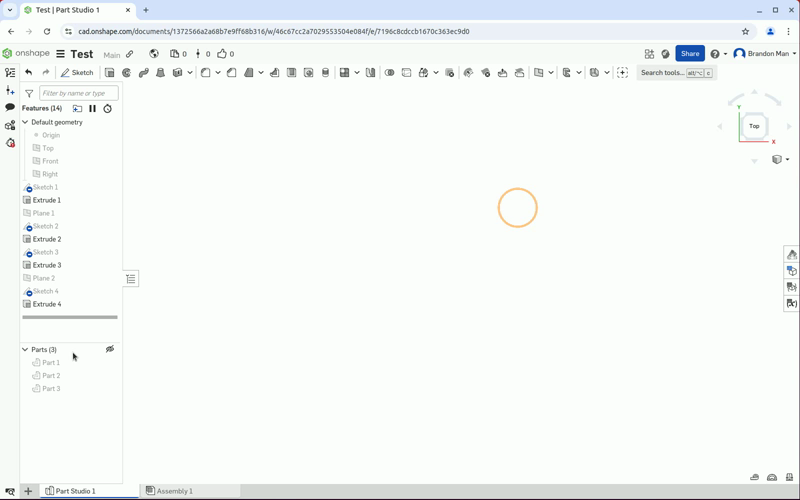
key_down(shift)
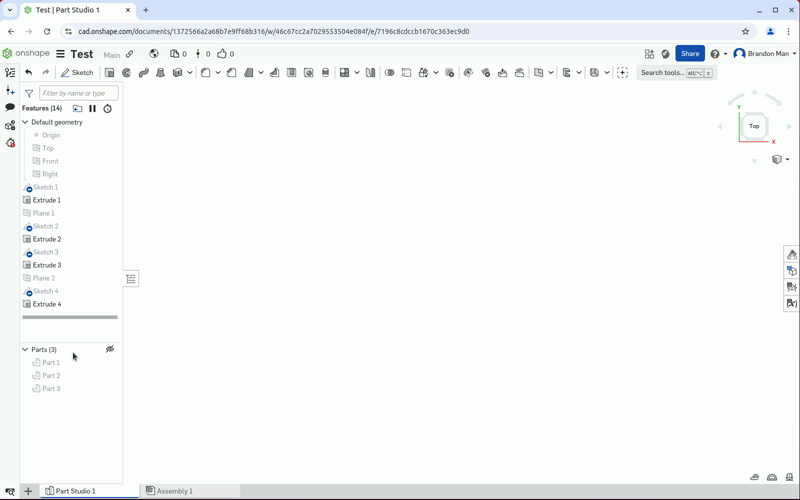
key(up)
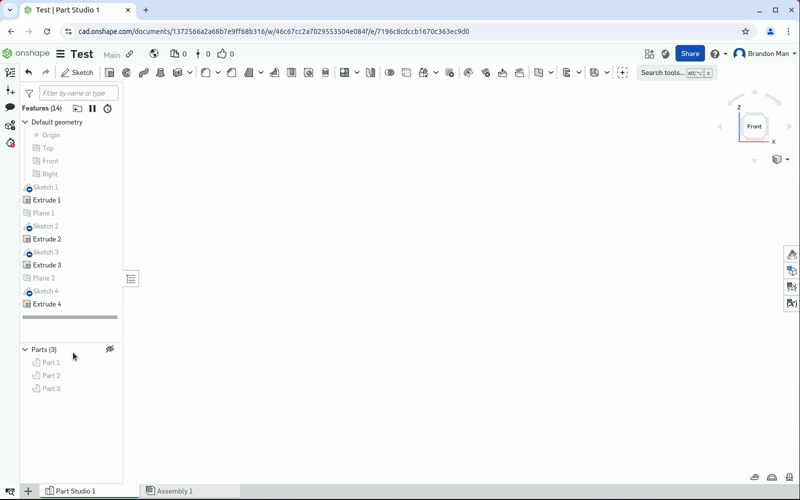
key_up(shift)
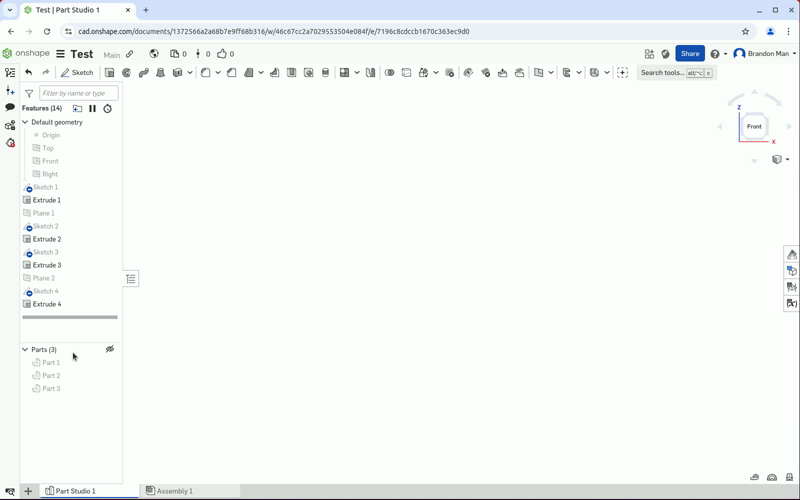
key(space)
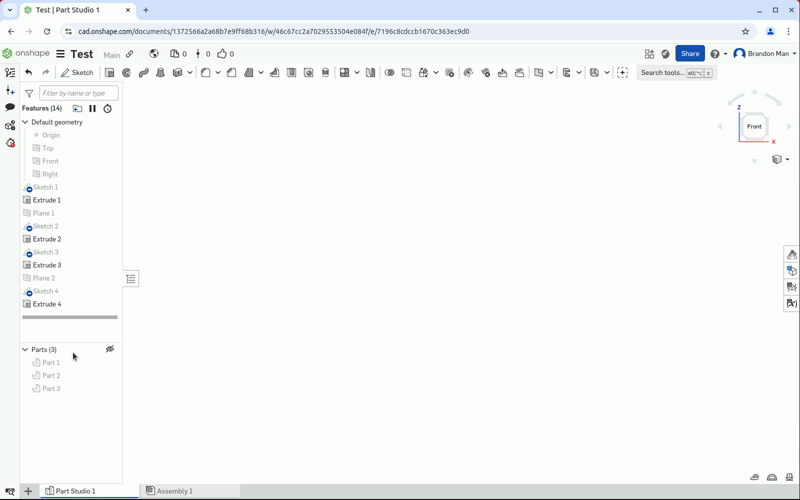
key_down(shift)
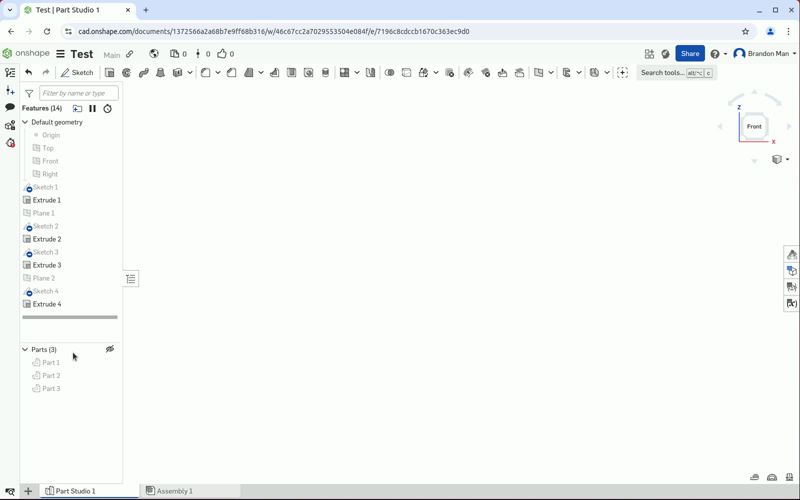
key(left)
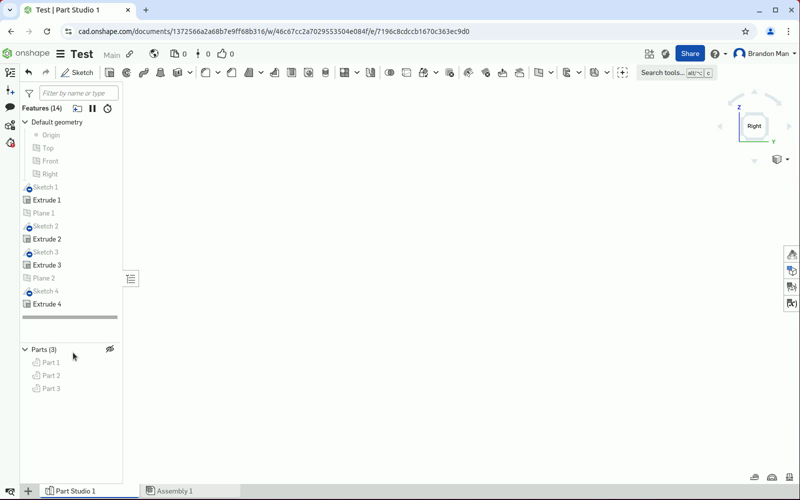
key_up(shift)
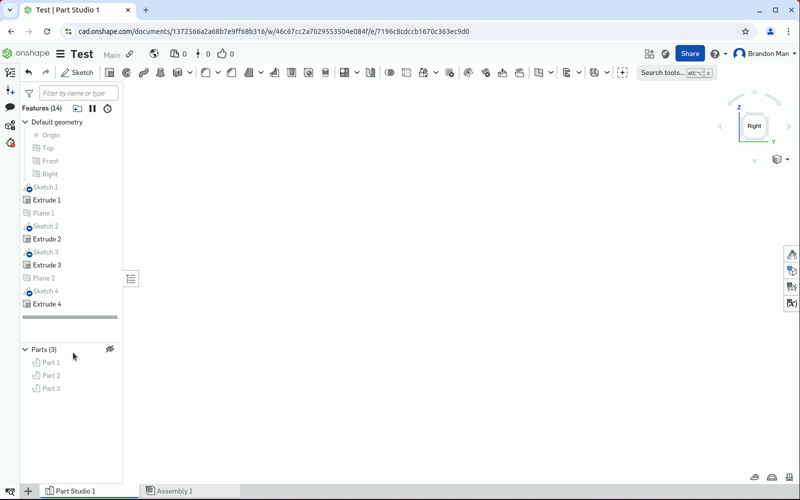
mouse_move(73, 352)
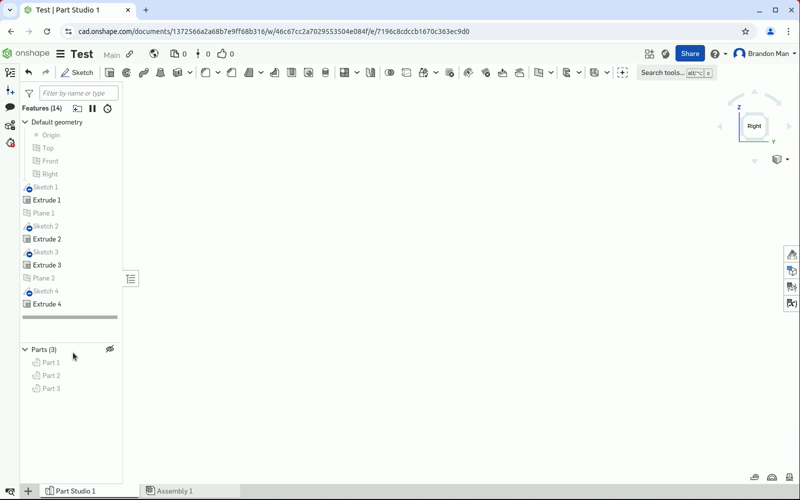
key(shift+y)
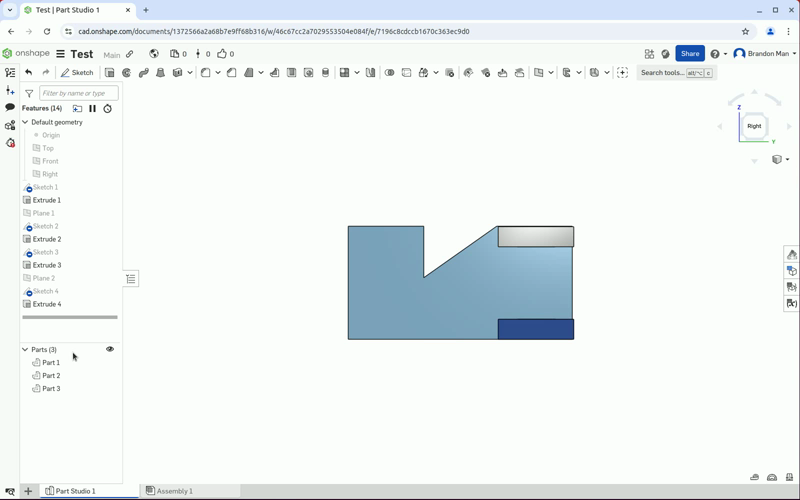
key(shift+s)
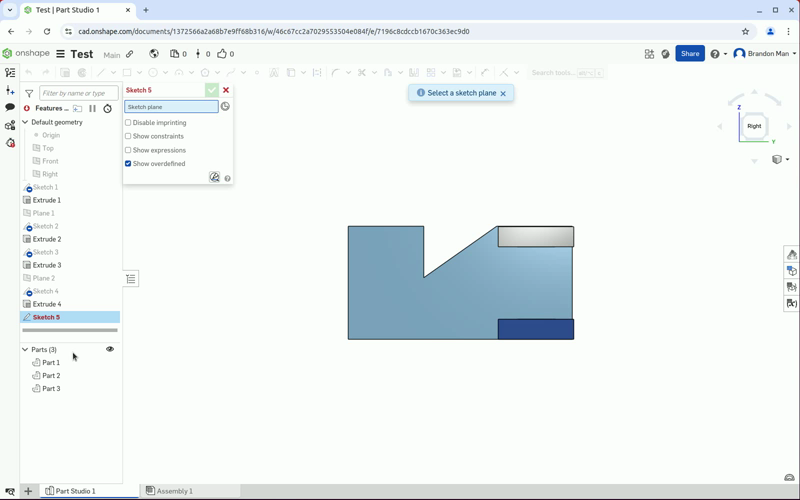
mouse_move(73, 215)
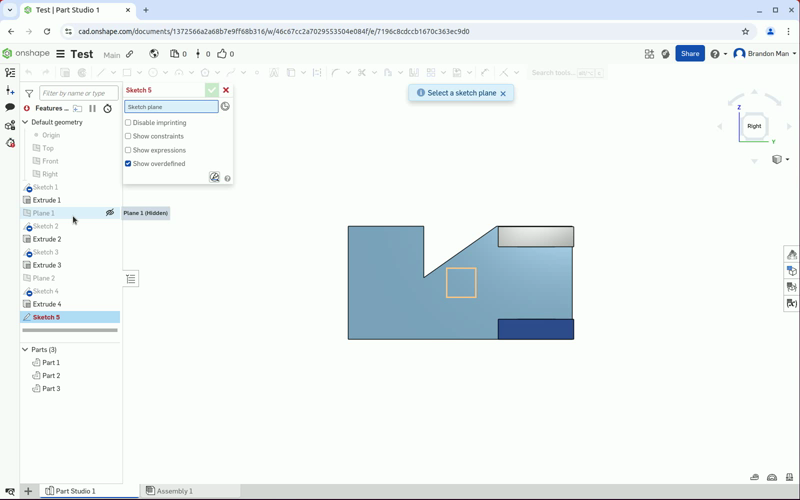
click(73, 215)
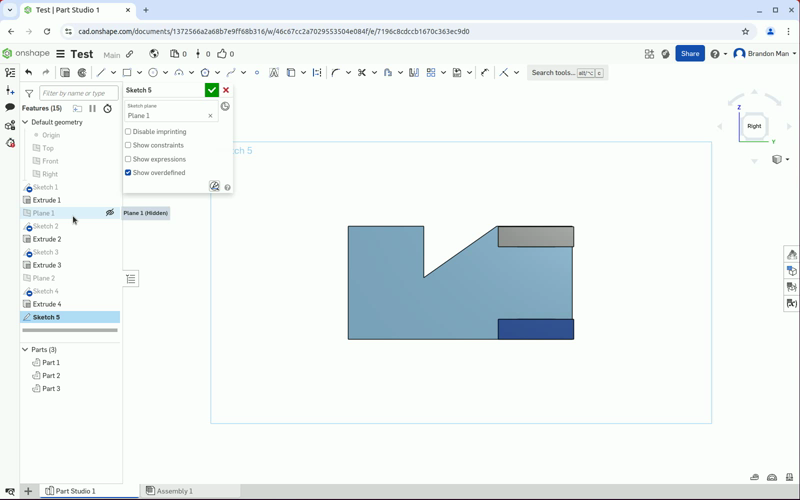
mouse_move(73, 352)
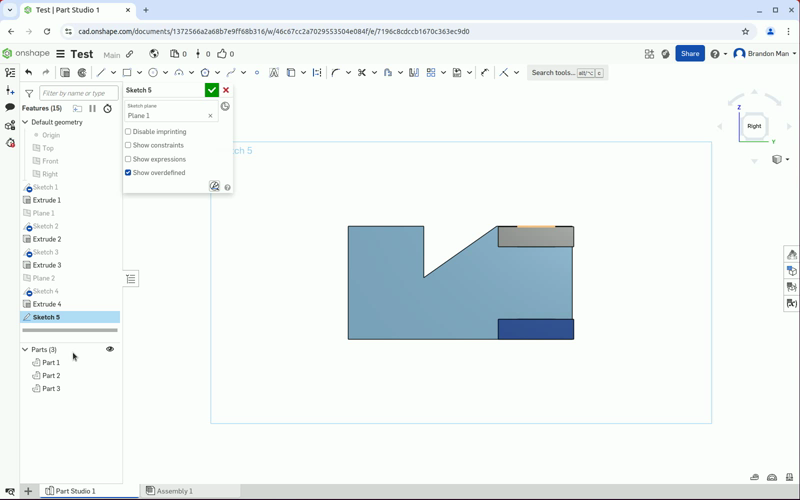
key(y)
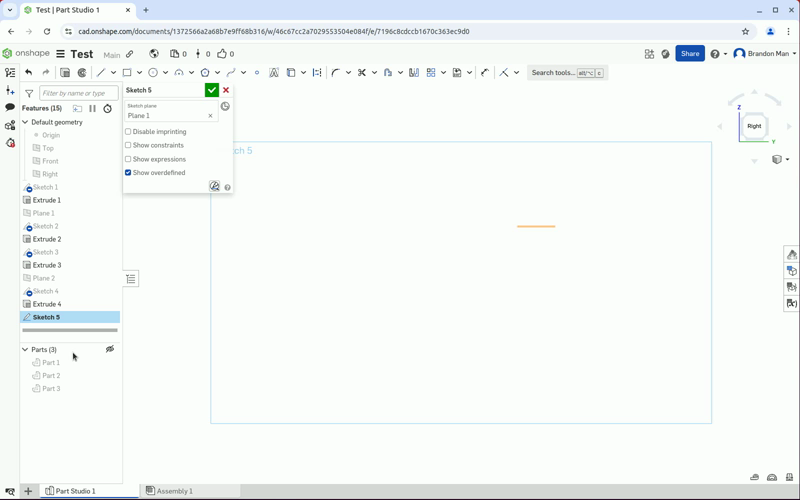
key(c)
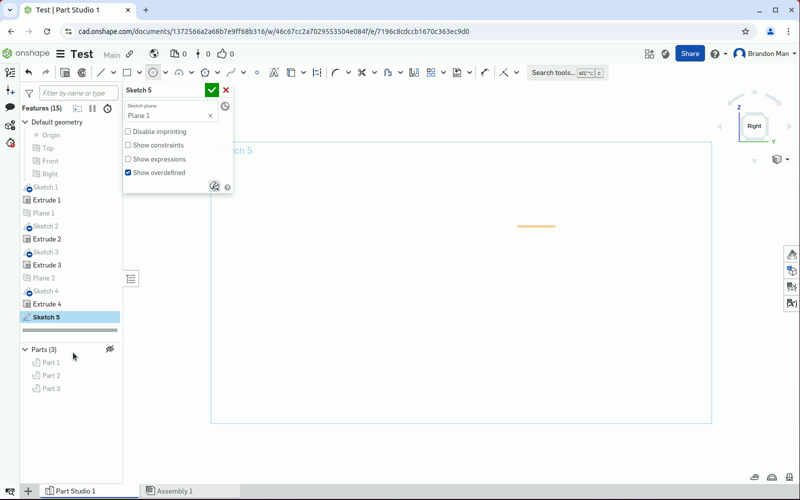
key_down(shift)
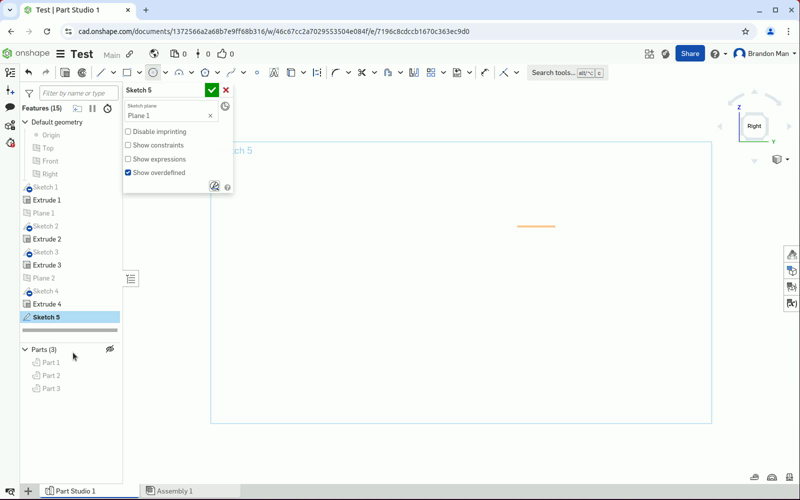
mouse_move(386, 282)
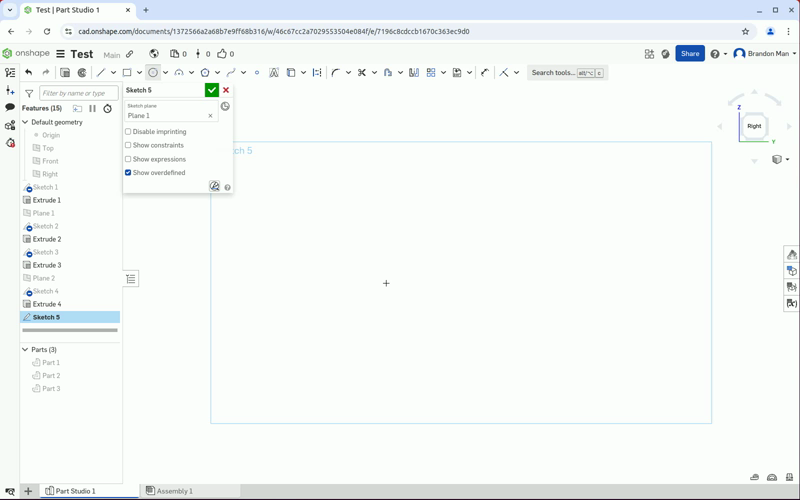
click(386, 282)
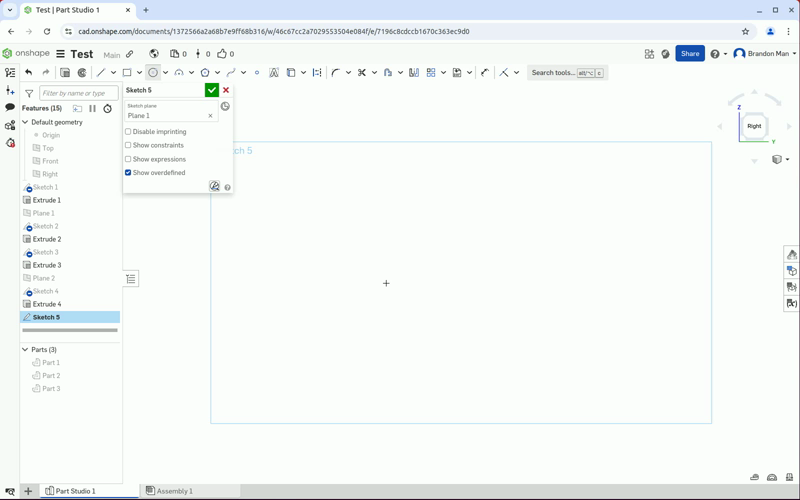
key_up(shift)
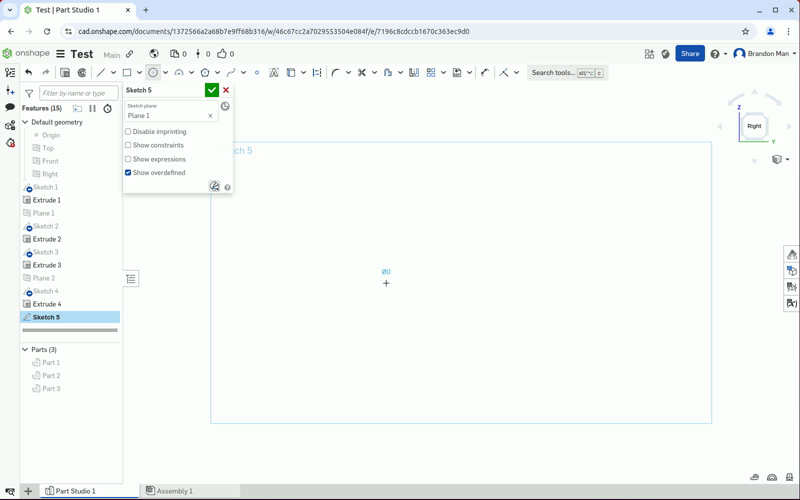
mouse_move(405, 282)
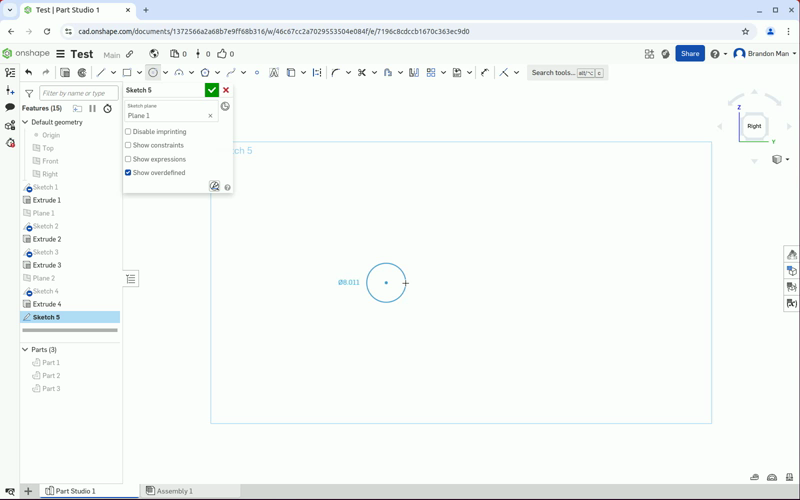
click(405, 282)
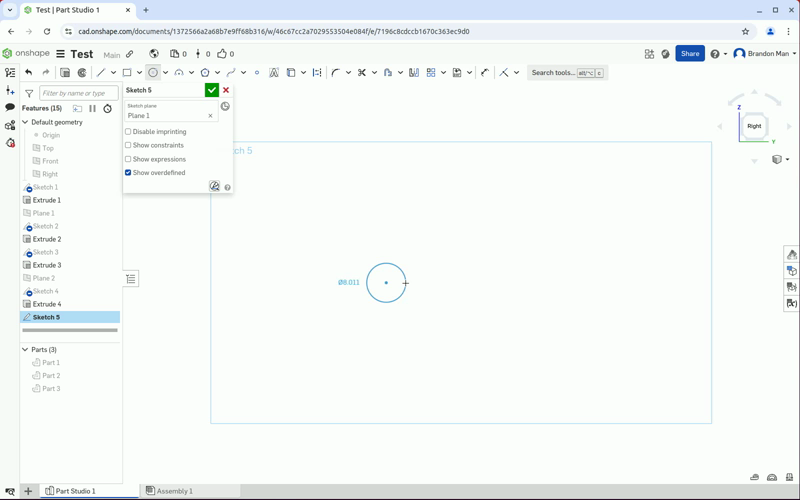
key(esc)
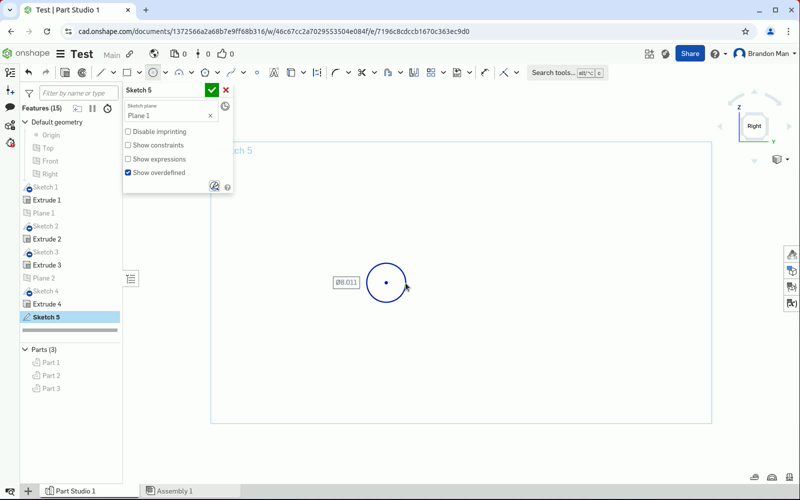
mouse_move(369, 288)
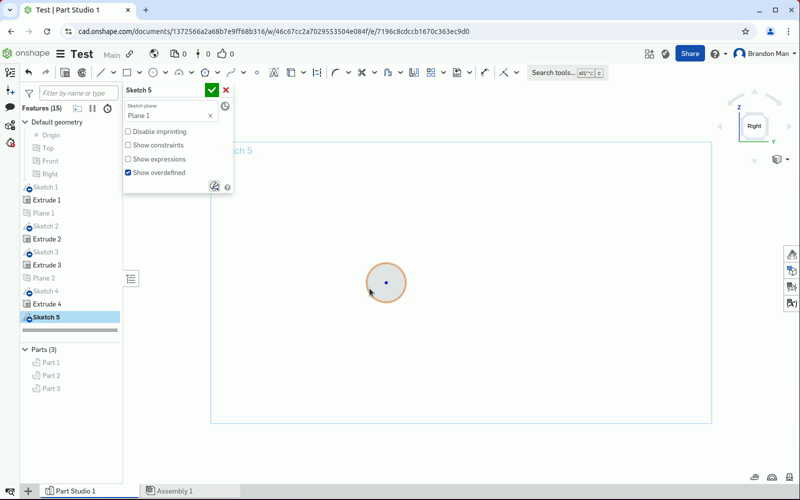
scroll(6)
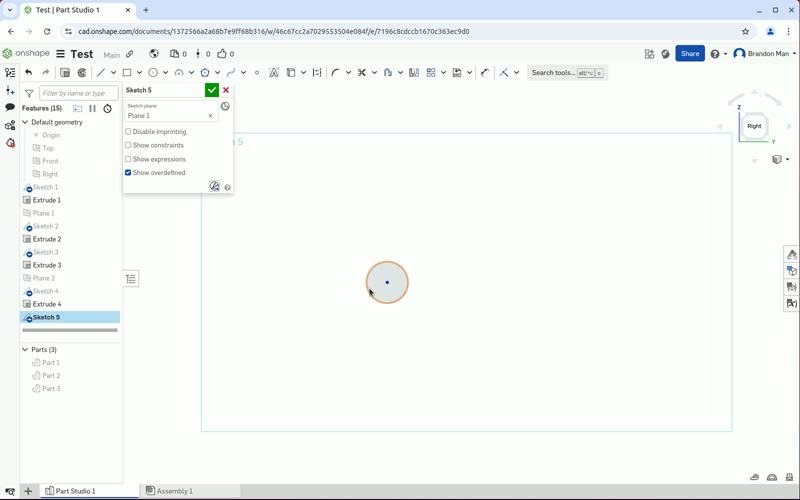
scroll(6)
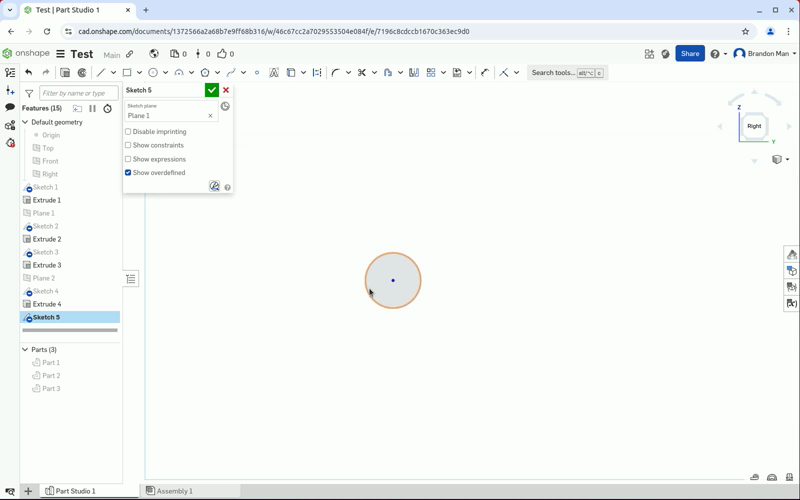
scroll(6)
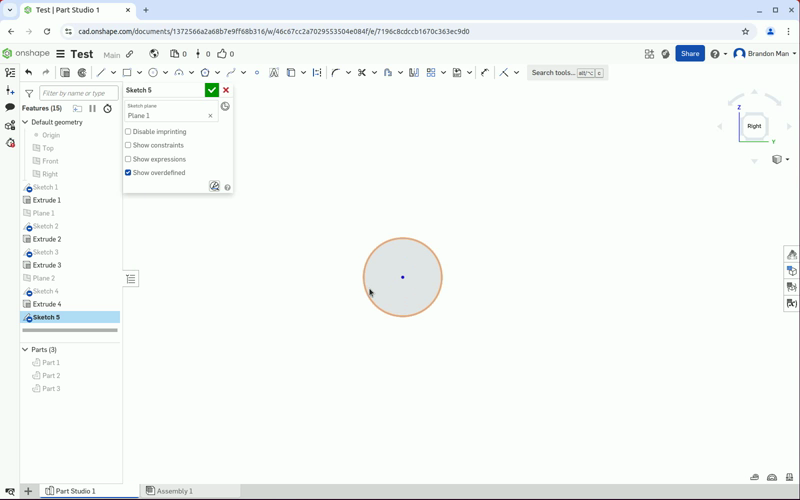
scroll(6)
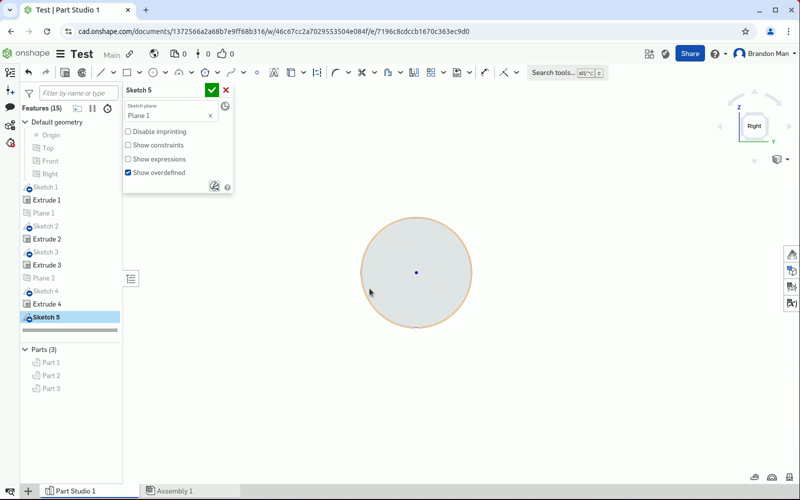
scroll(6)
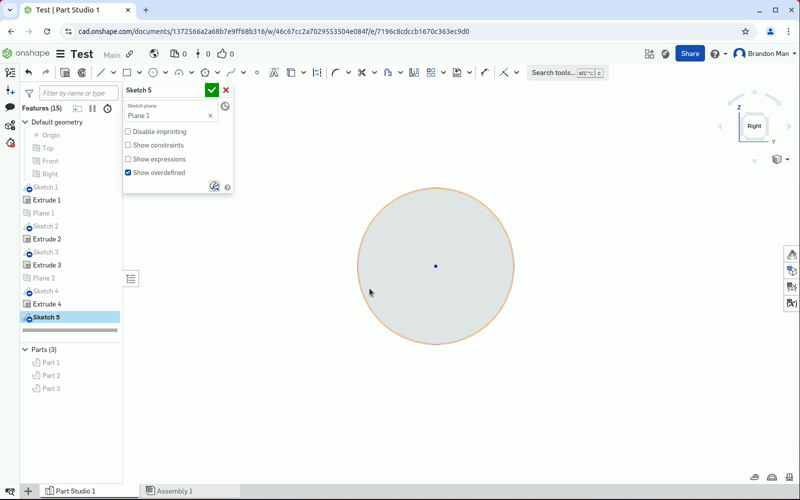
scroll(6)
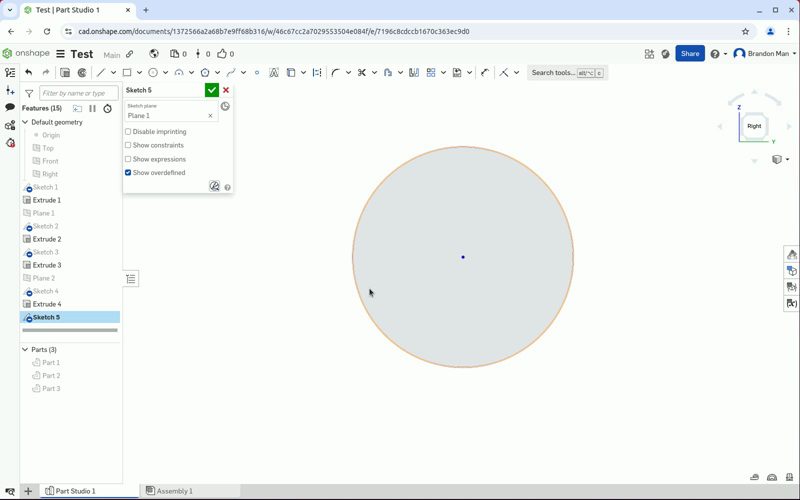
scroll(6)
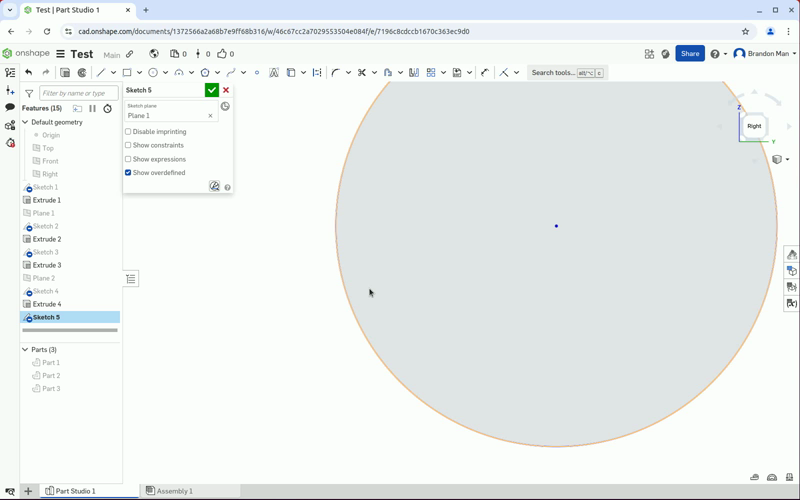
click(369, 288)
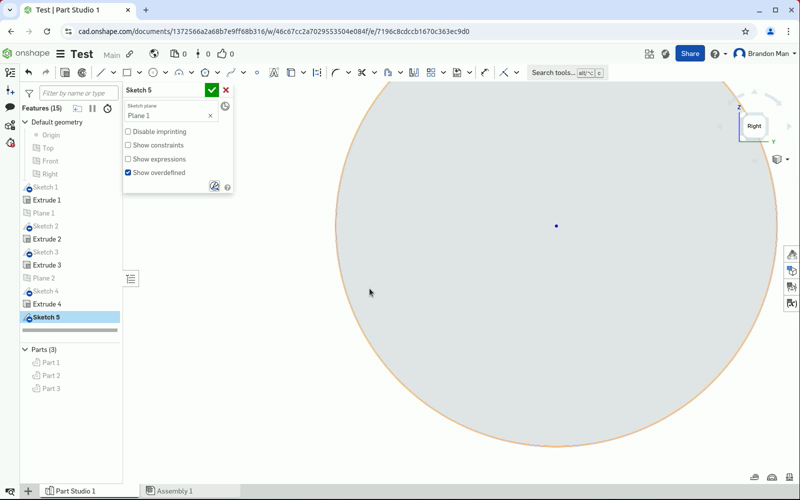
scroll(-6)
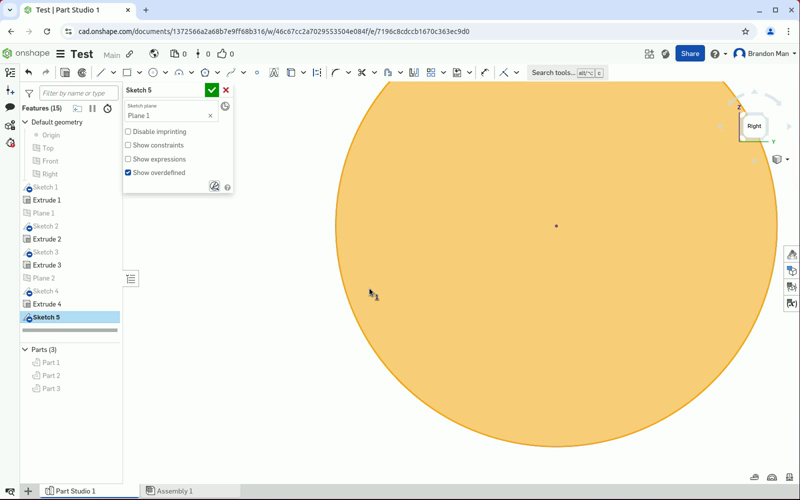
scroll(-6)
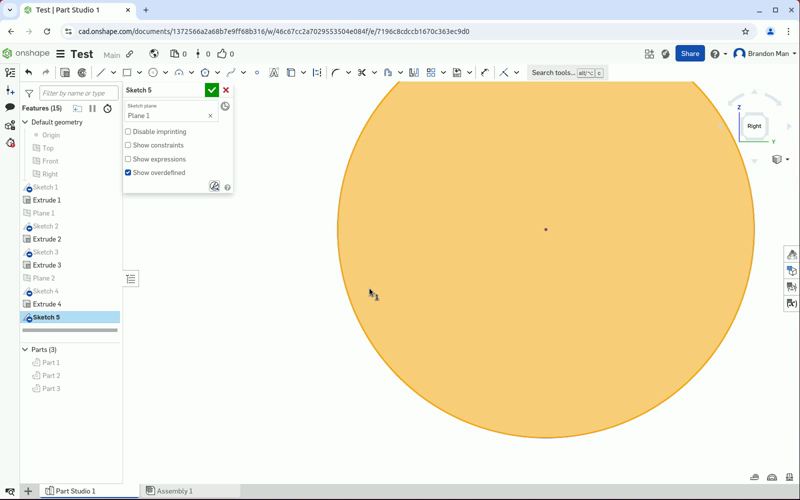
scroll(-6)
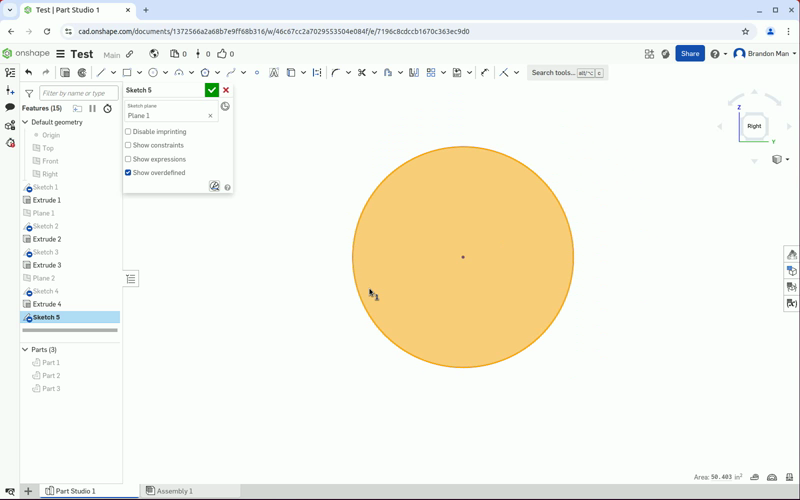
scroll(-6)
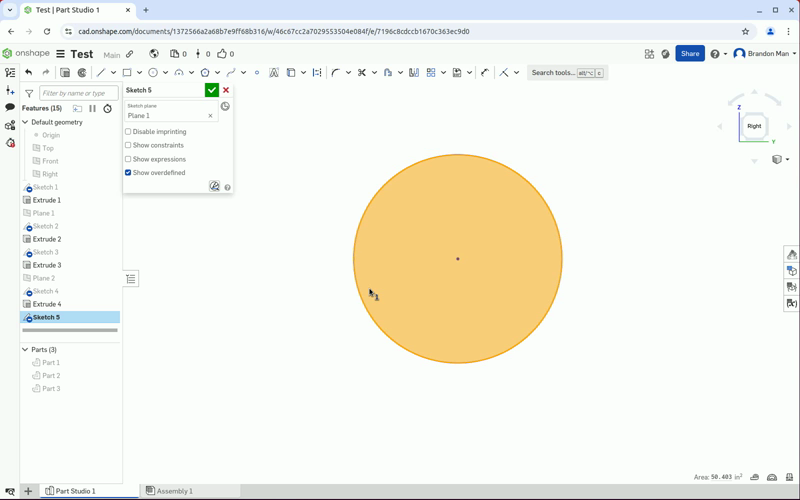
scroll(-6)
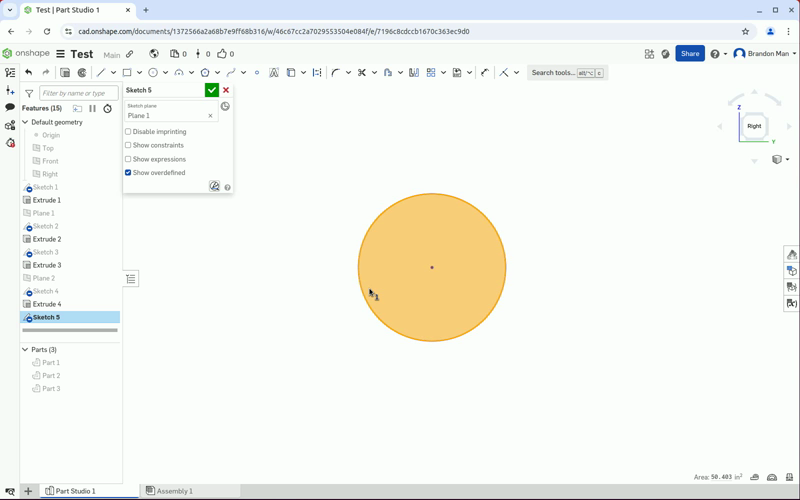
scroll(-6)
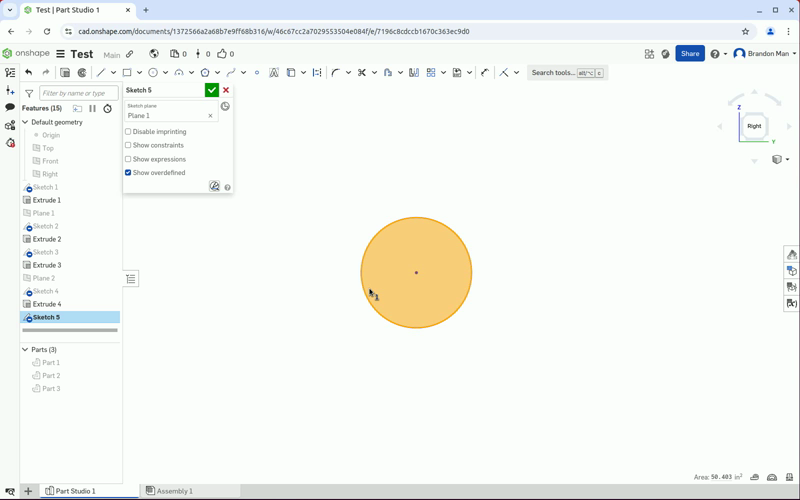
scroll(-6)
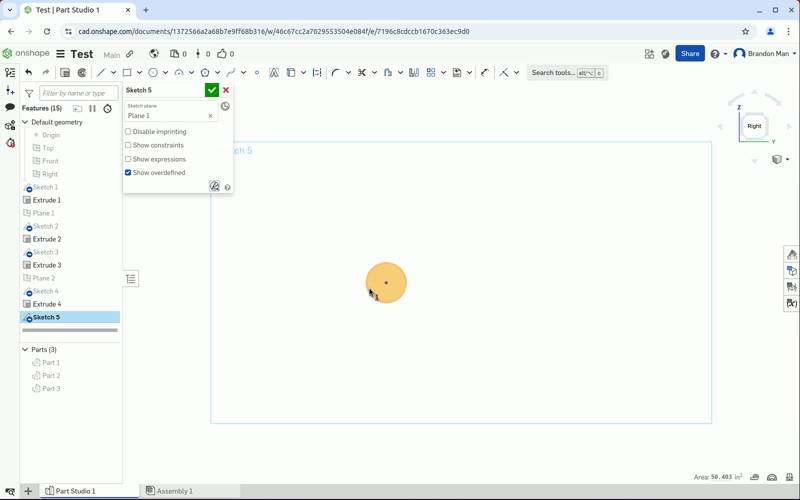
mouse_move(73, 352)
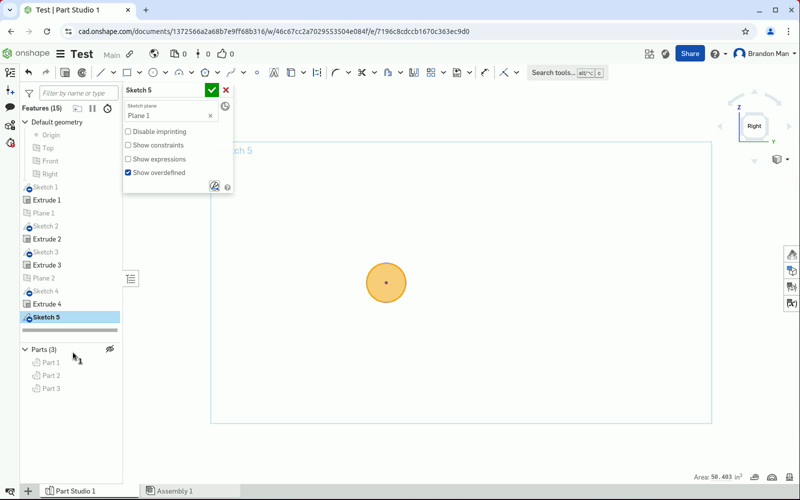
key(shift+y)
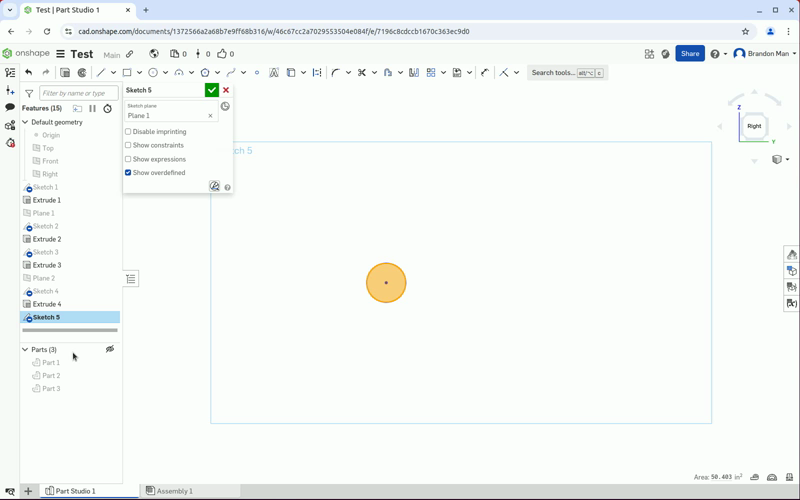
key(shift+e)
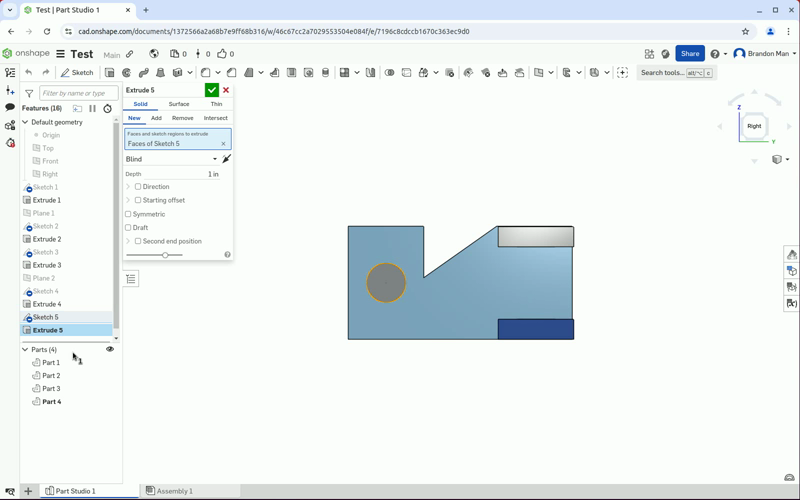
mouse_move(143, 106)
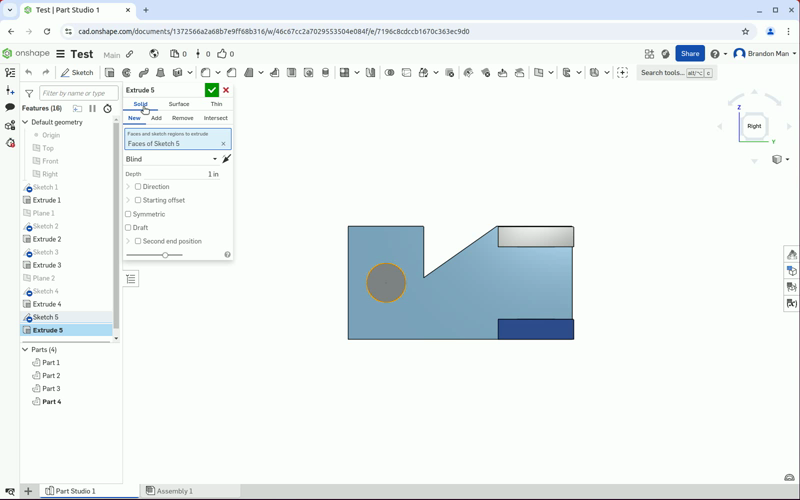
click(143, 106)
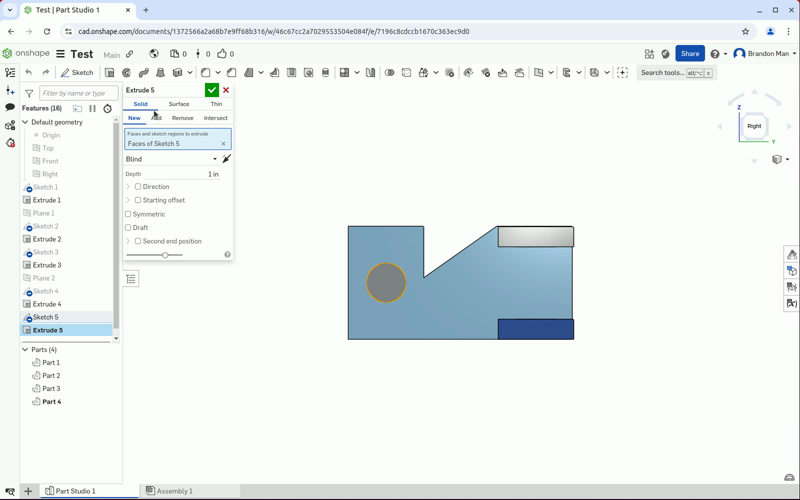
mouse_move(186, 120)
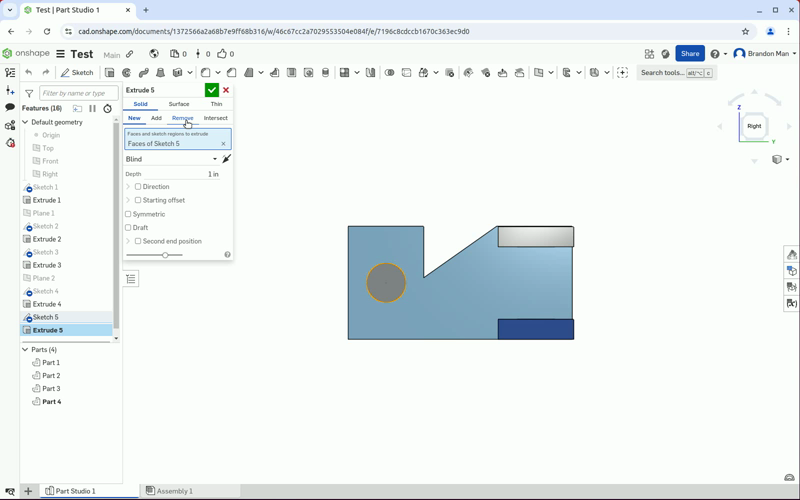
click(186, 120)
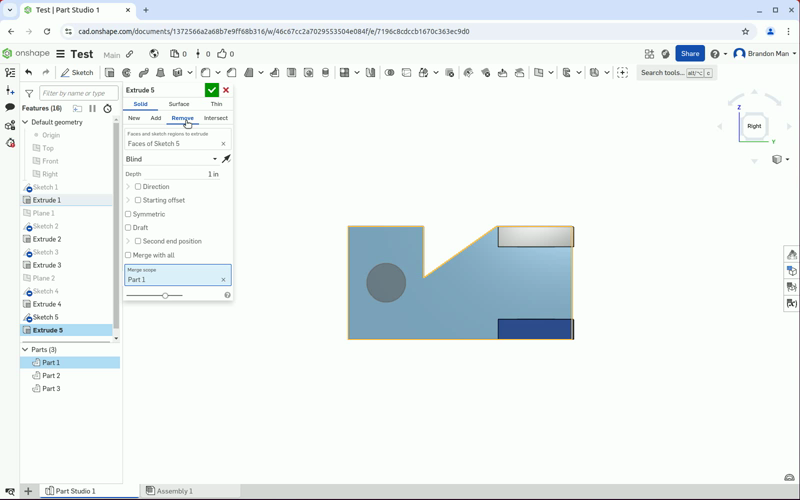
key(tab, 4)
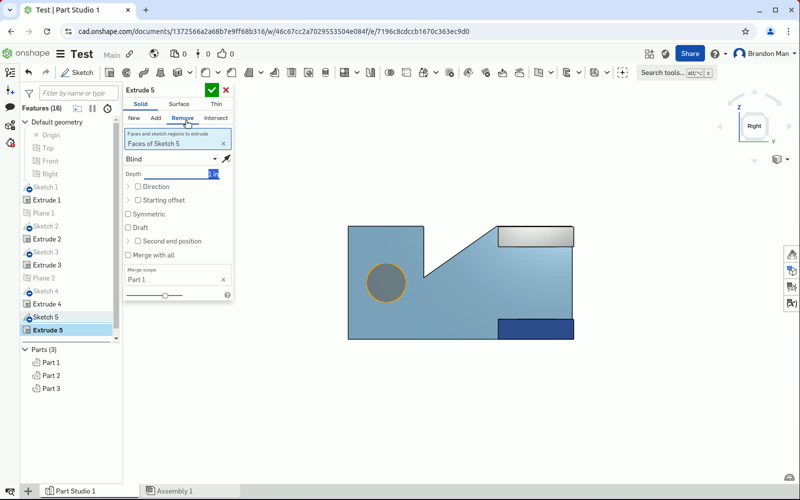
text(12.758)
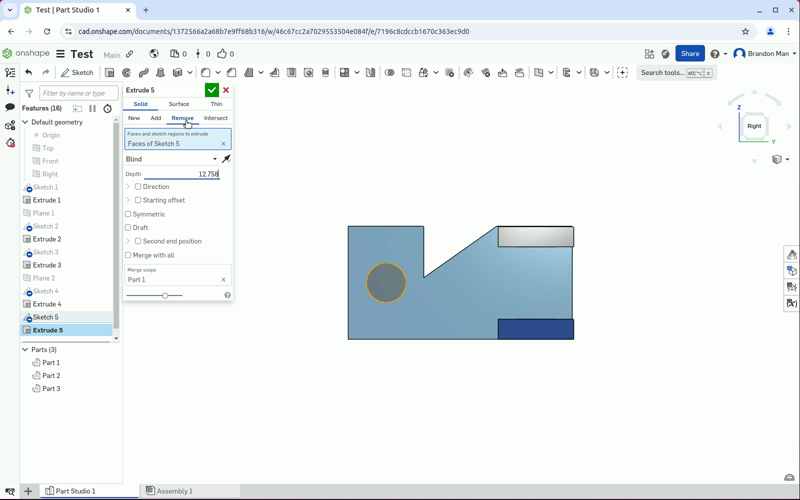
key(tab, 6)
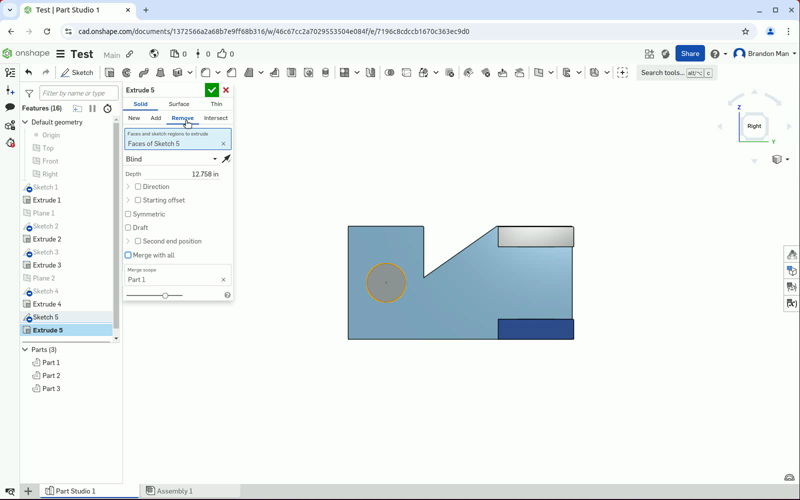
key(space)
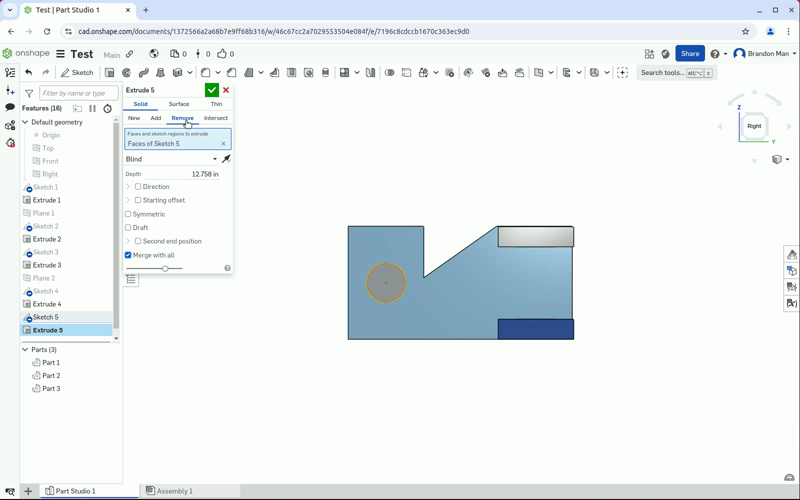
key(enter)
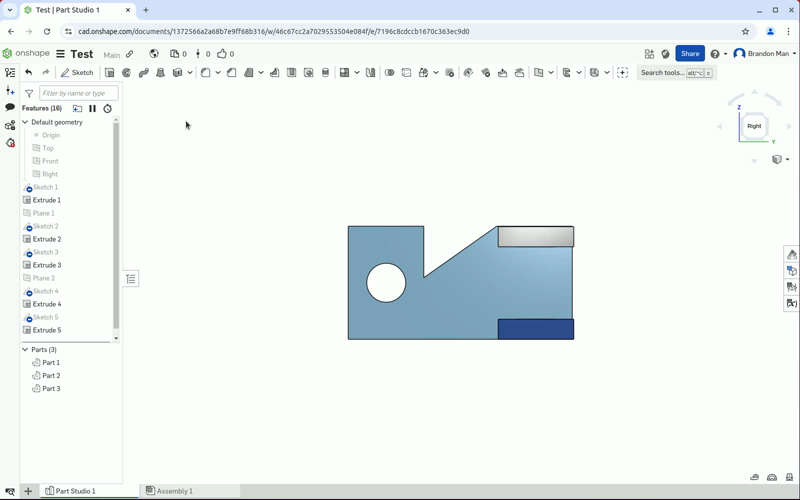
key(shift+h)
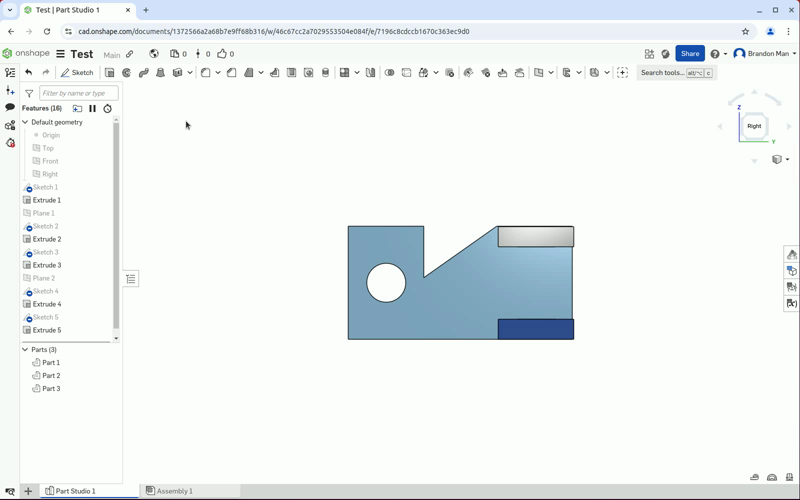
key(shift+h)
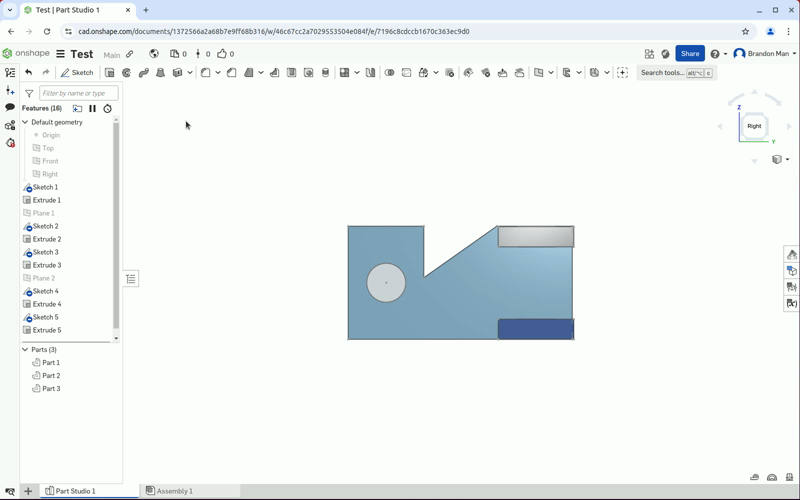
key(shift+7)
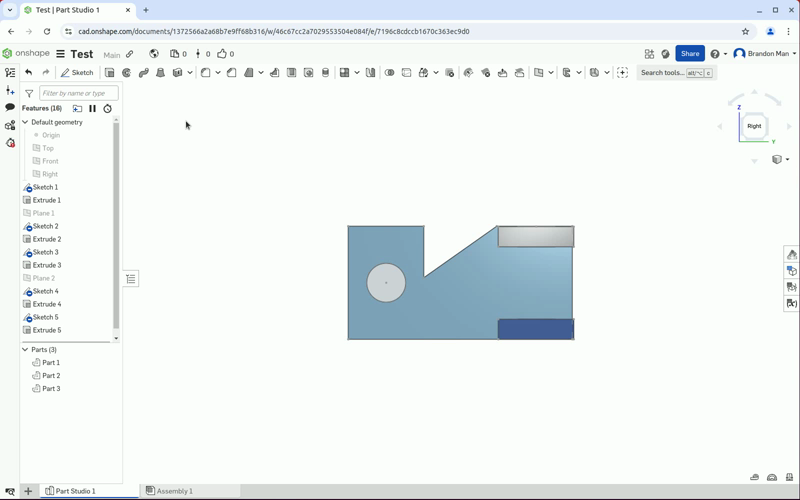
key(right, 2)
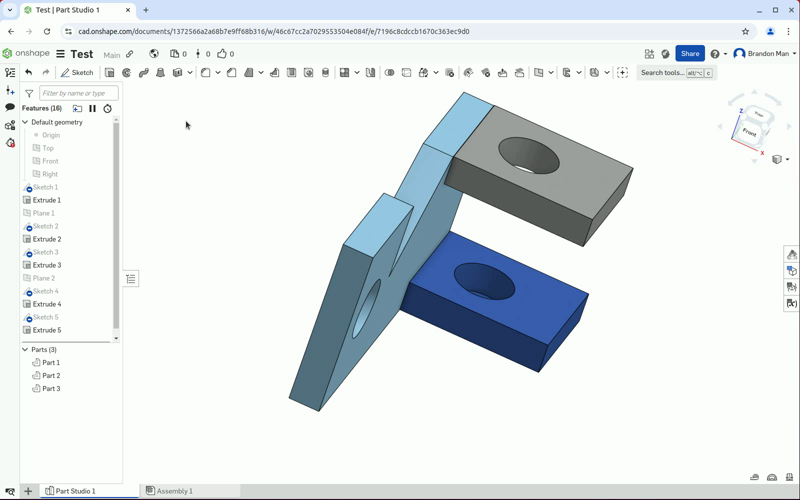
key(down, 2)
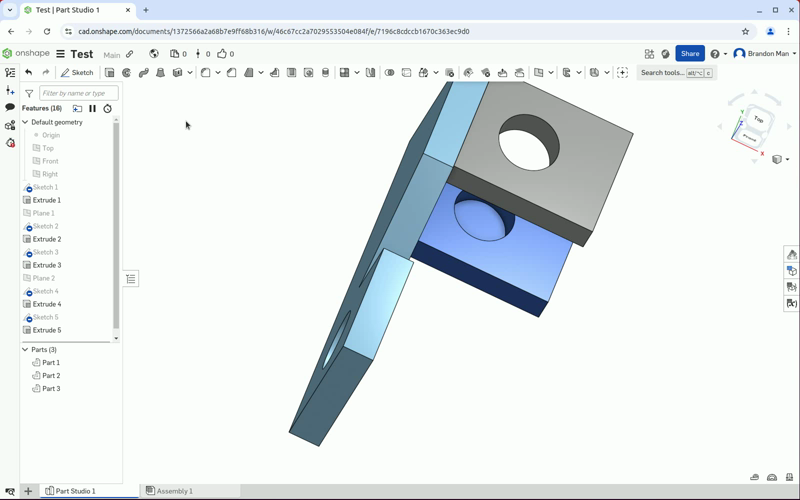
key(up, 2)
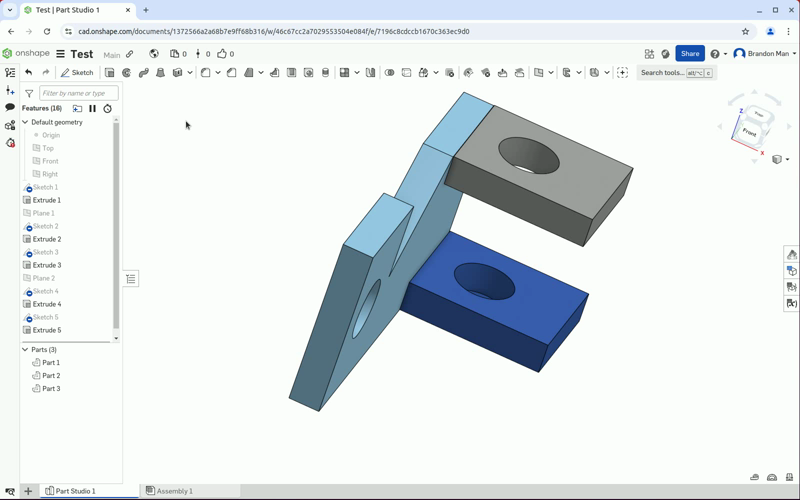
key(left, 2)
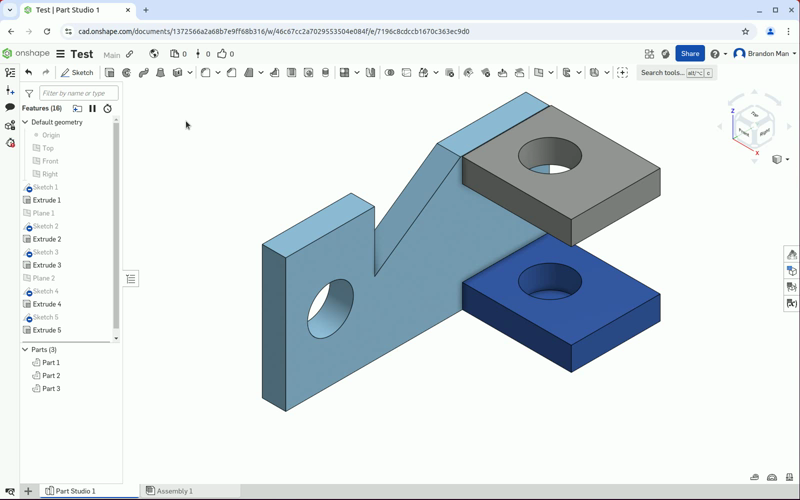
mouse_move(69, 189)
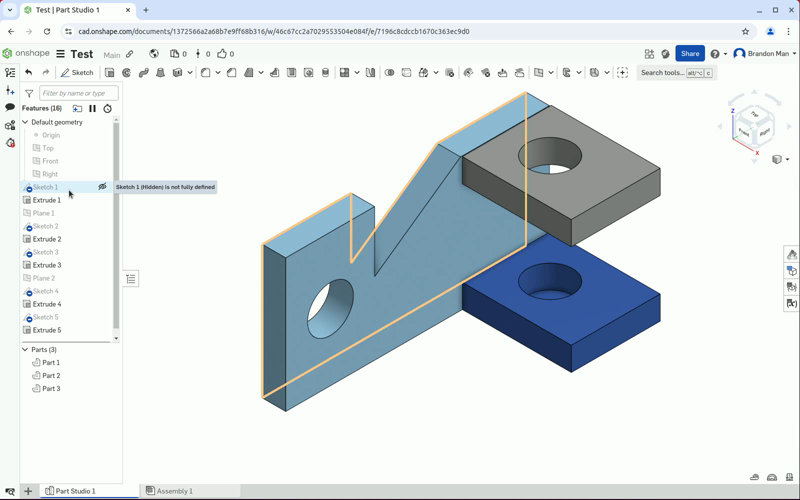
click(69, 189)